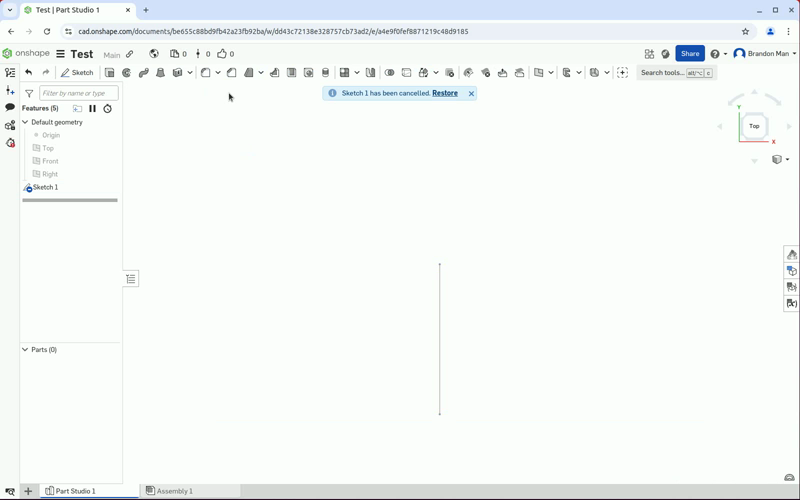
key(shift+h)
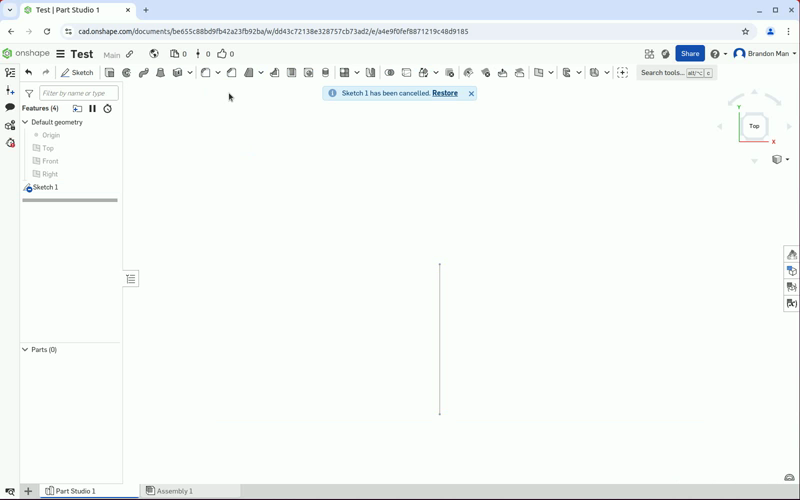
key(shift+s)
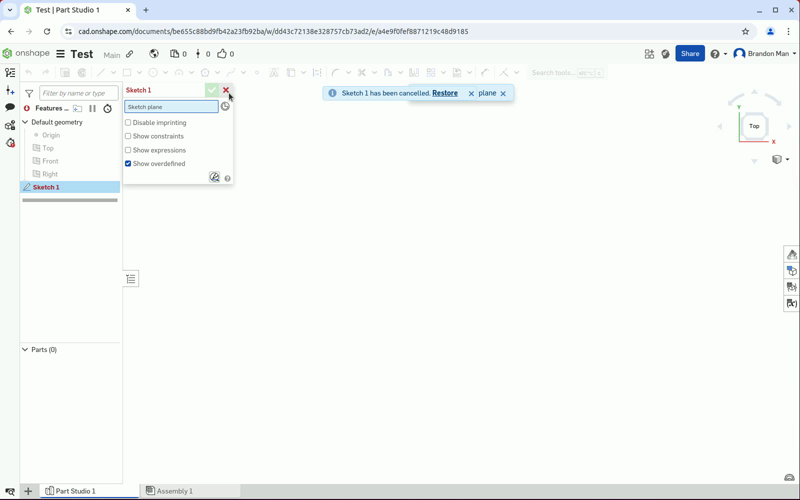
mouse_move(73, 150)
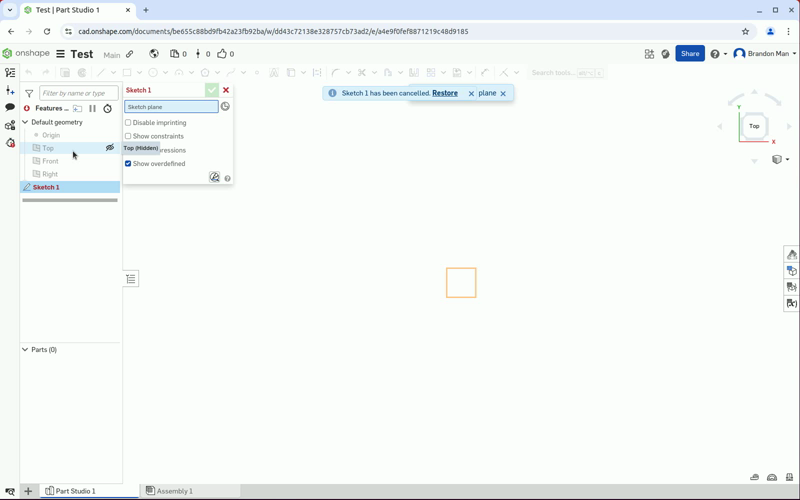
click(73, 150)
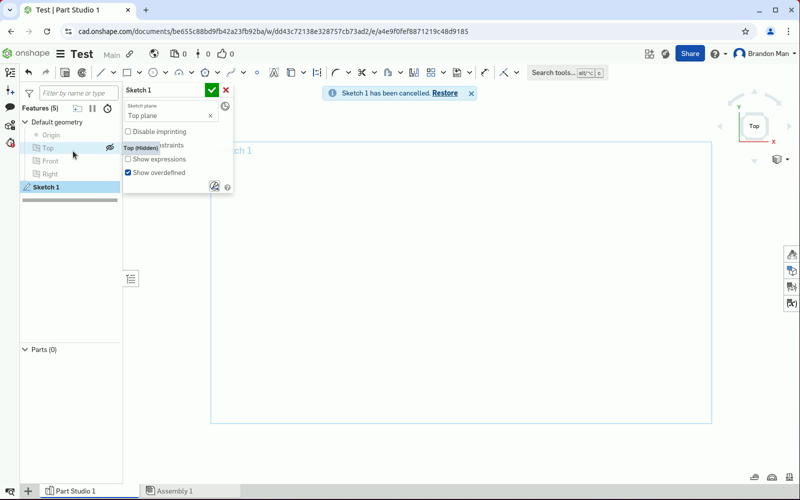
mouse_move(73, 352)
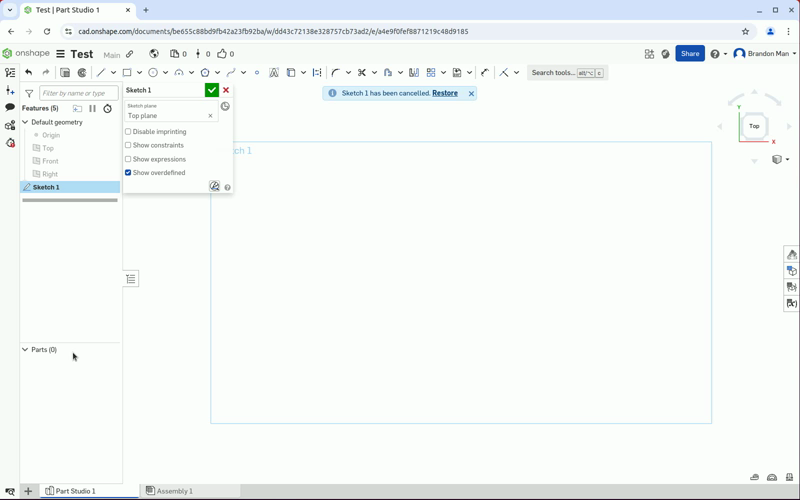
key(y)
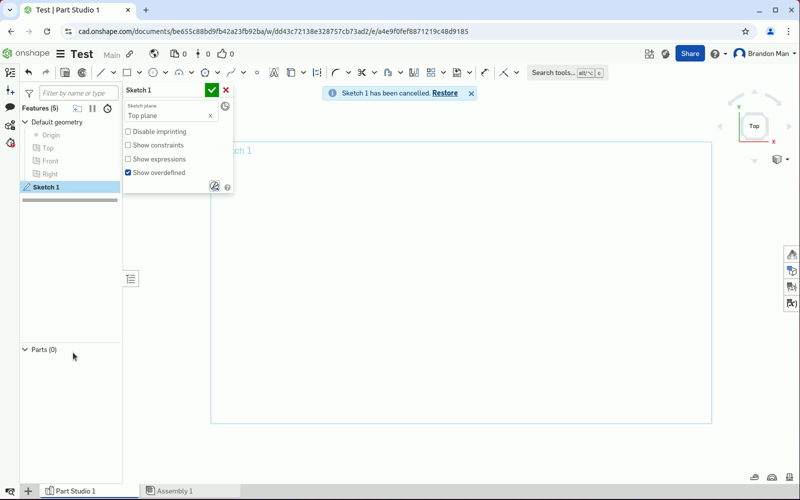
key(l)
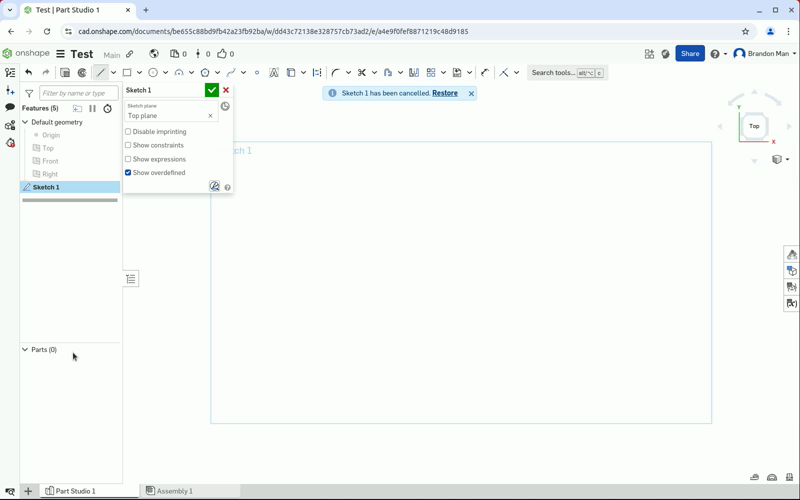
key_down(shift)
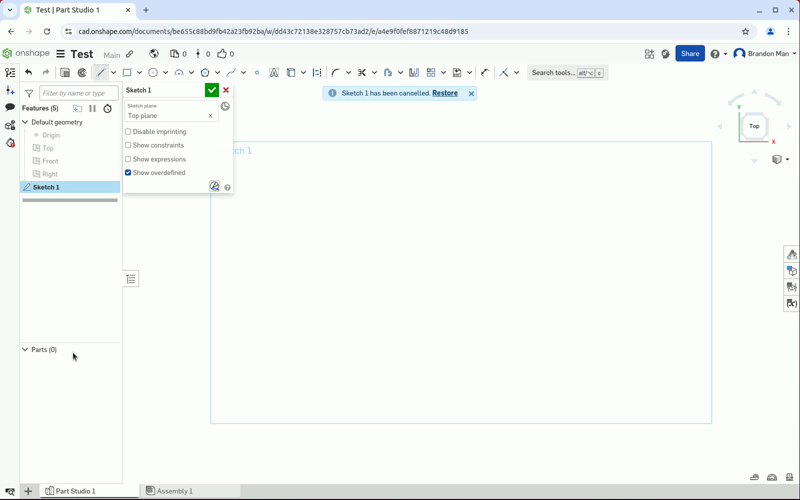
mouse_move(431, 388)
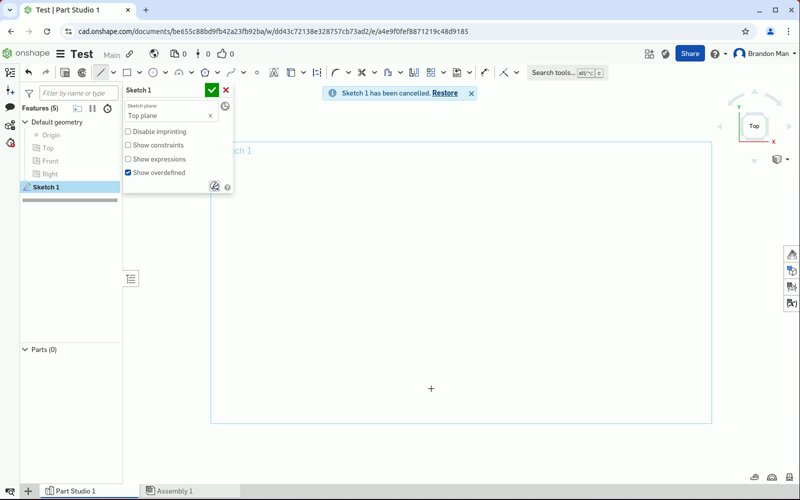
click(431, 388)
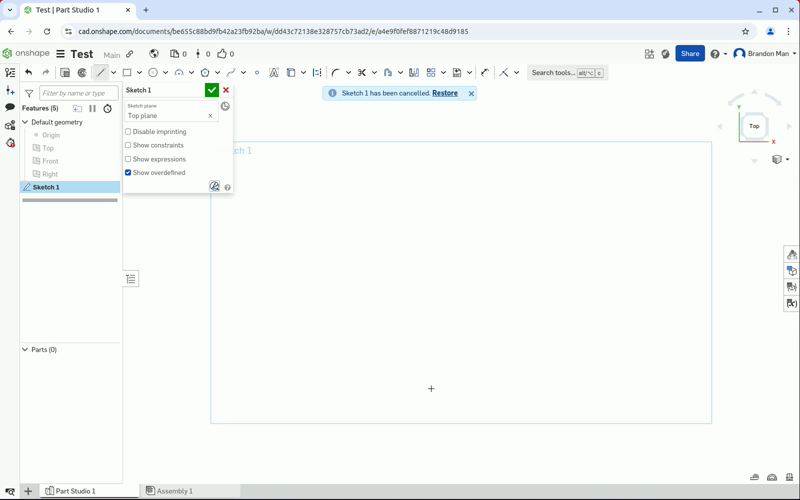
key_up(shift)
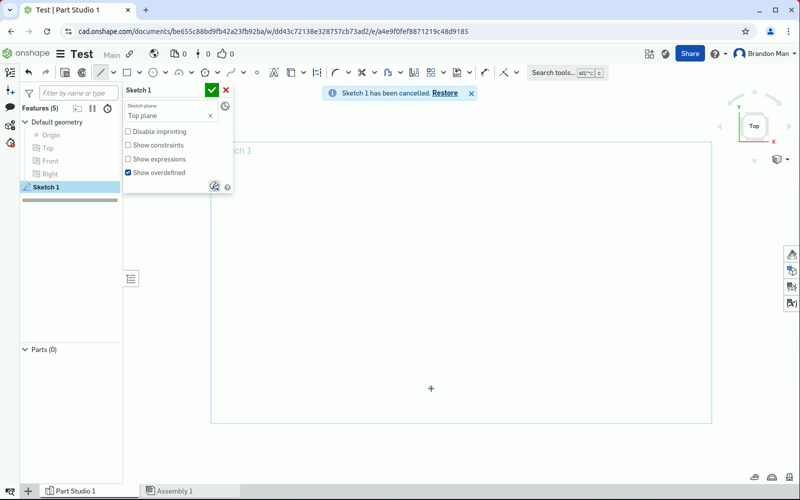
key_down(shift)
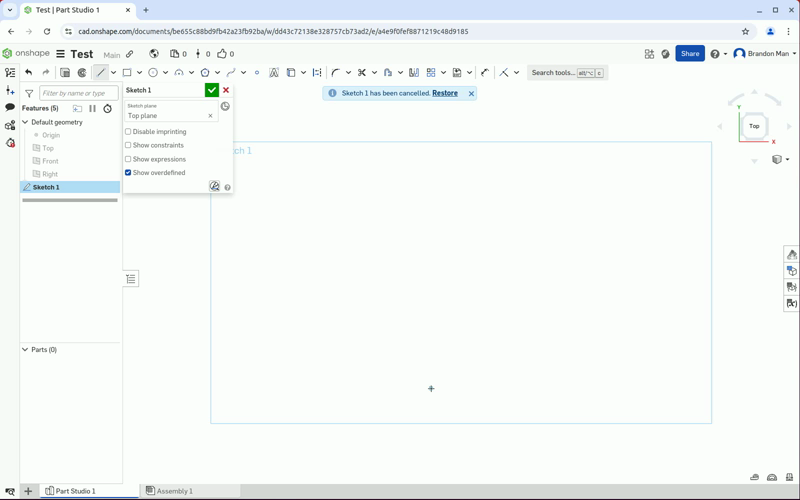
mouse_move(461, 388)
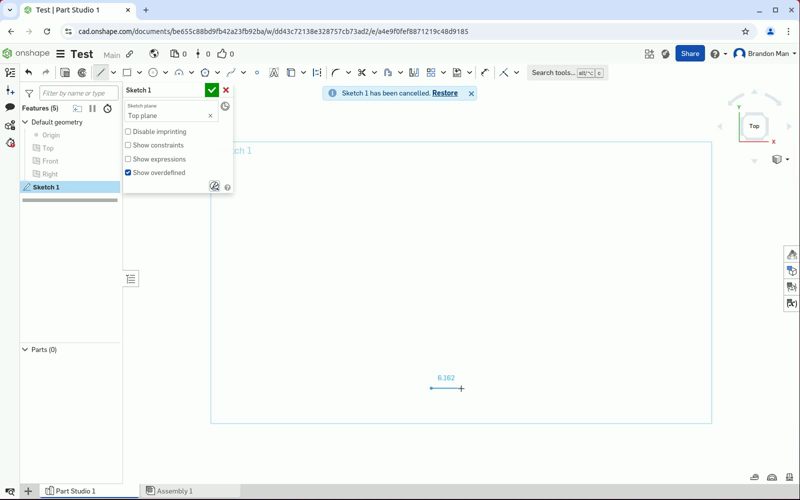
mouse_move(451, 388)
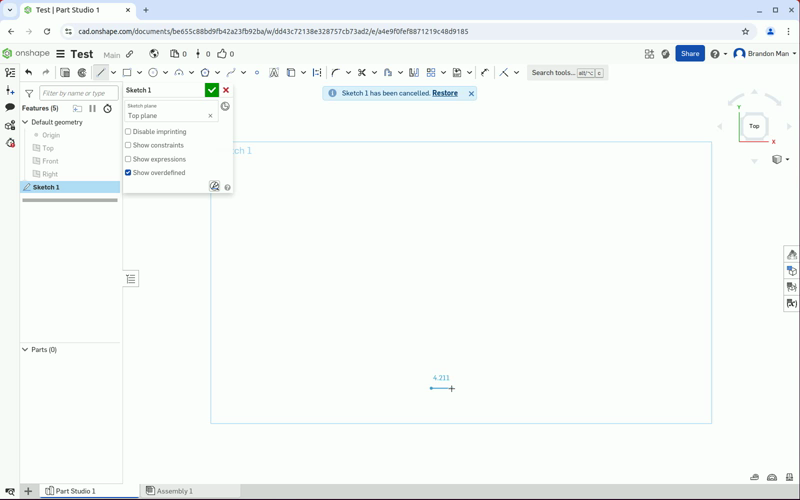
click(451, 388)
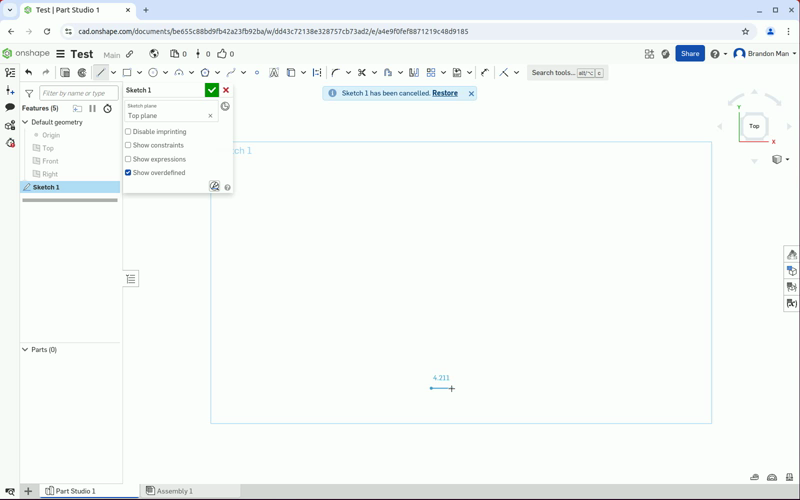
key_up(shift)
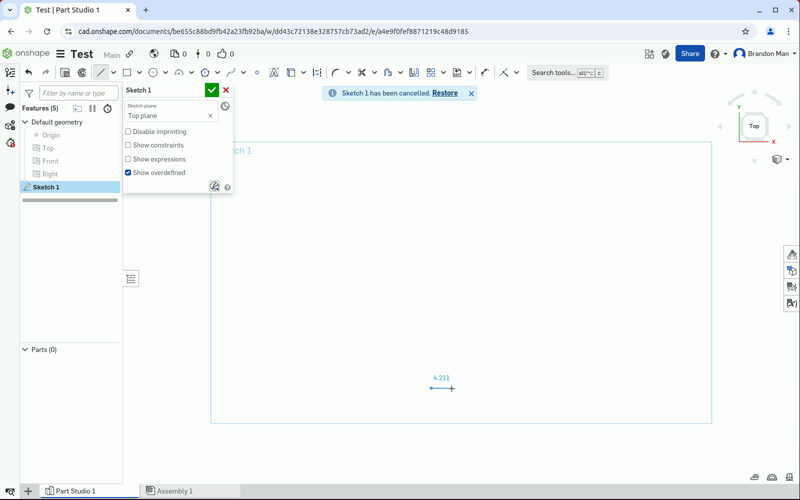
key_down(shift)
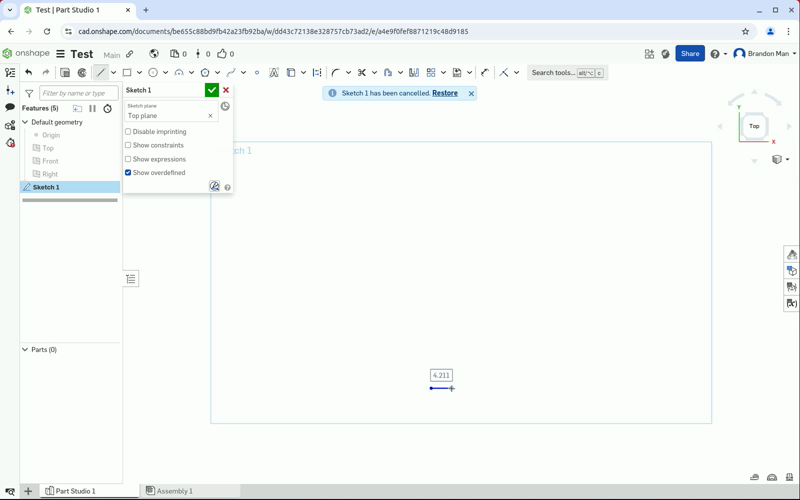
mouse_move(481, 388)
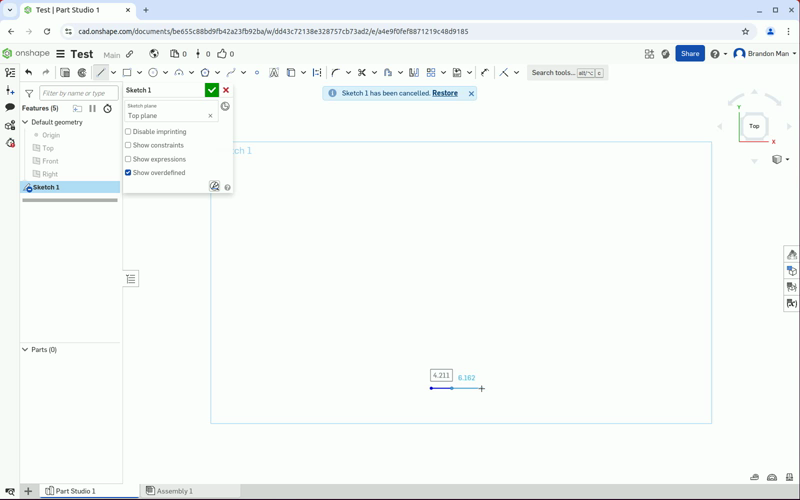
mouse_move(489, 388)
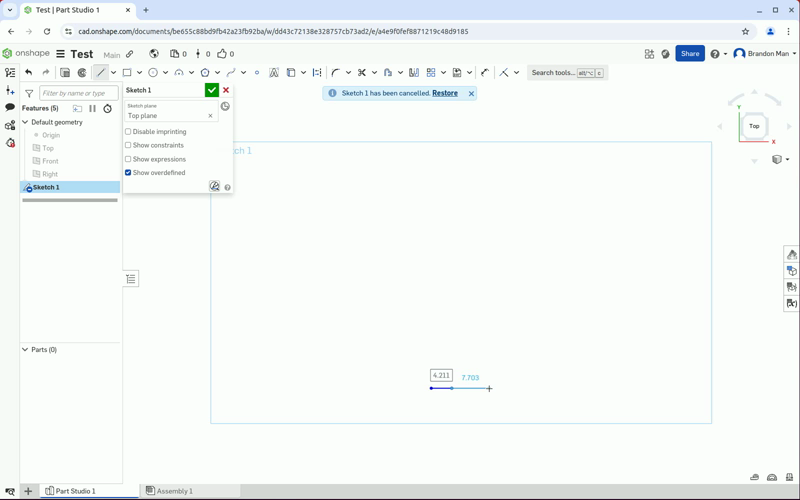
click(489, 388)
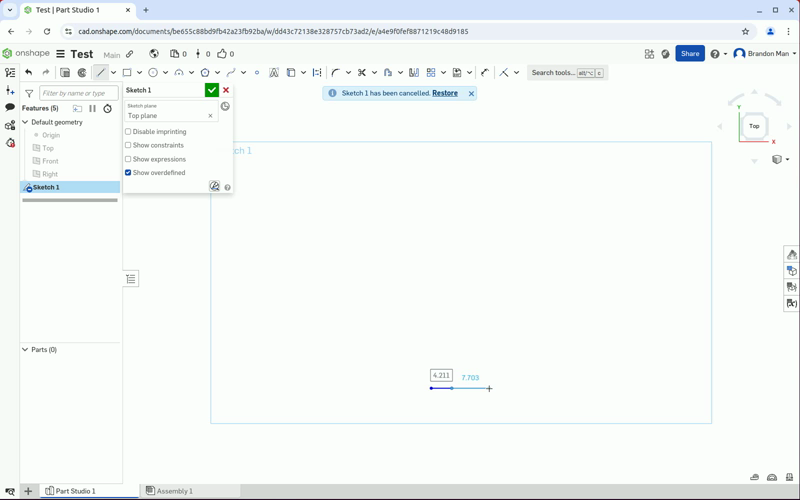
key_up(shift)
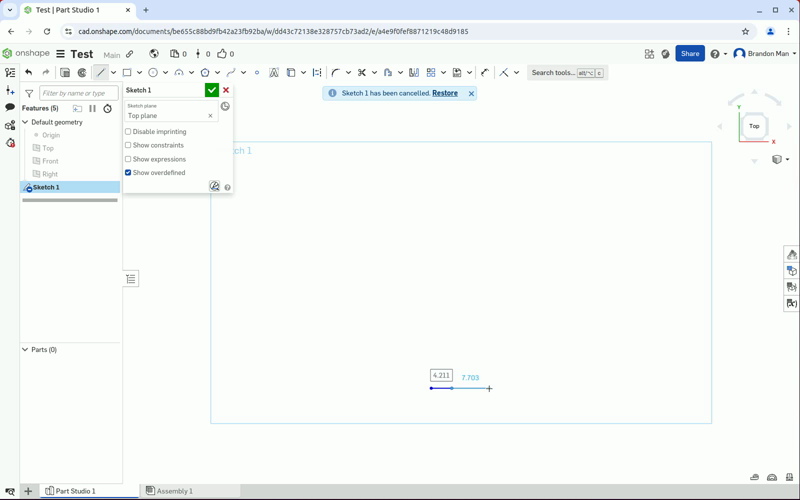
key_down(shift)
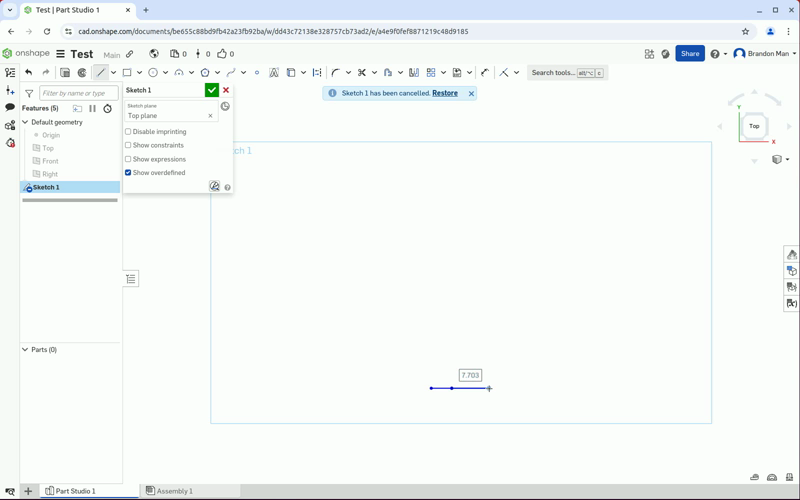
mouse_move(489, 178)
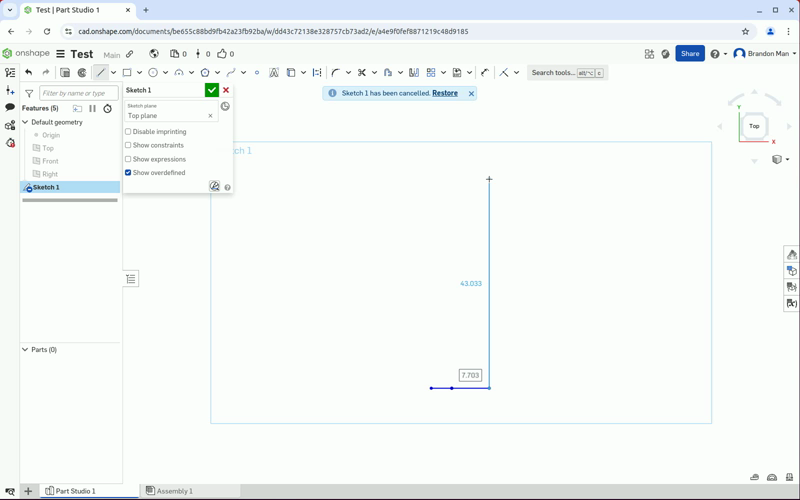
click(489, 178)
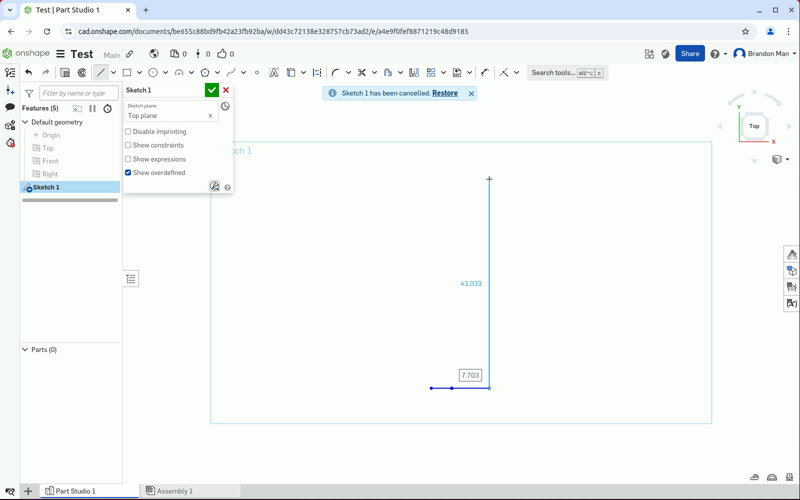
key_up(shift)
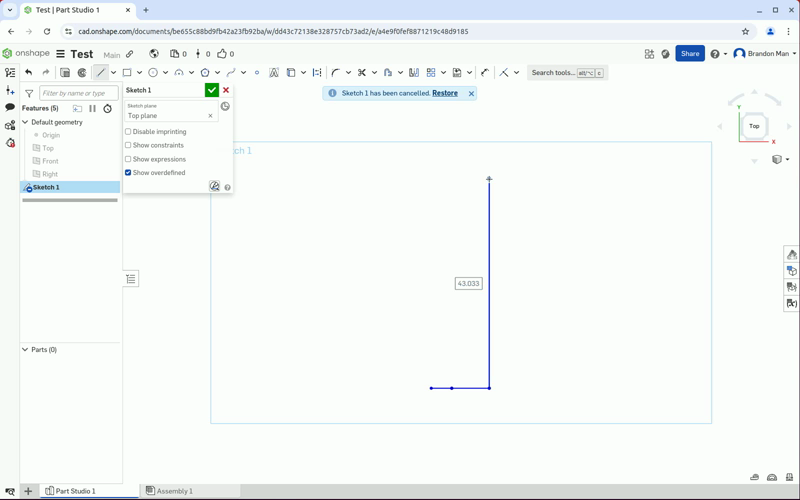
key_down(shift)
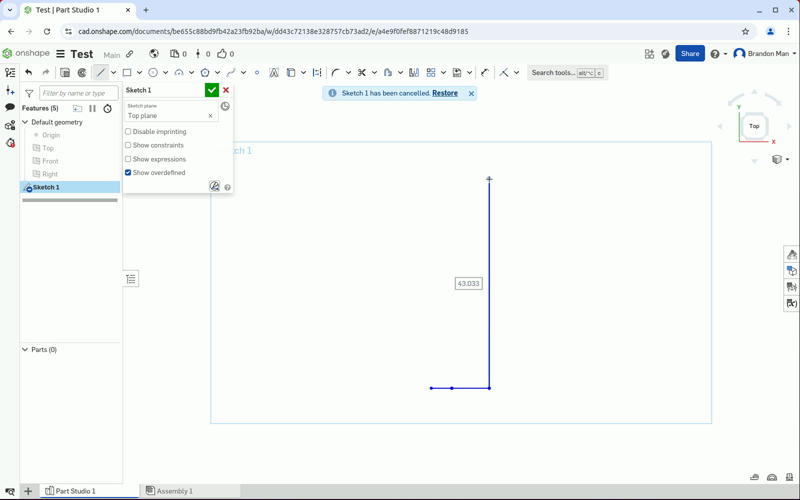
mouse_move(519, 178)
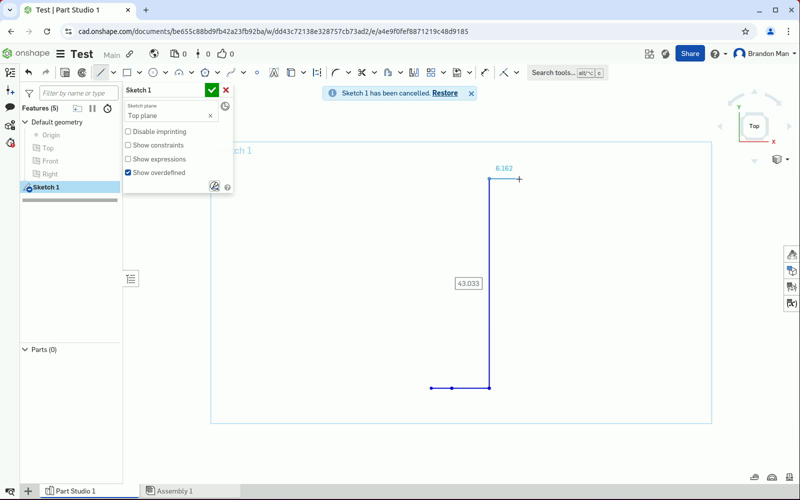
mouse_move(451, 178)
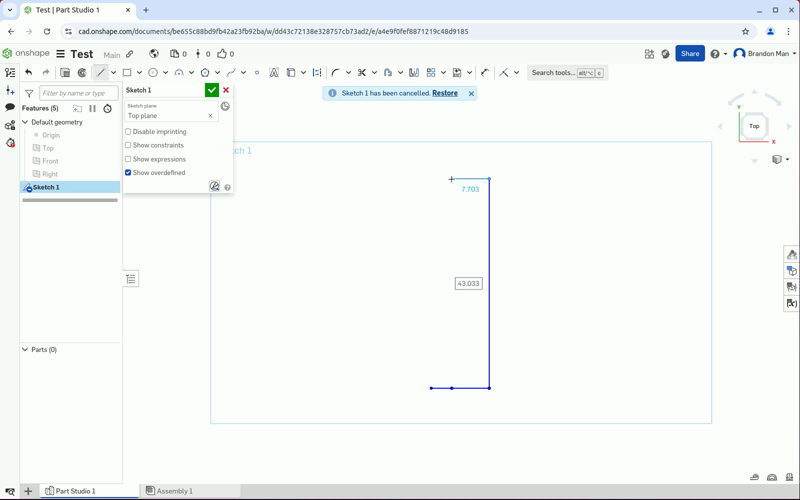
click(451, 178)
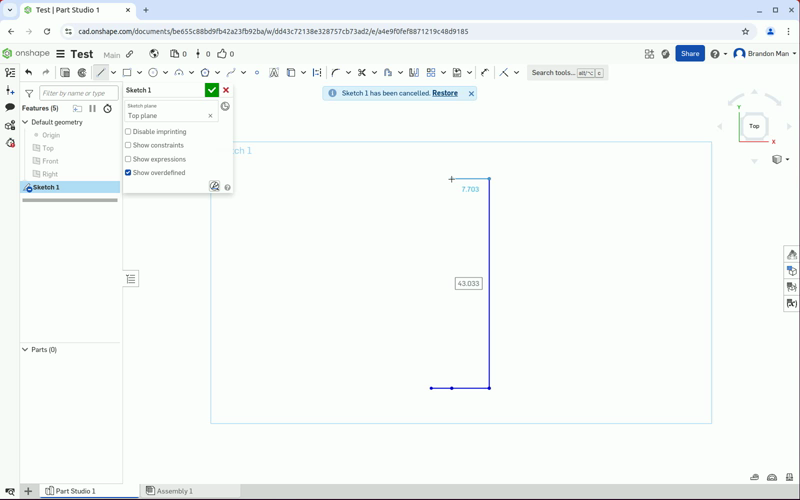
key_up(shift)
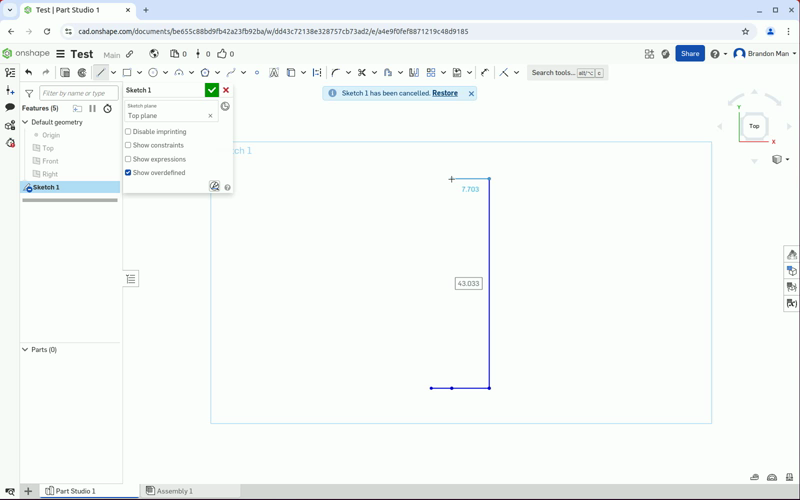
key_down(shift)
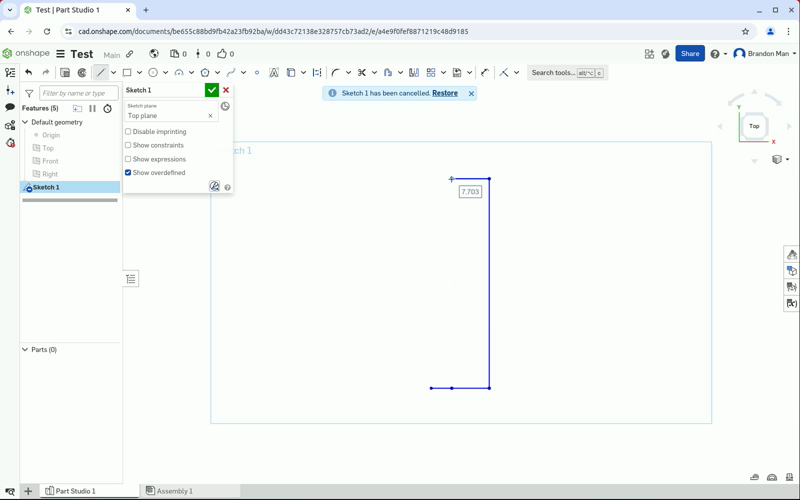
mouse_move(481, 178)
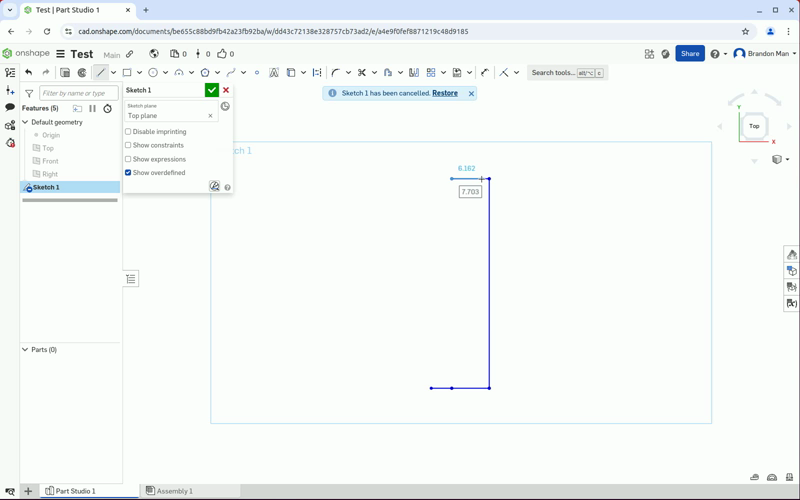
mouse_move(431, 178)
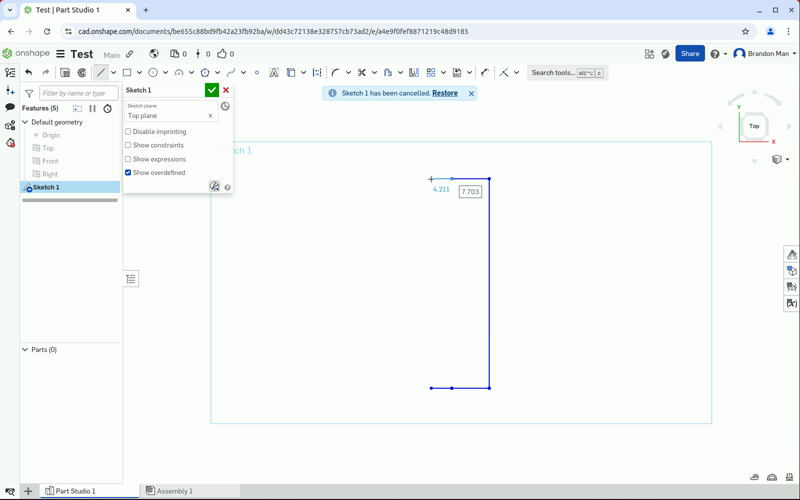
click(431, 178)
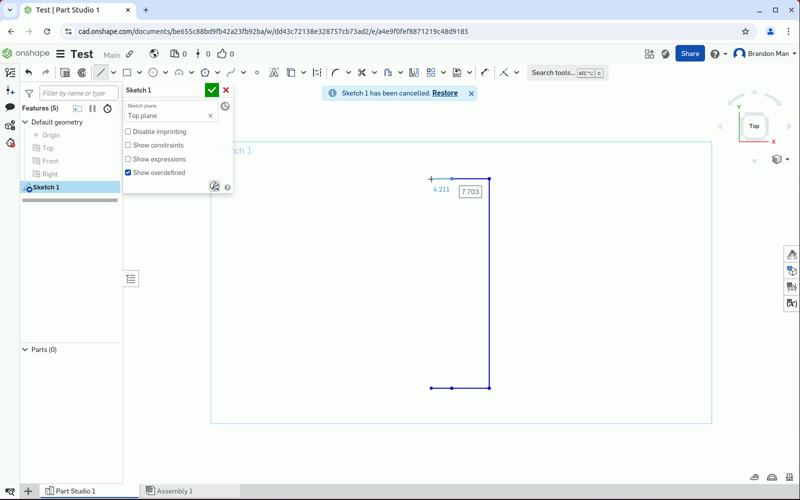
key_up(shift)
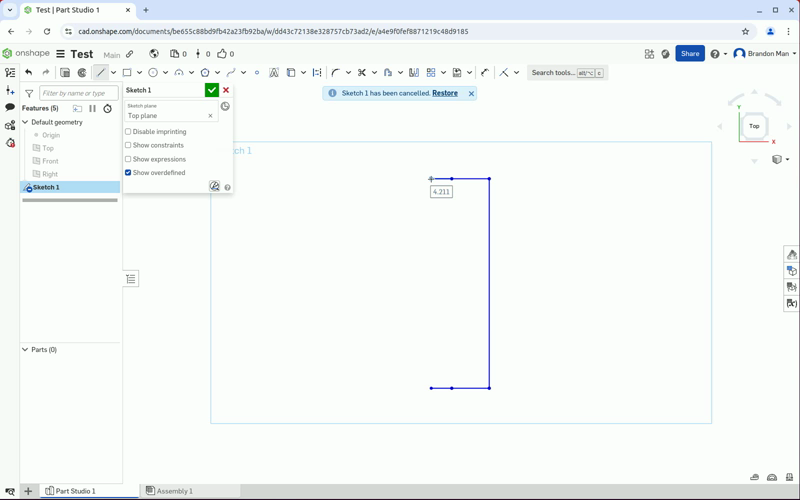
key_down(shift)
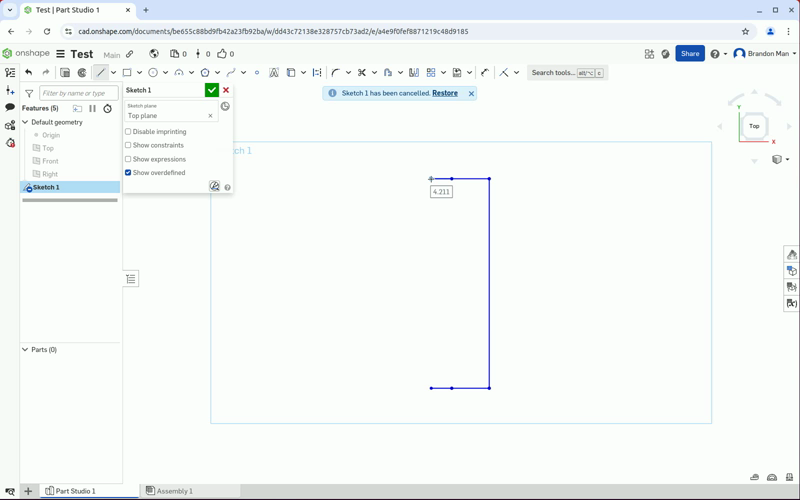
mouse_move(431, 388)
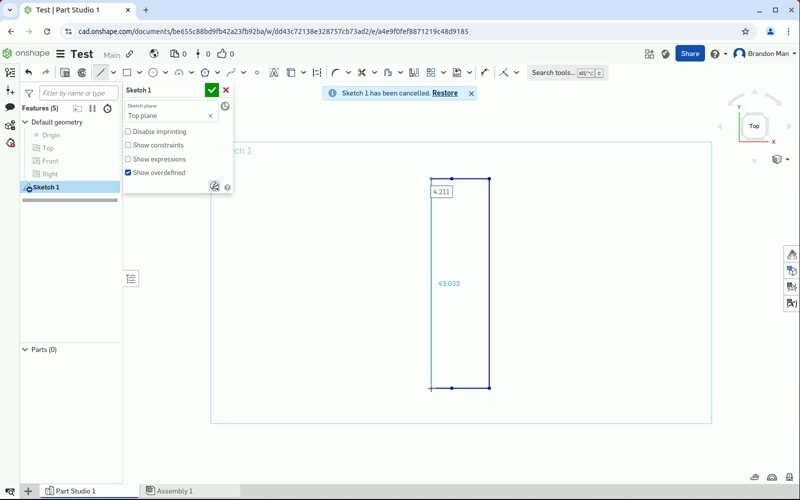
key_up(shift)
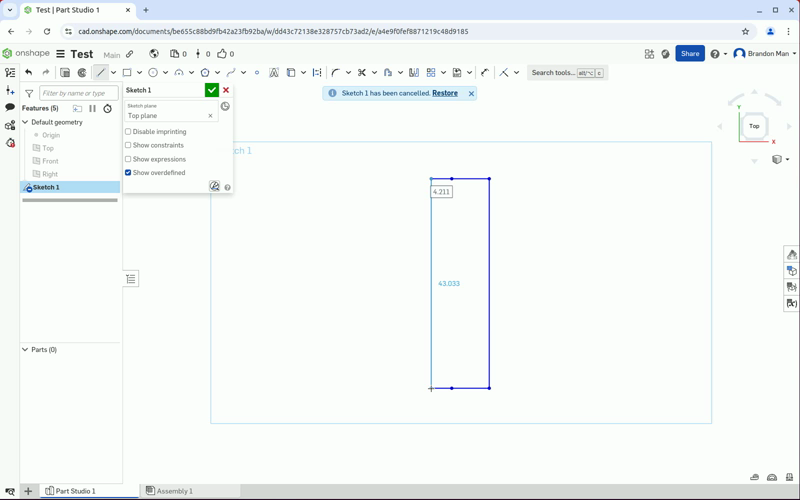
click(431, 388)
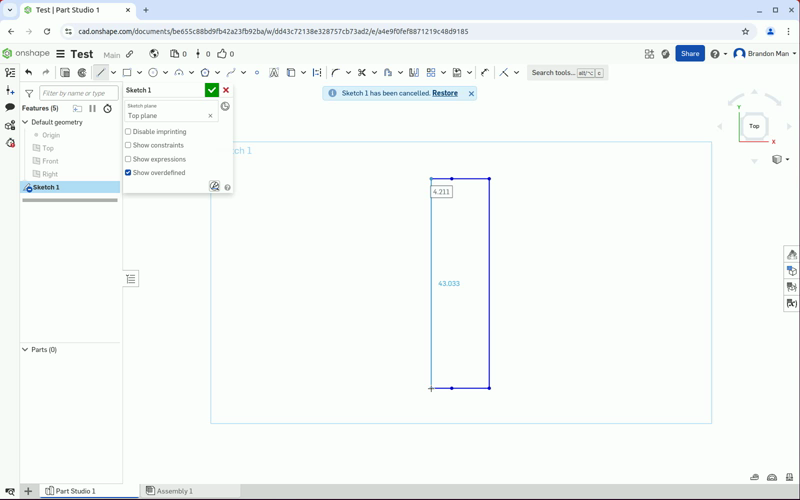
key(esc)
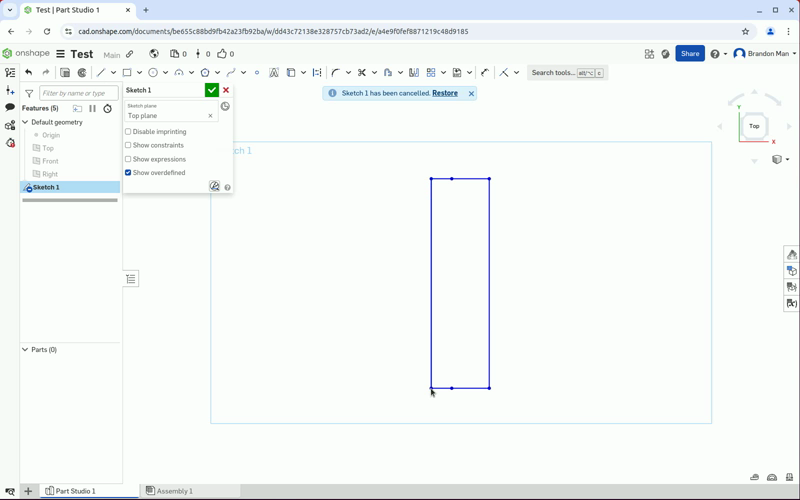
mouse_move(474, 336)
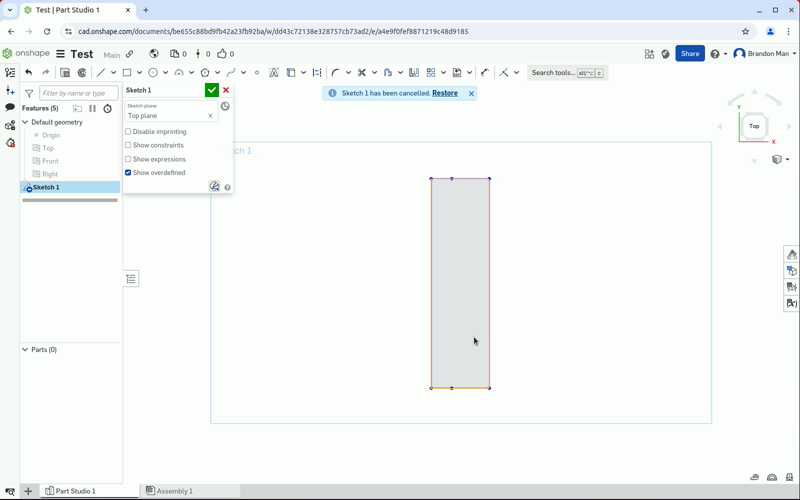
click(474, 336)
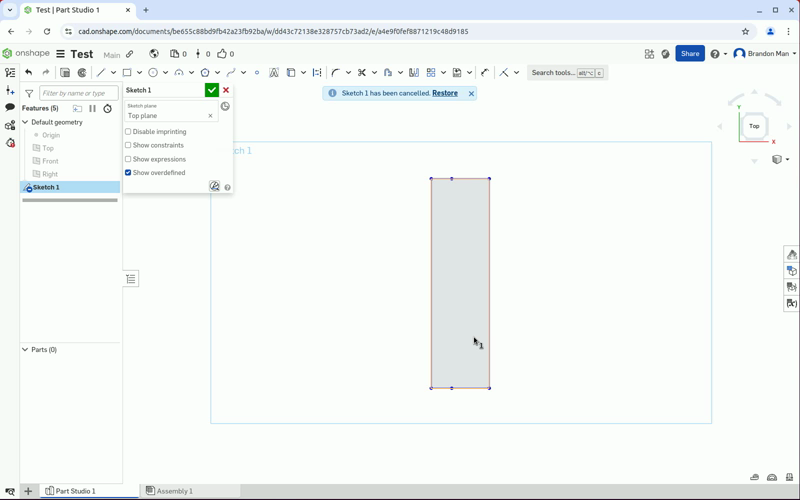
mouse_move(73, 352)
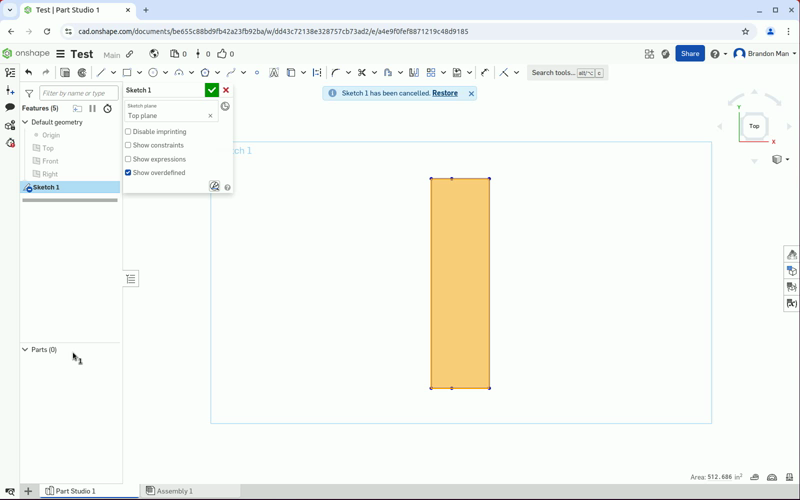
key(shift+y)
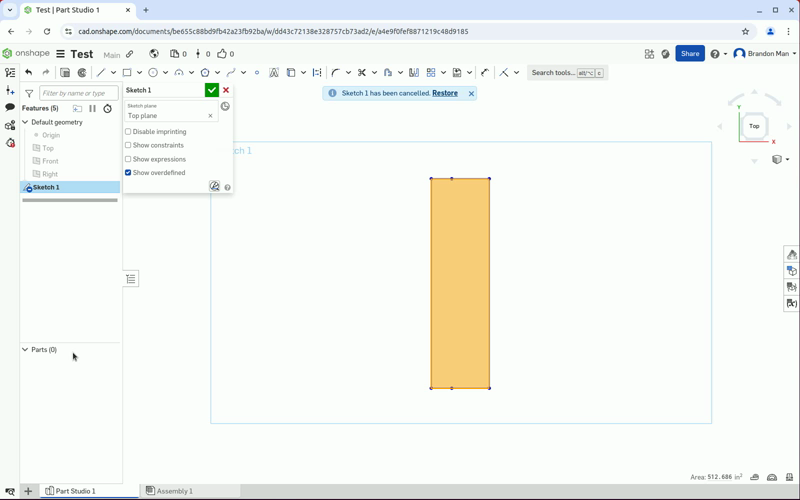
key(shift+e)
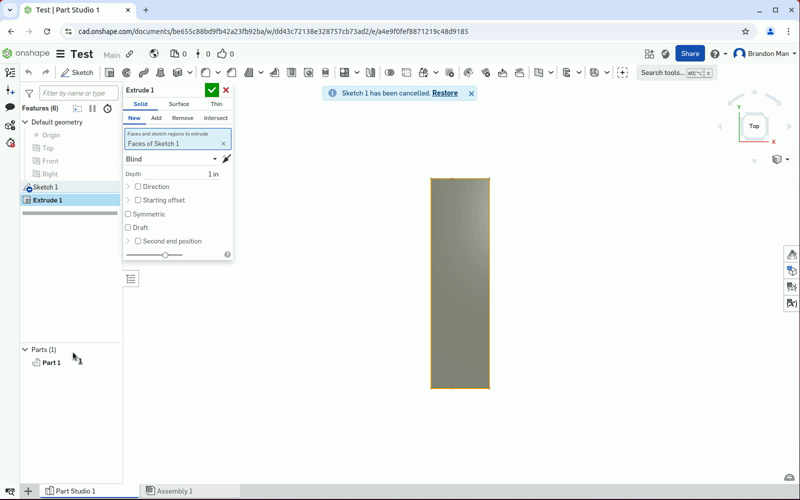
mouse_move(143, 106)
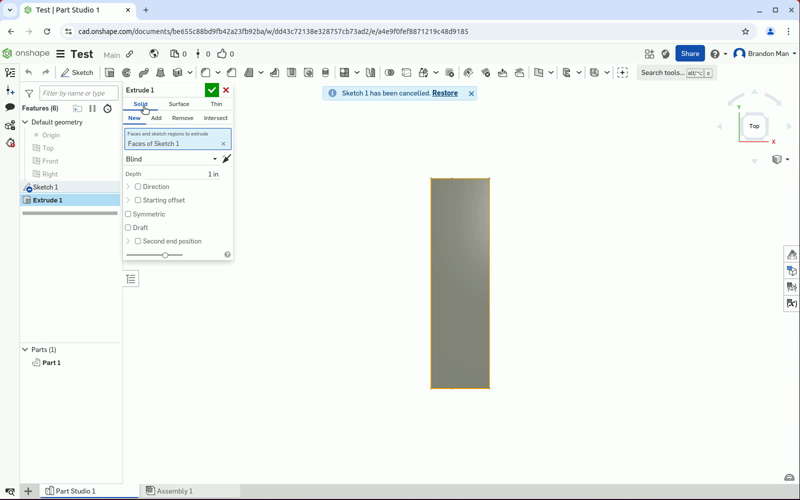
click(143, 106)
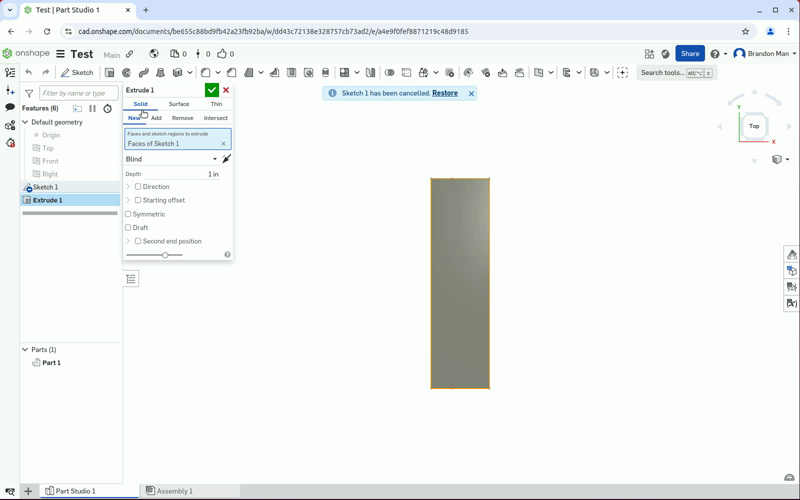
mouse_move(137, 120)
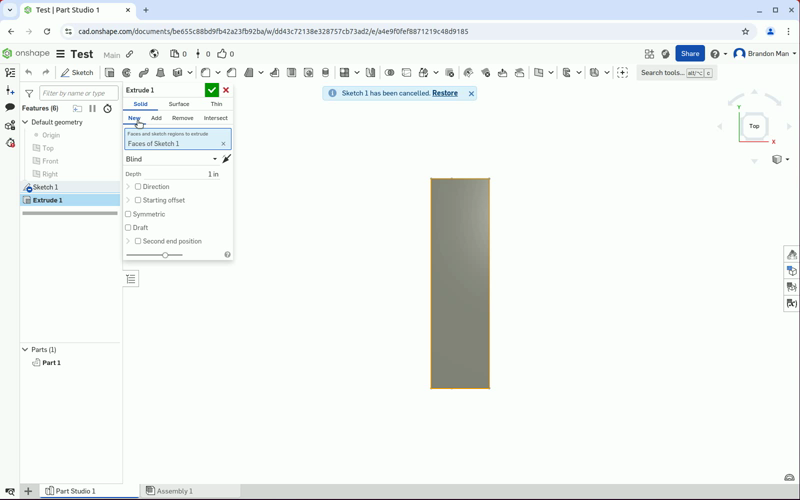
click(137, 120)
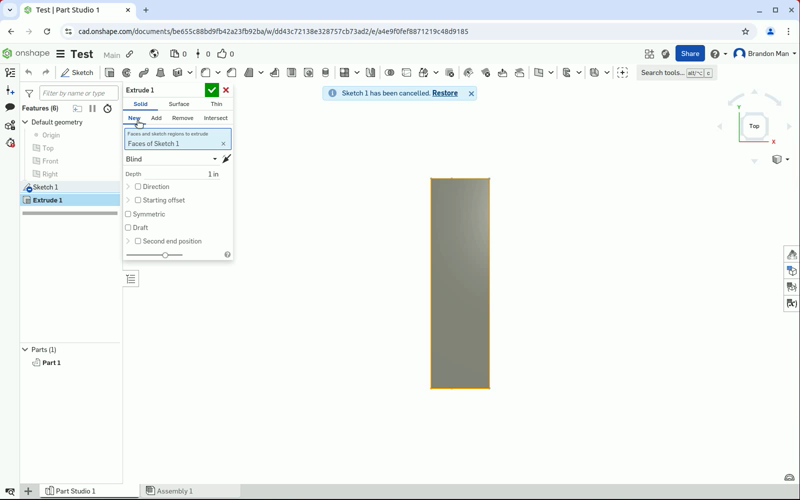
key(tab, 4)
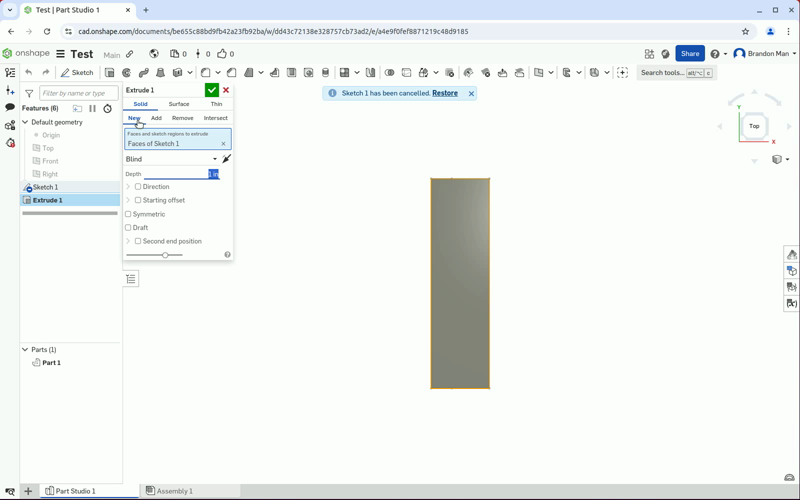
text(0.241)
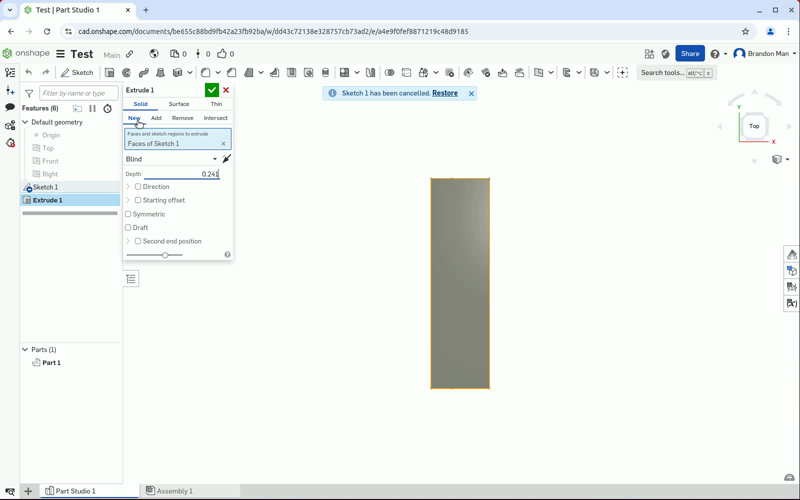
key(enter)
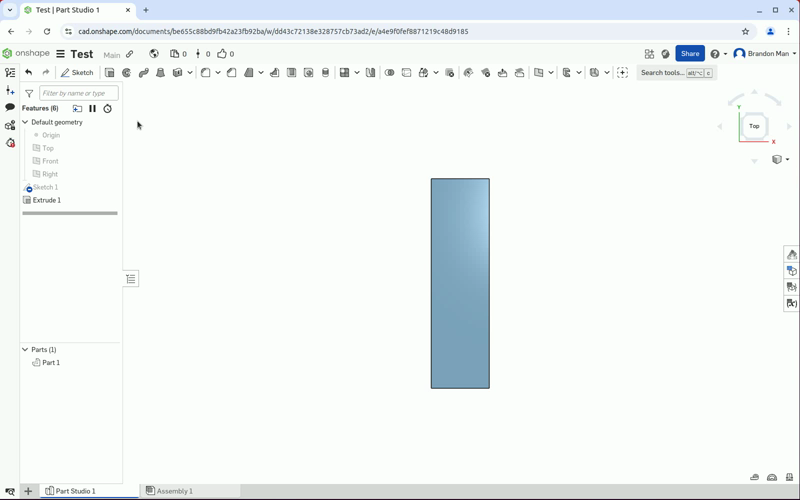
key(shift+h)
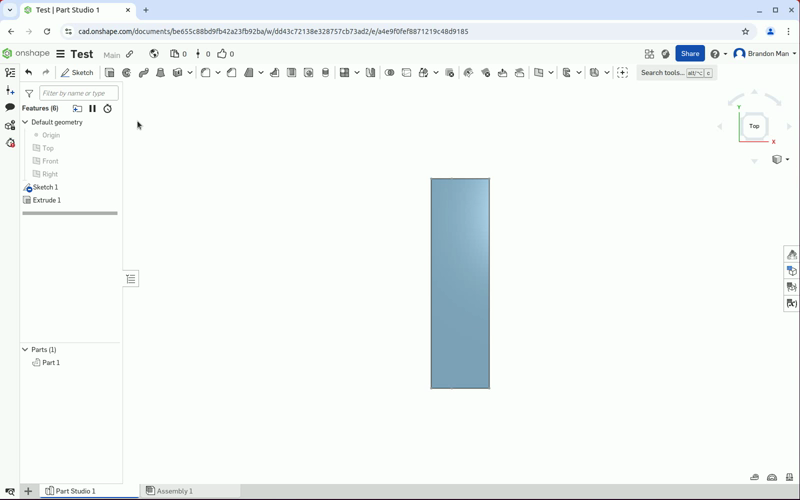
key(shift+h)
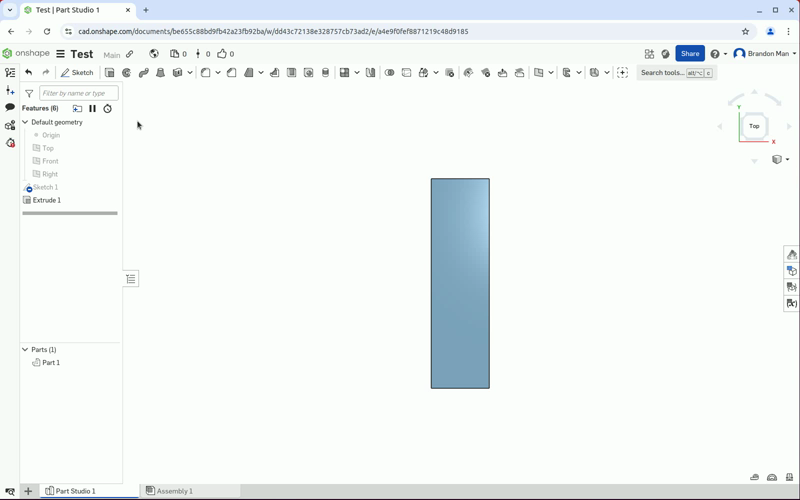
mouse_move(73, 189)
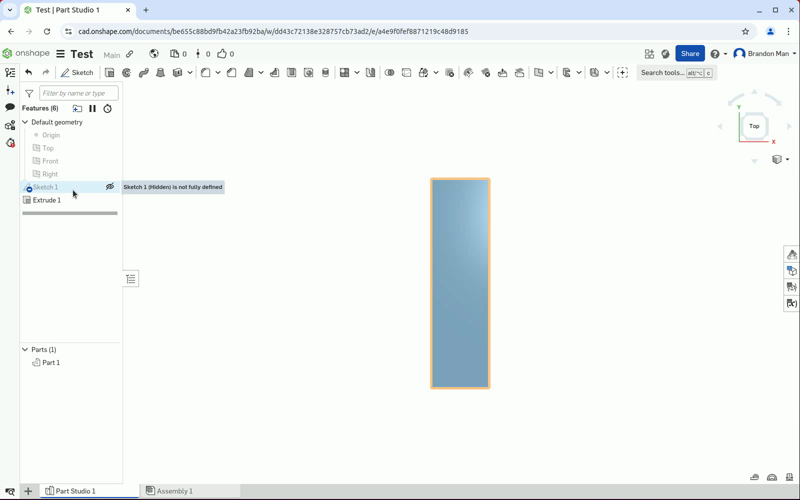
click(73, 189)
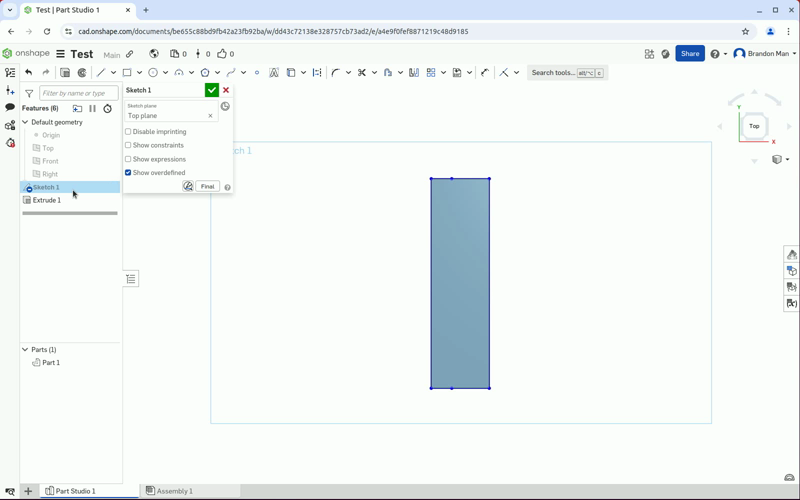
mouse_move(229, 92)
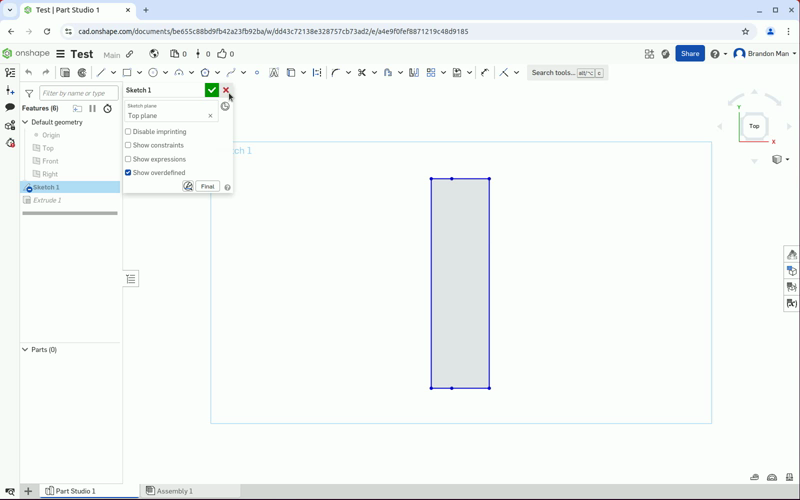
click(229, 92)
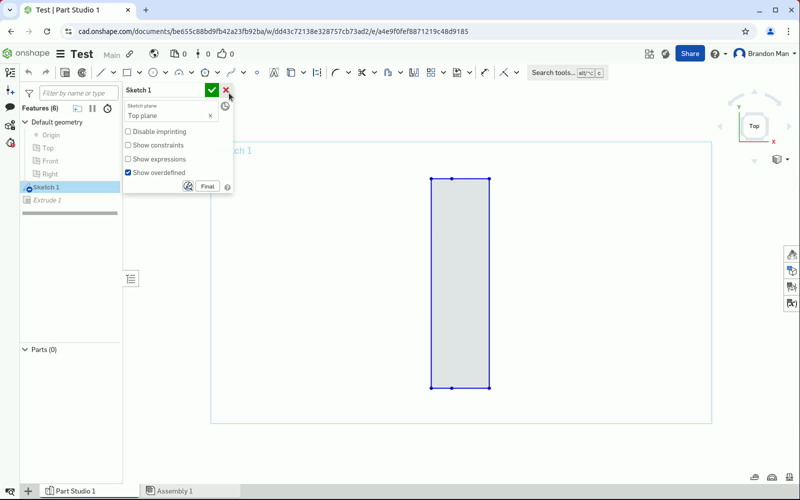
key(shift+s)
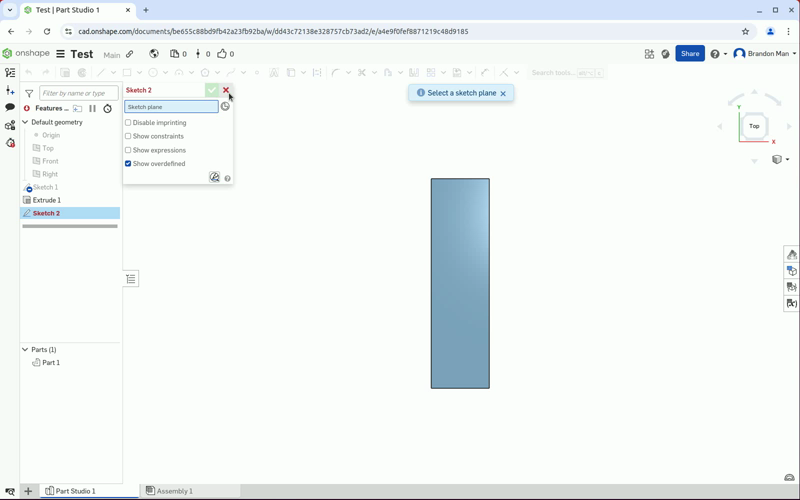
mouse_move(73, 150)
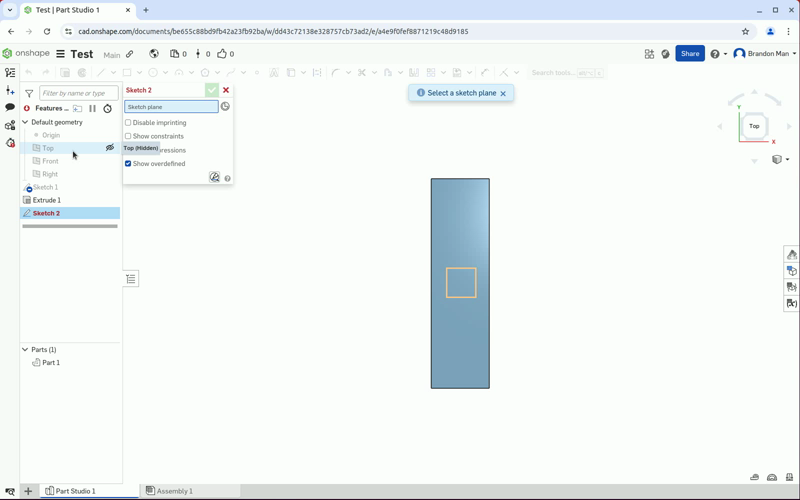
click(73, 150)
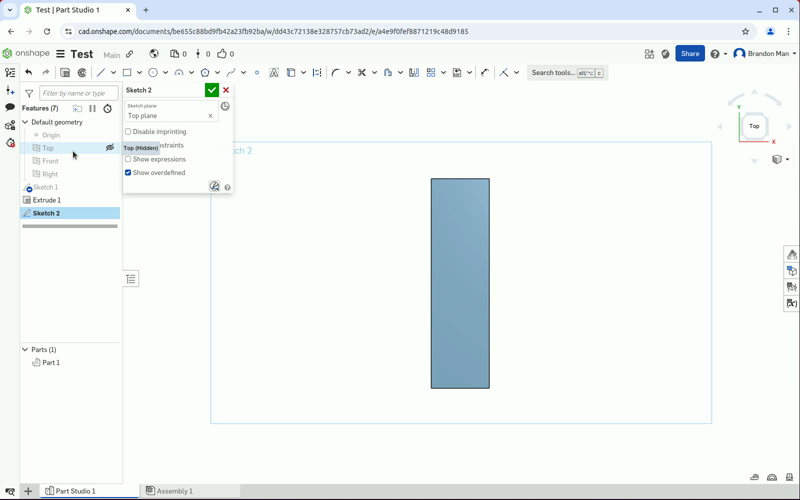
mouse_move(73, 352)
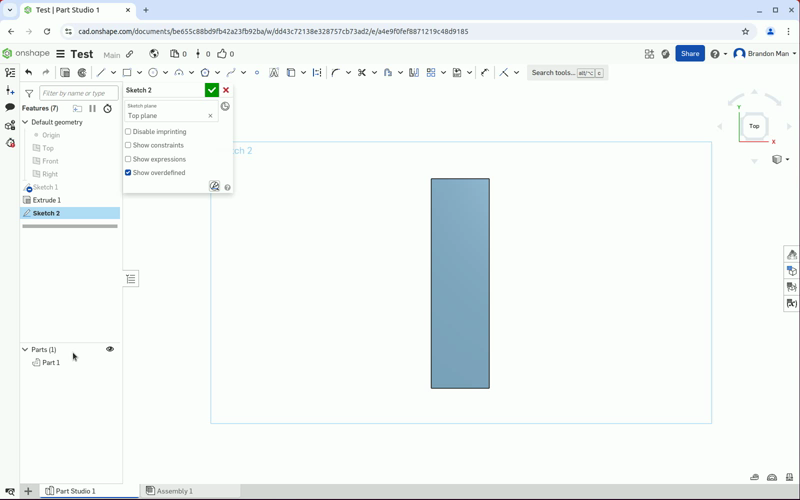
key(y)
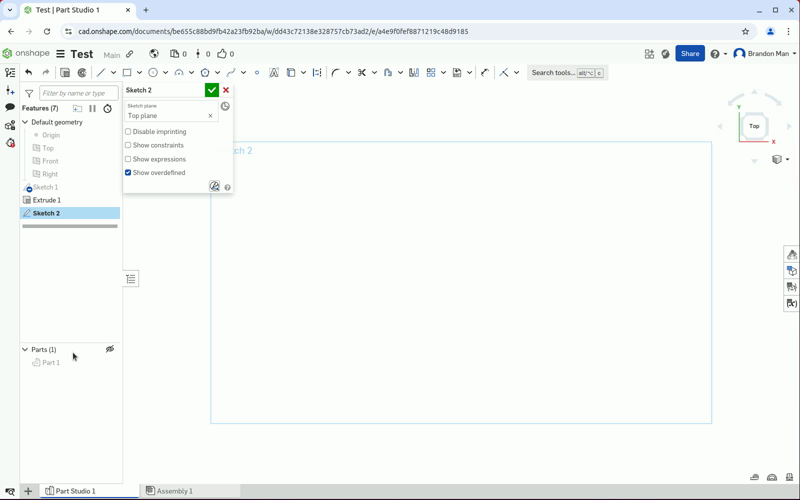
key(l)
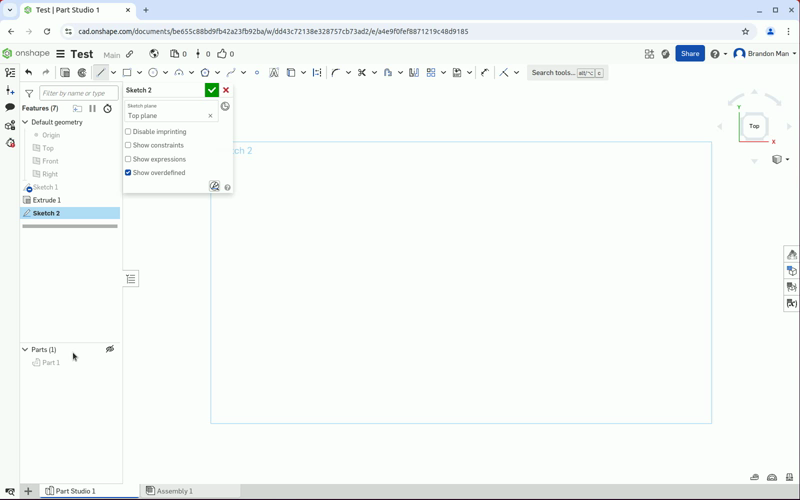
key_down(shift)
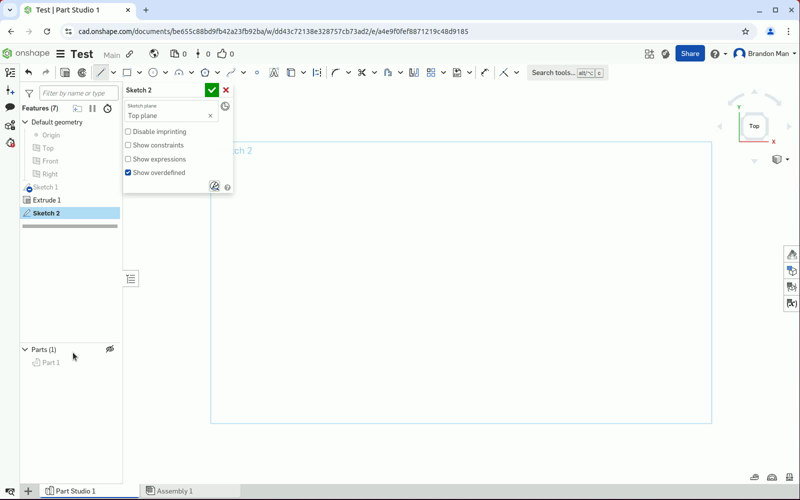
mouse_move(452, 395)
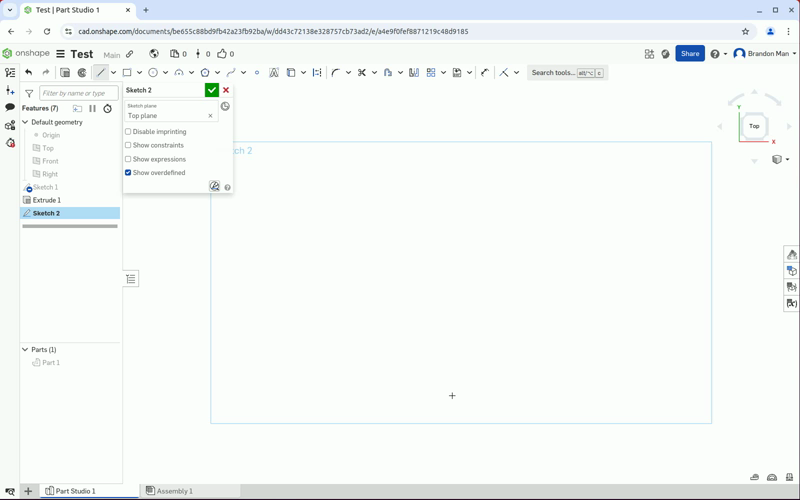
click(452, 395)
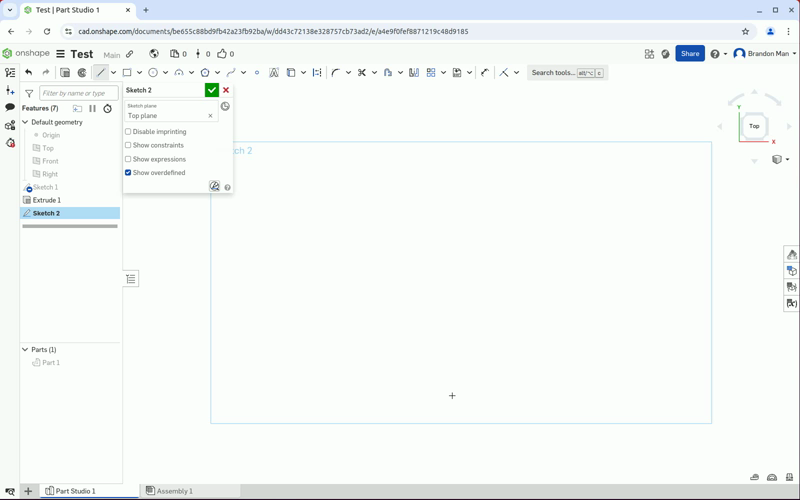
key_up(shift)
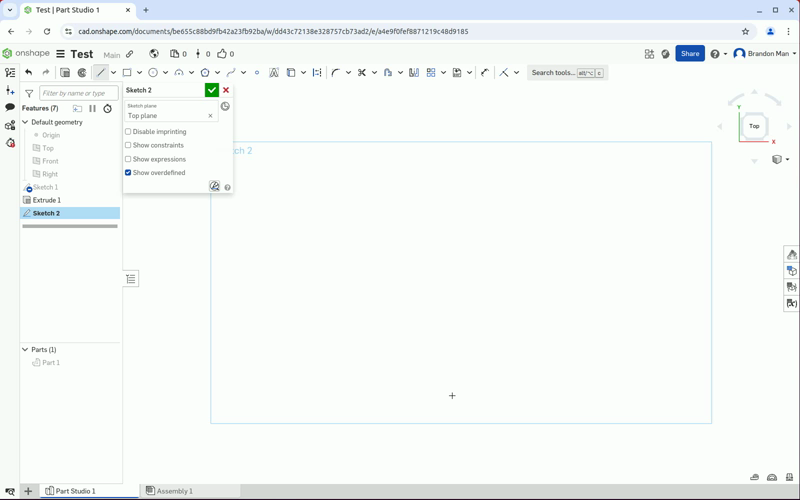
key_down(shift)
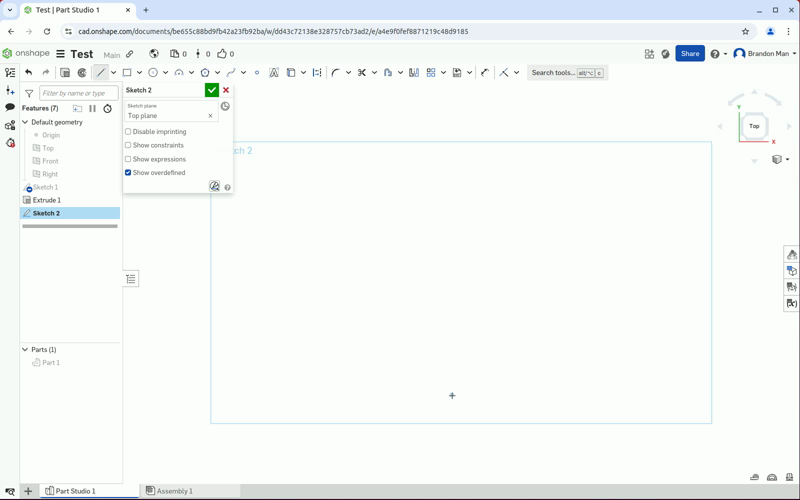
mouse_move(482, 395)
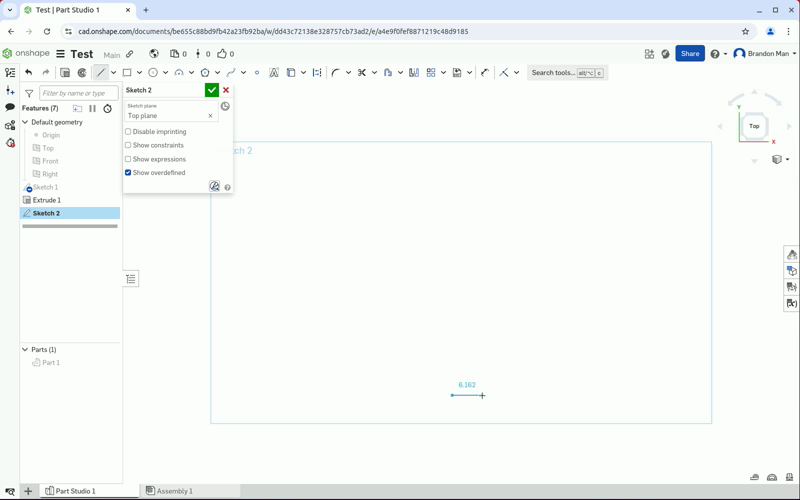
mouse_move(489, 395)
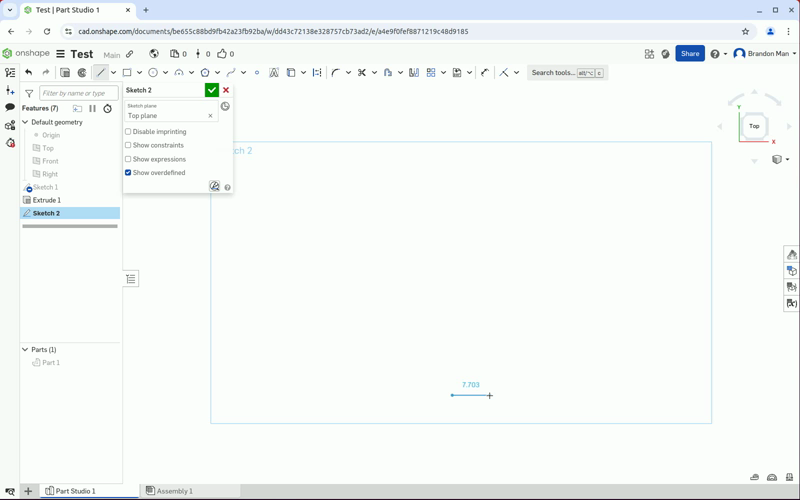
click(489, 395)
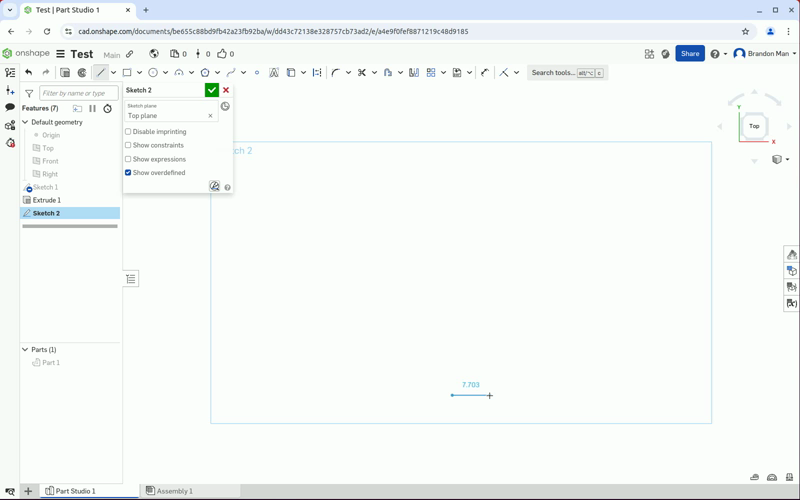
key_up(shift)
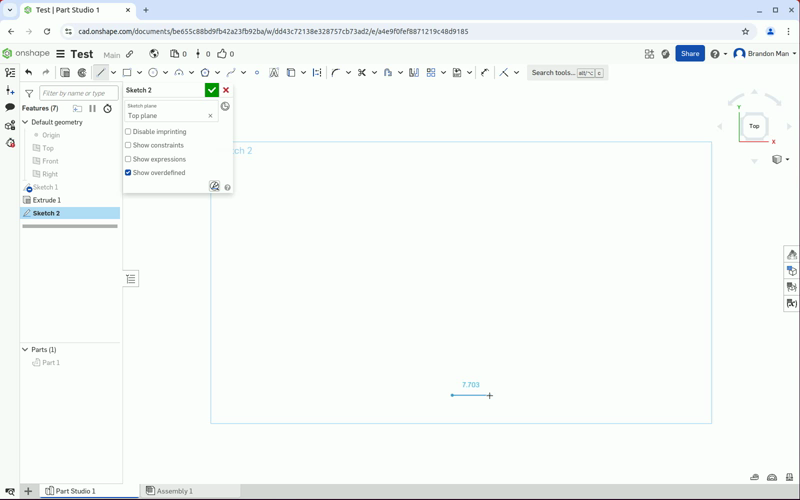
key_down(shift)
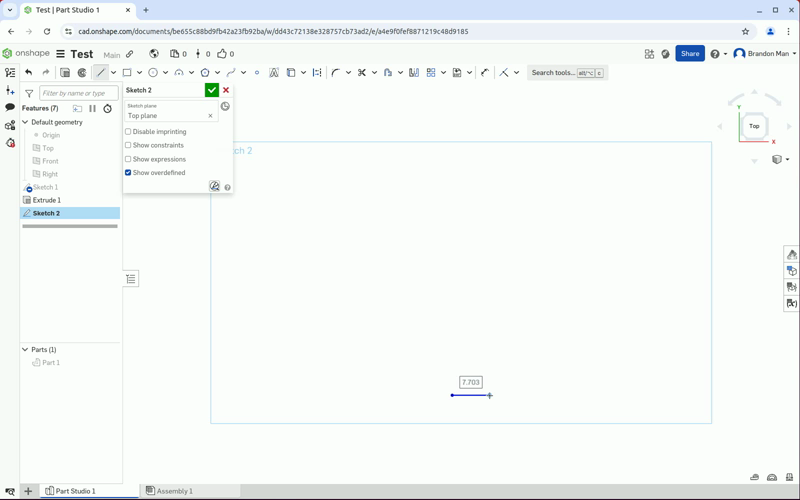
mouse_move(519, 395)
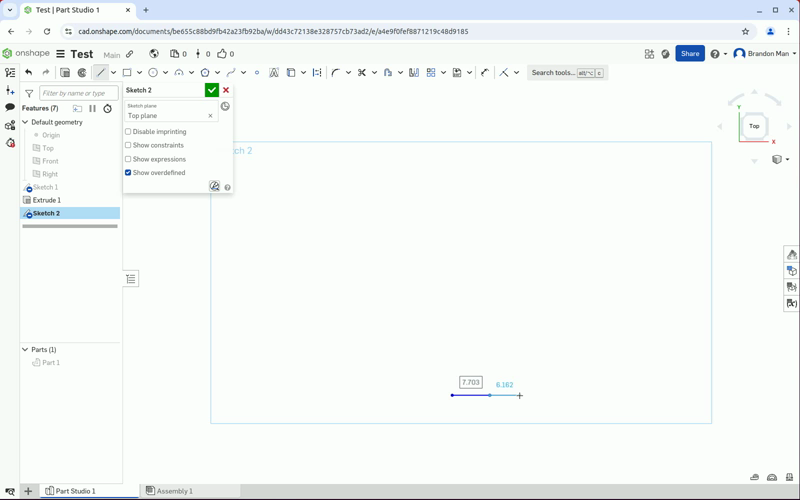
mouse_move(489, 387)
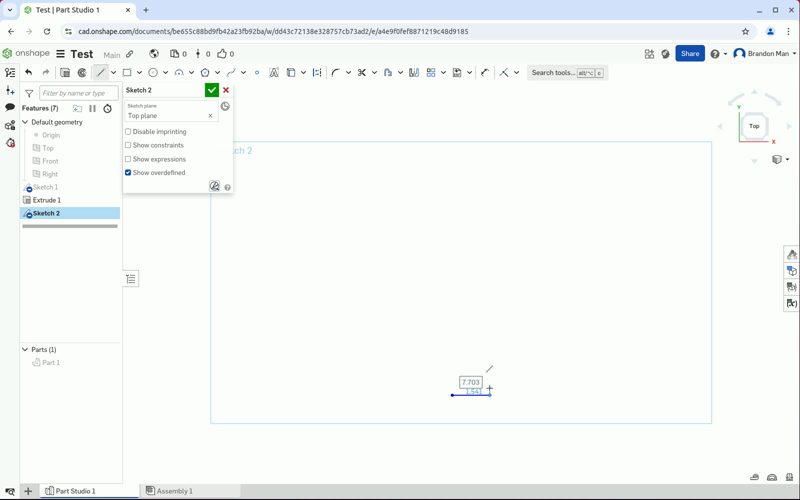
scroll(6)
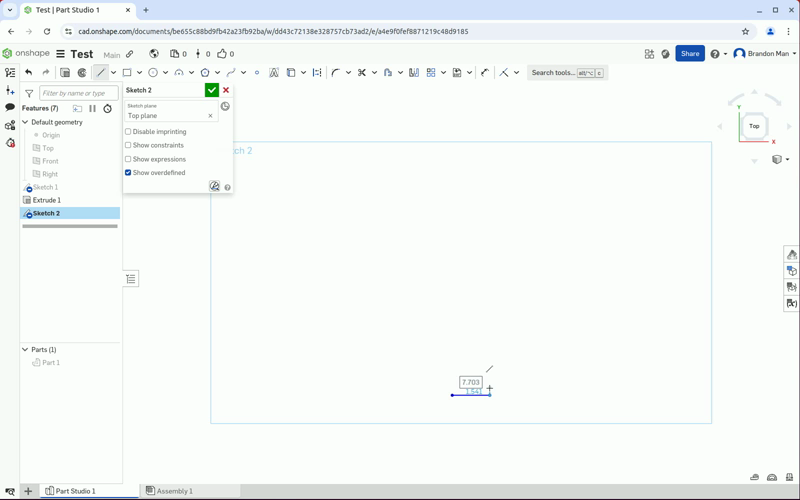
scroll(6)
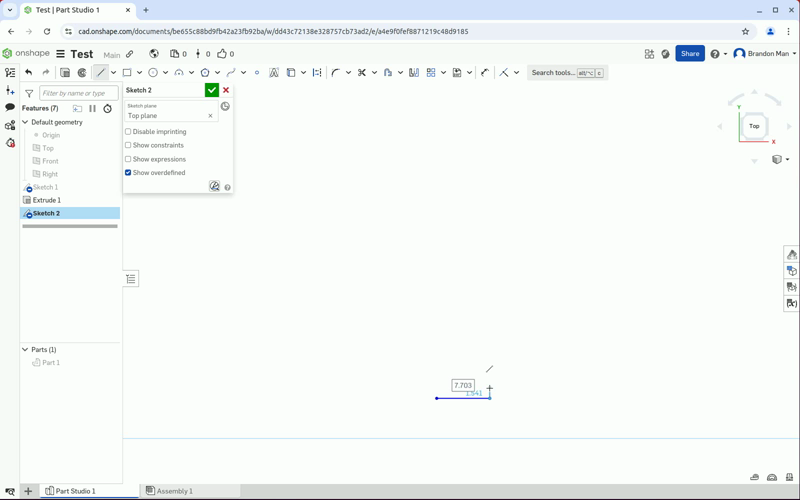
scroll(6)
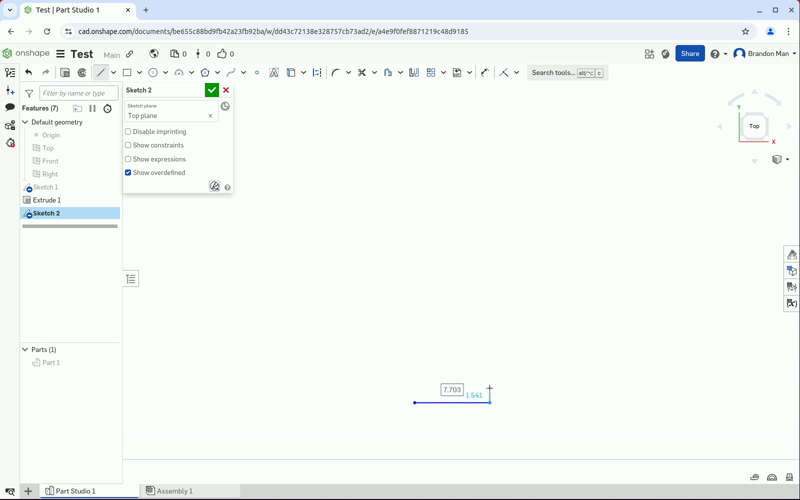
scroll(6)
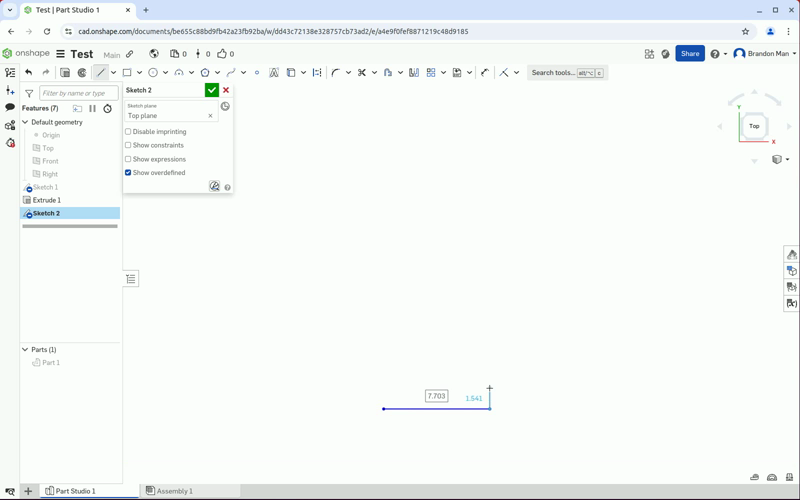
scroll(6)
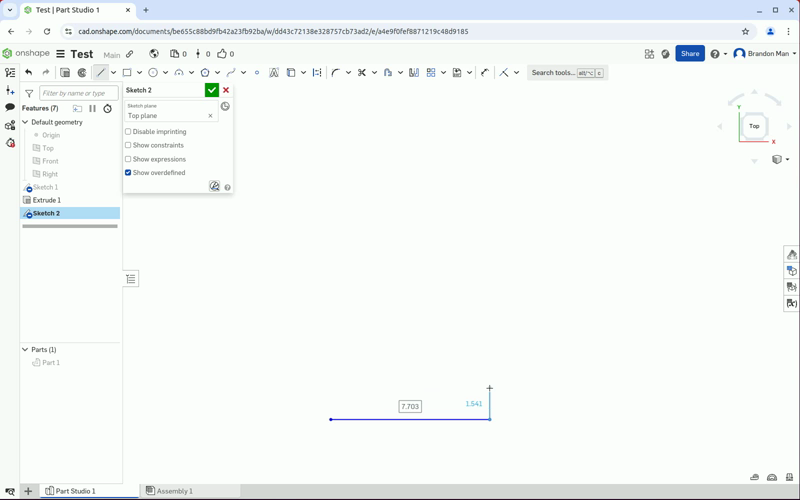
scroll(6)
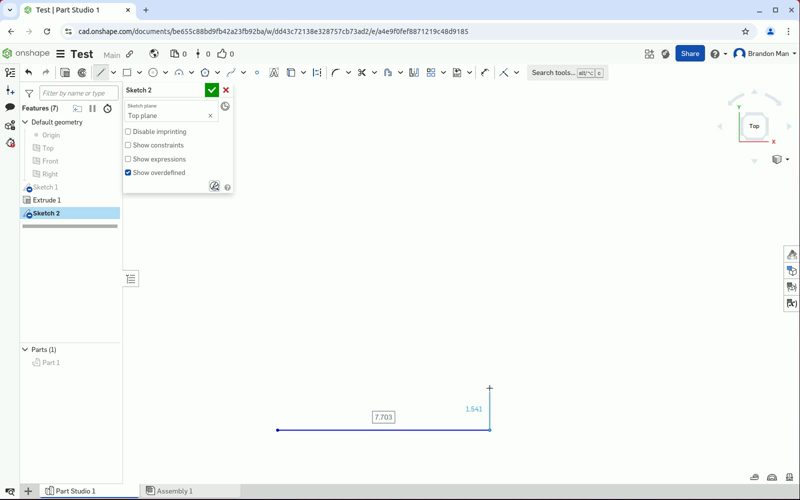
scroll(6)
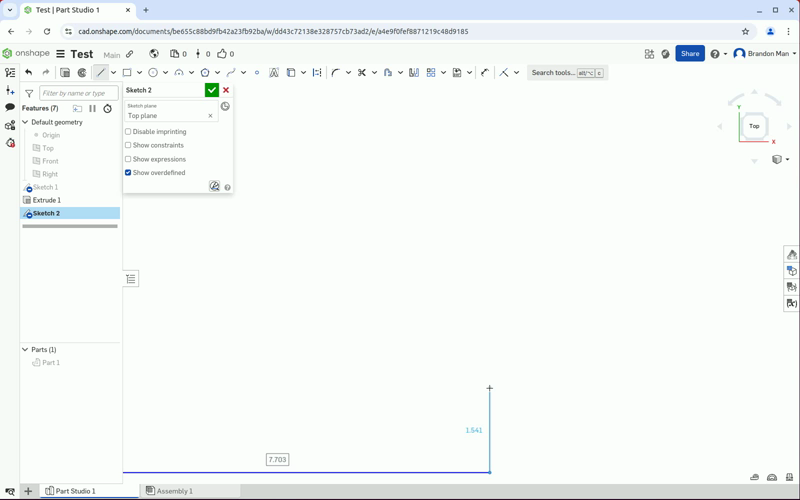
click(489, 387)
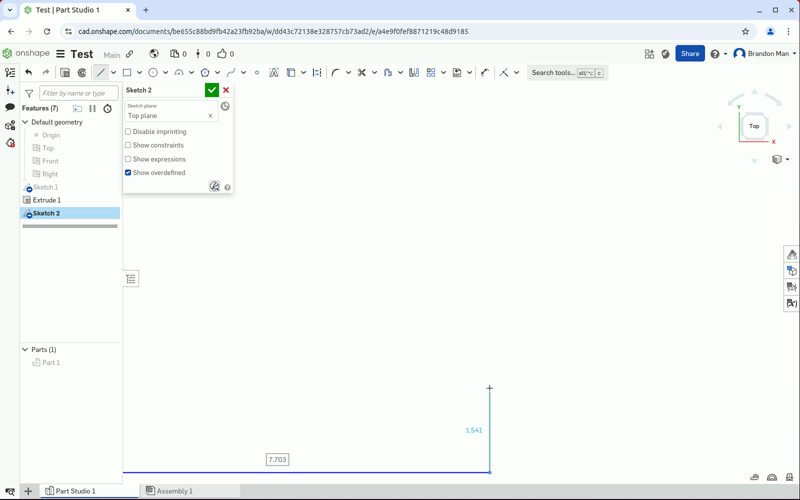
scroll(-6)
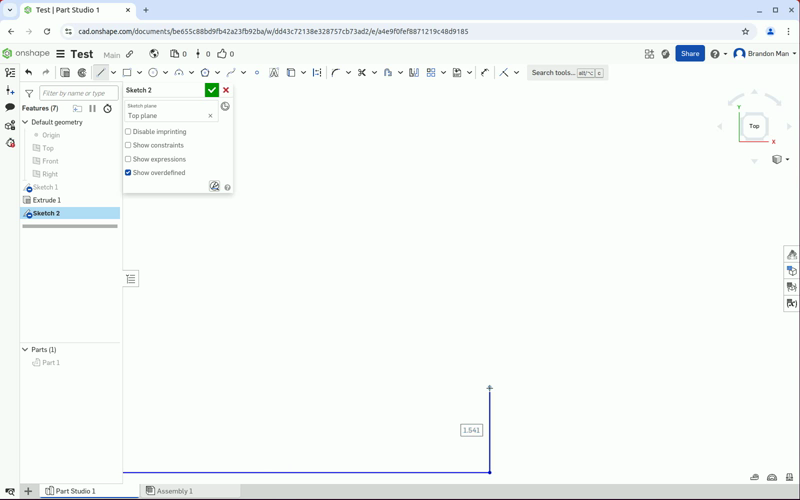
scroll(-6)
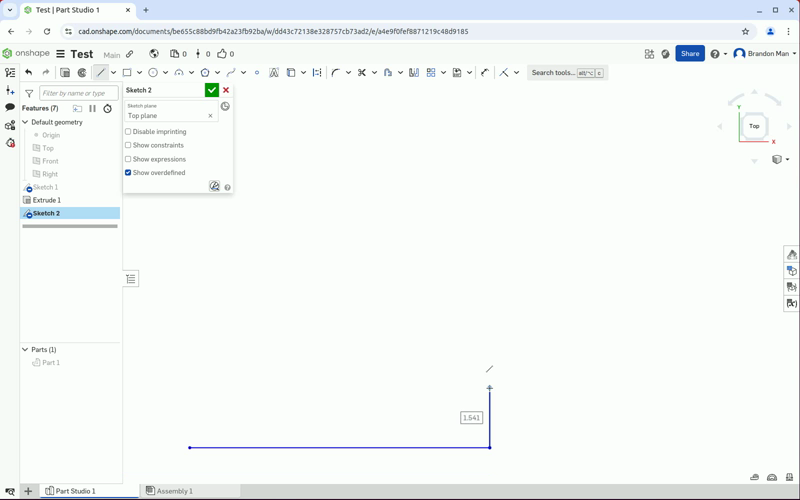
scroll(-6)
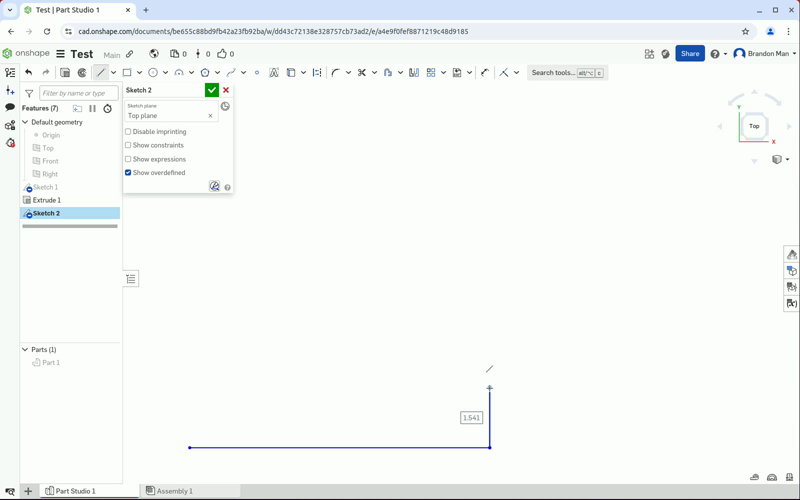
scroll(-6)
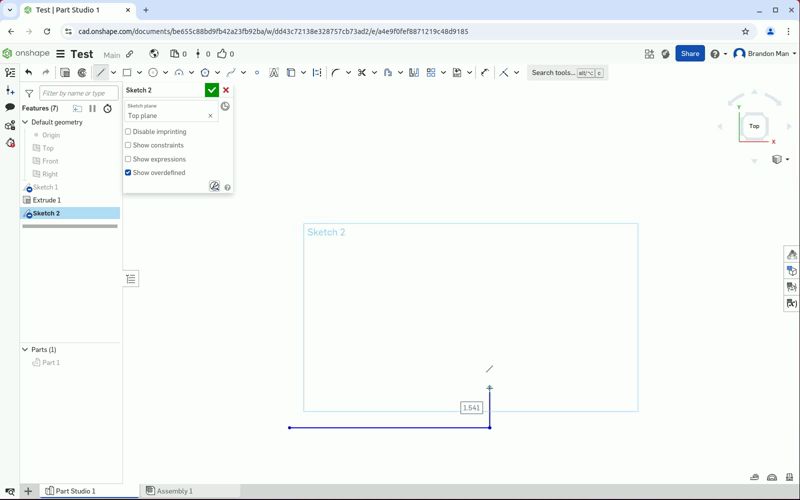
scroll(-6)
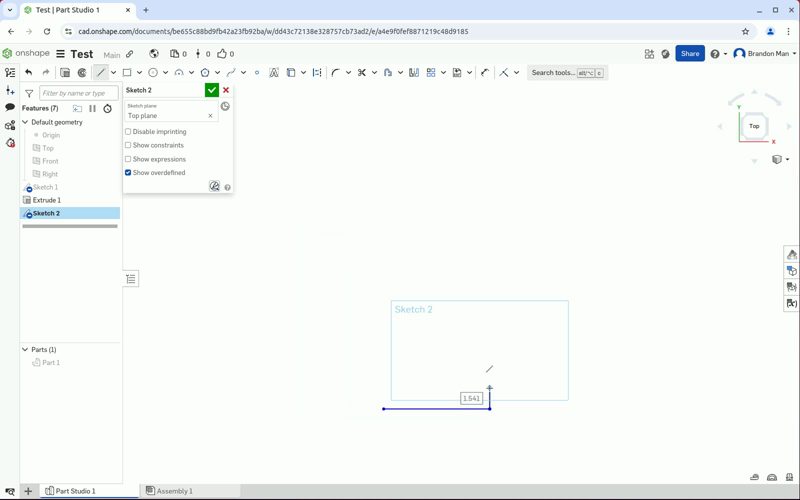
scroll(-6)
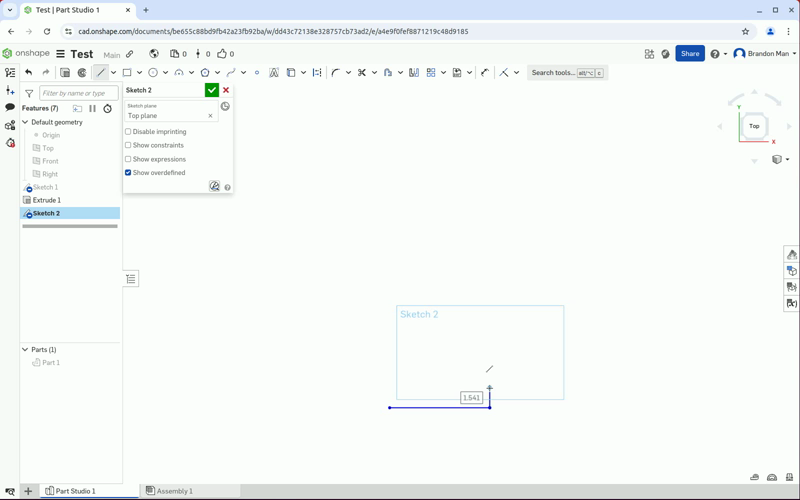
scroll(-6)
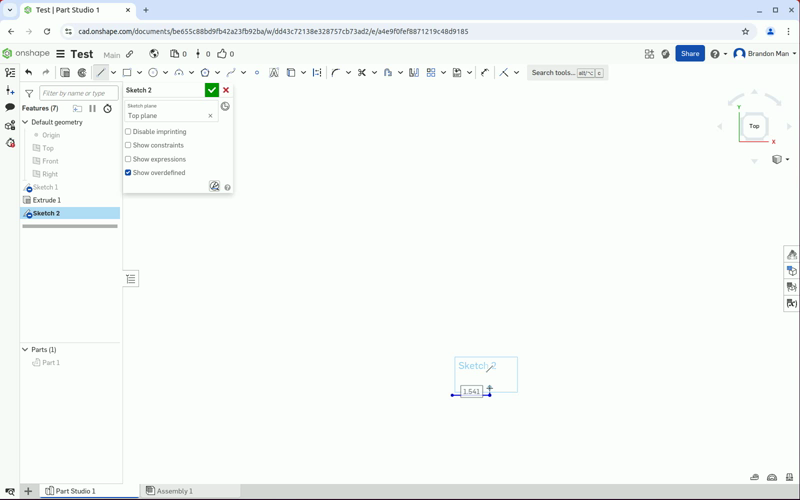
key_up(shift)
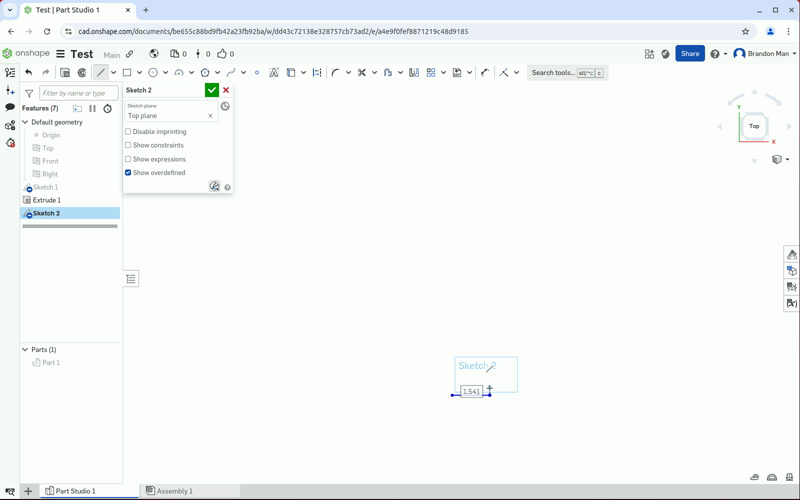
key_down(shift)
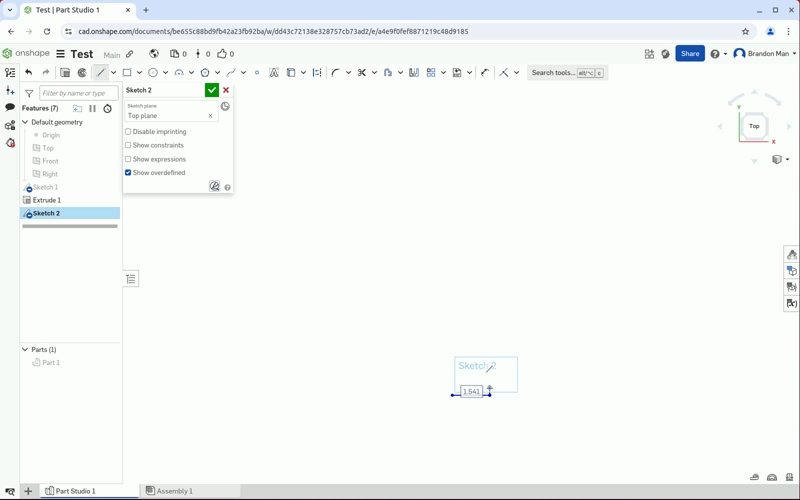
mouse_move(519, 387)
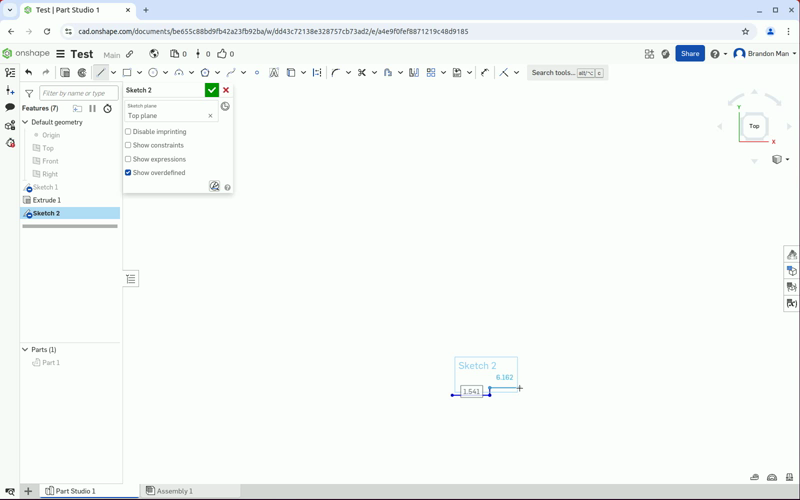
mouse_move(452, 387)
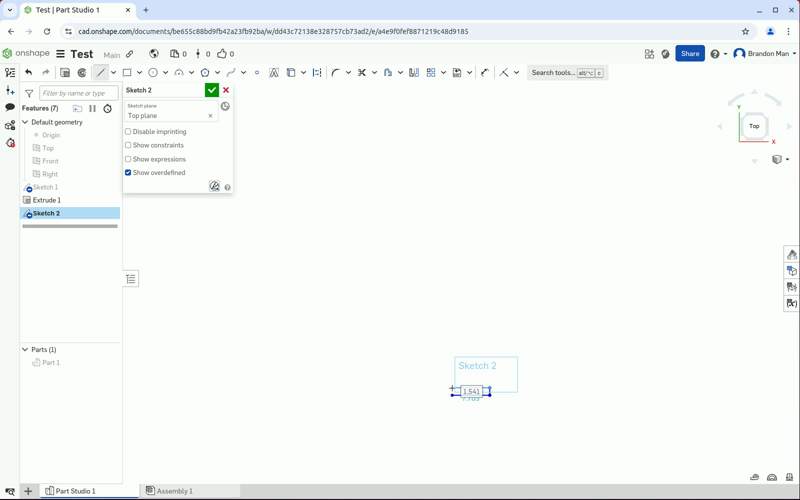
click(452, 387)
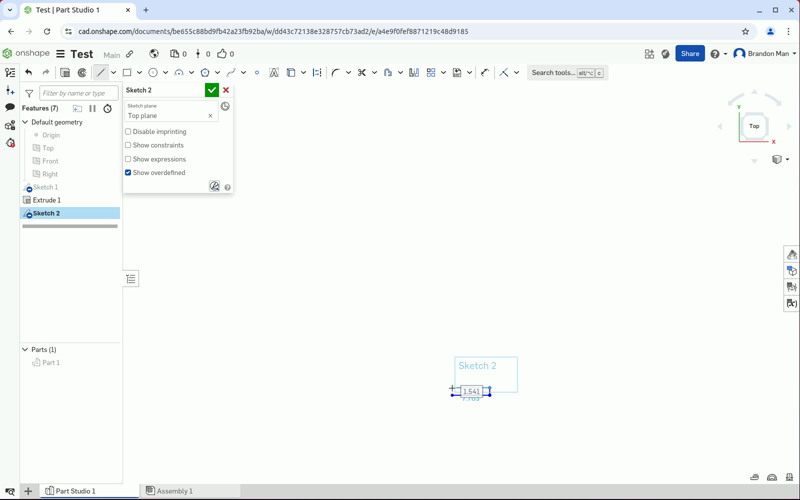
key_up(shift)
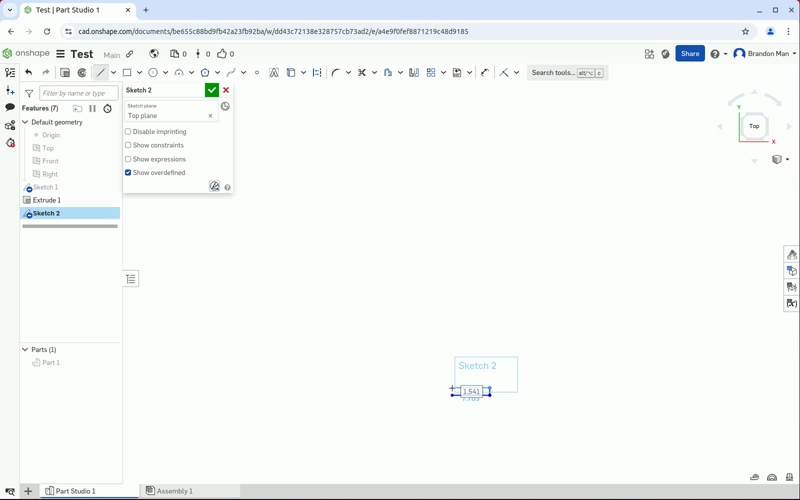
mouse_move(482, 387)
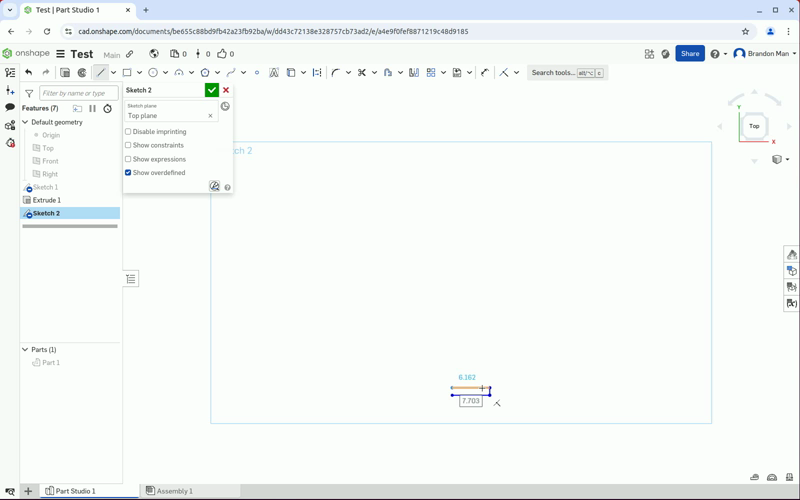
key_down(shift)
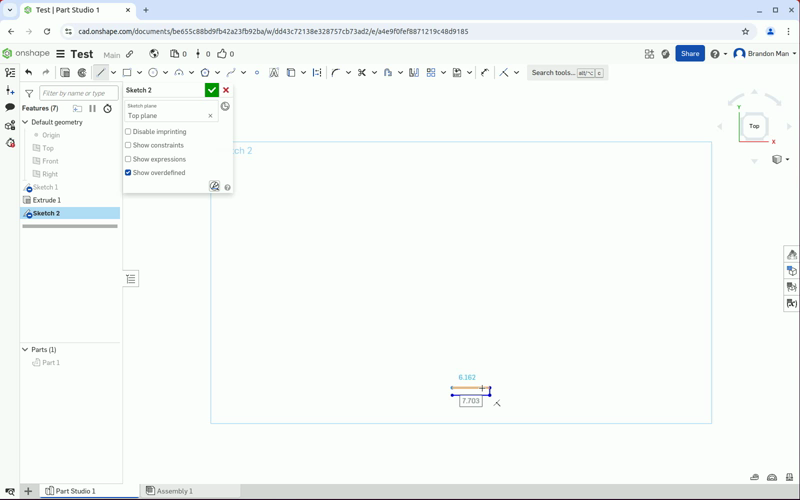
mouse_move(452, 395)
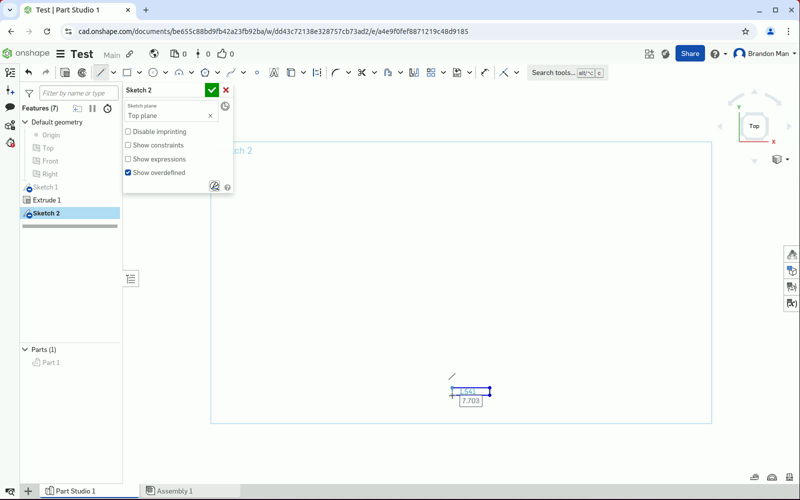
scroll(6)
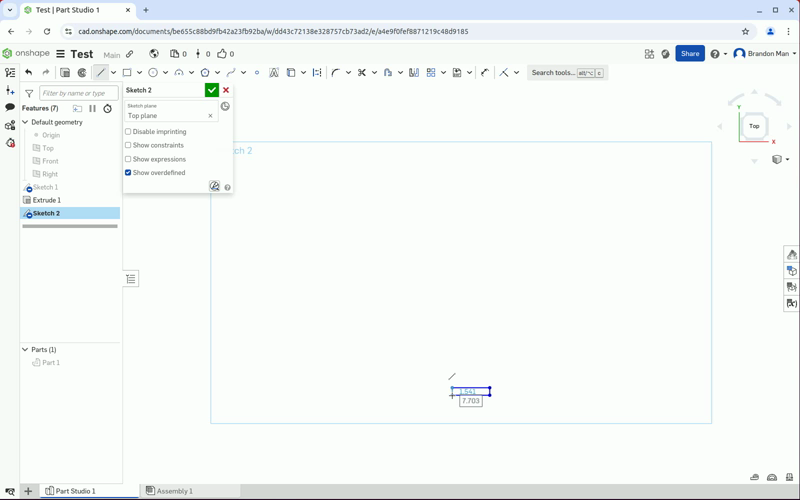
scroll(6)
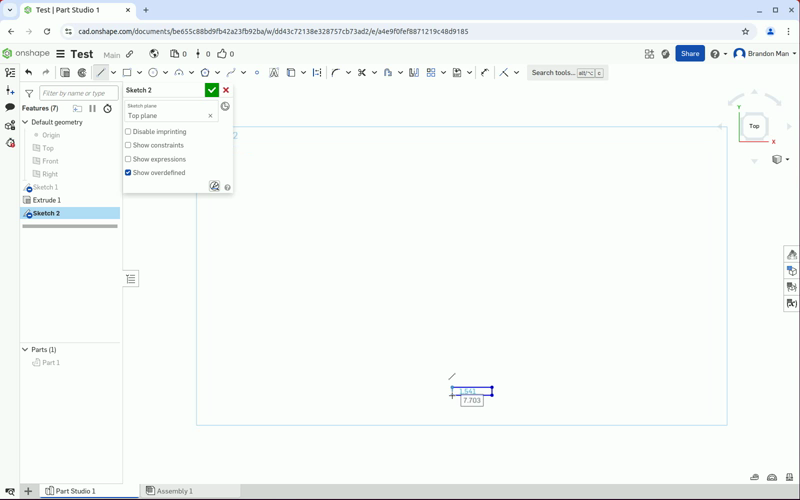
scroll(6)
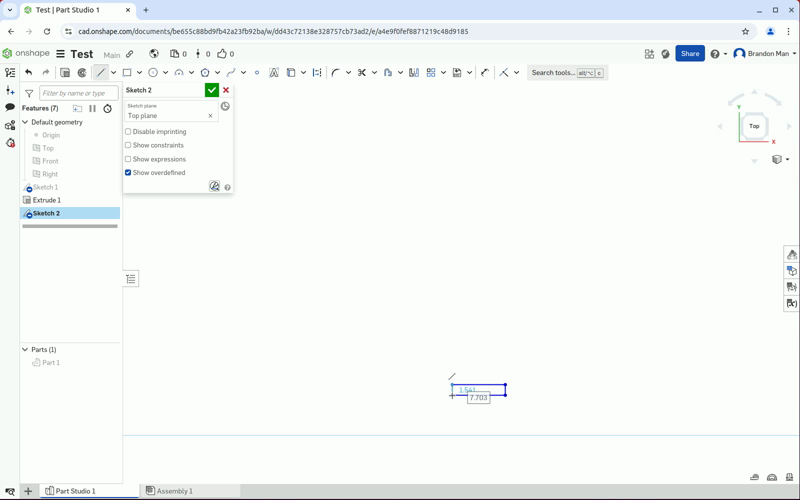
scroll(6)
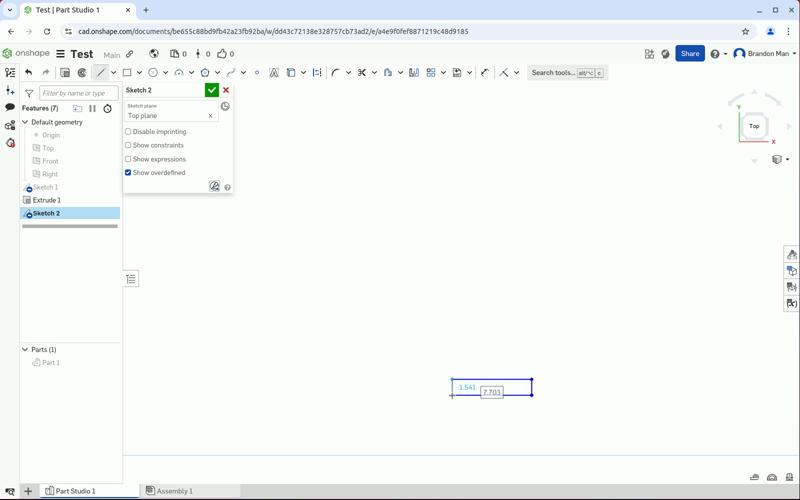
scroll(6)
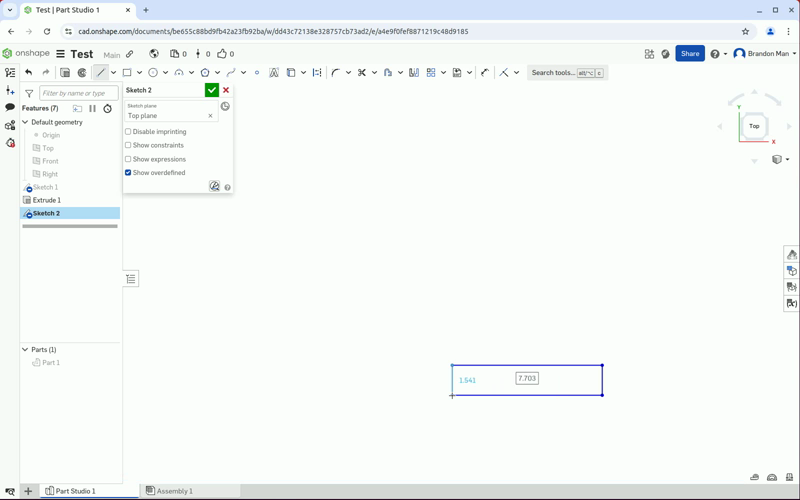
scroll(6)
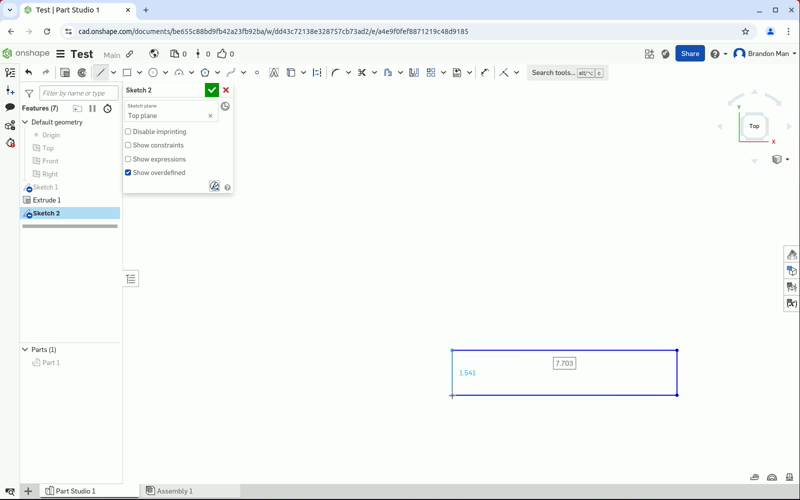
scroll(6)
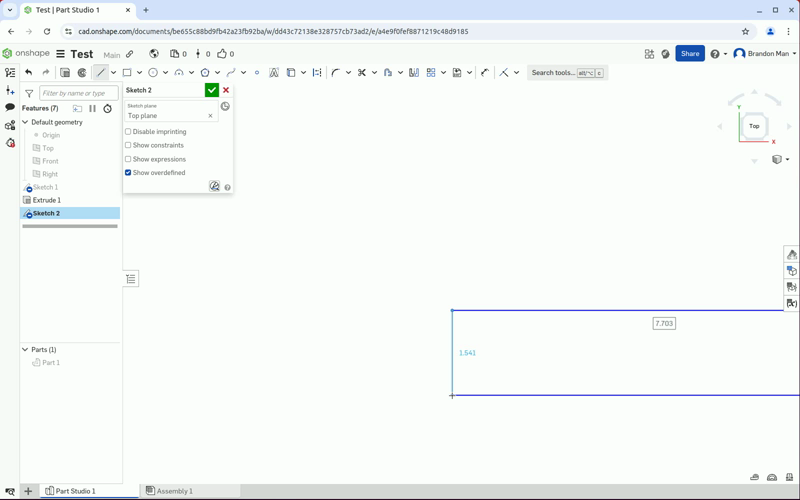
key_up(shift)
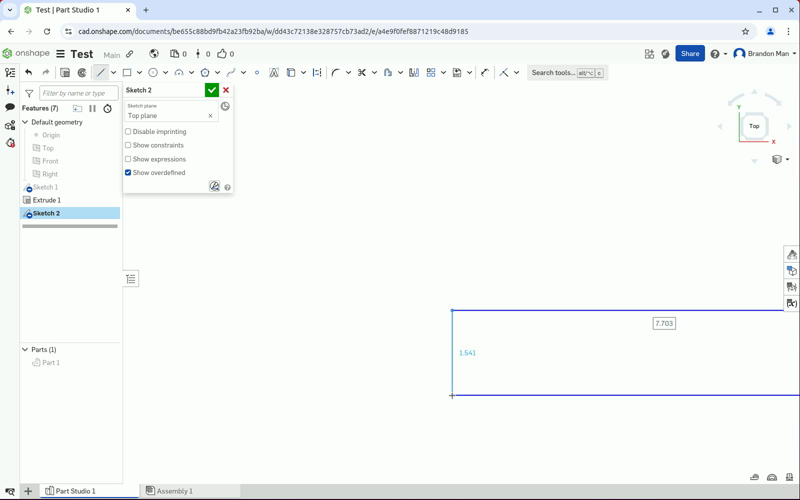
click(452, 395)
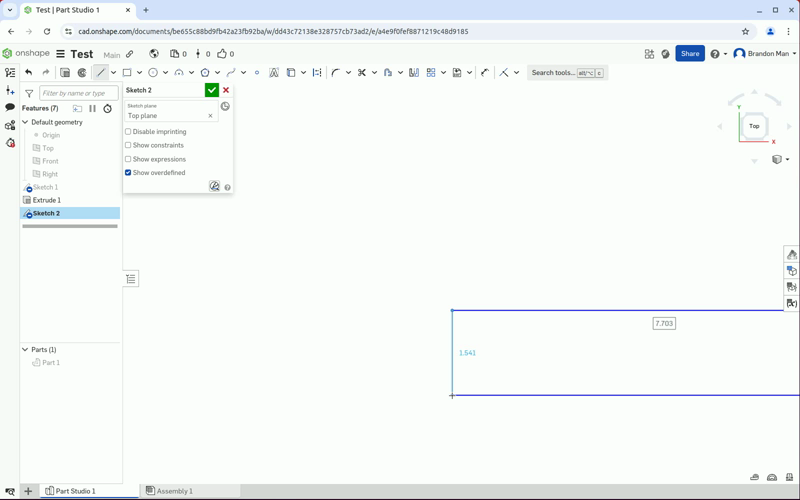
scroll(-6)
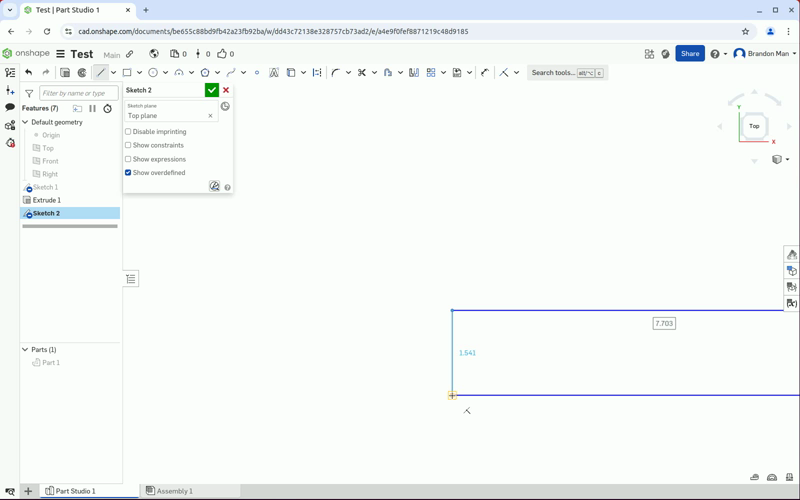
scroll(-6)
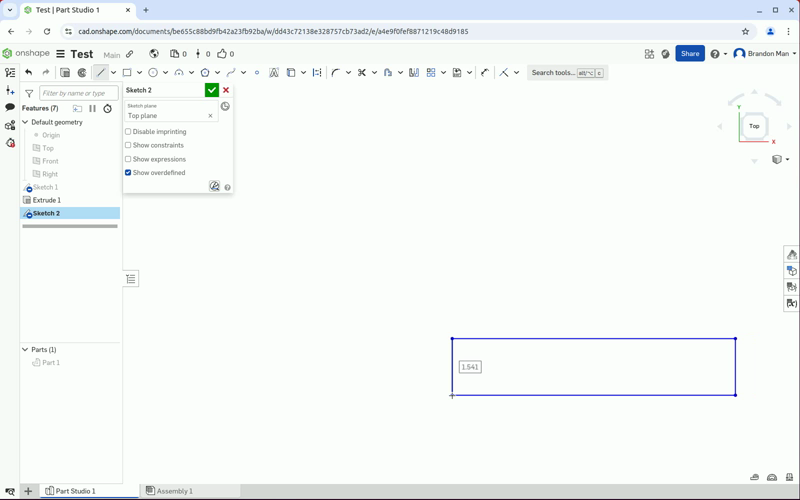
scroll(-6)
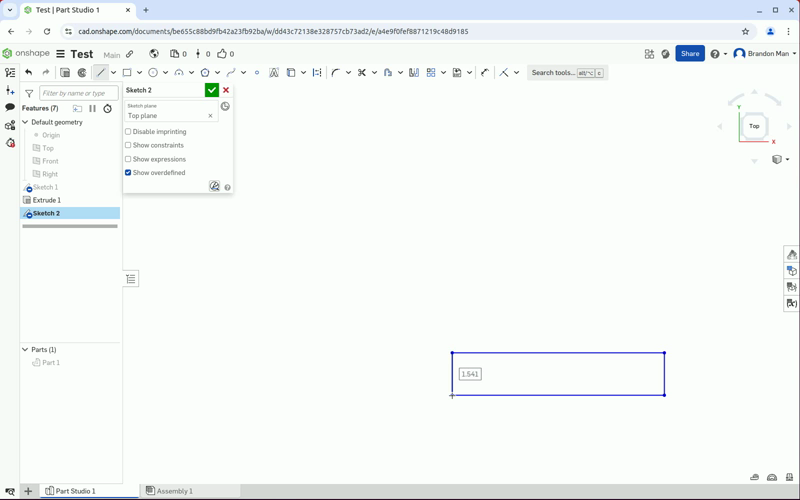
scroll(-6)
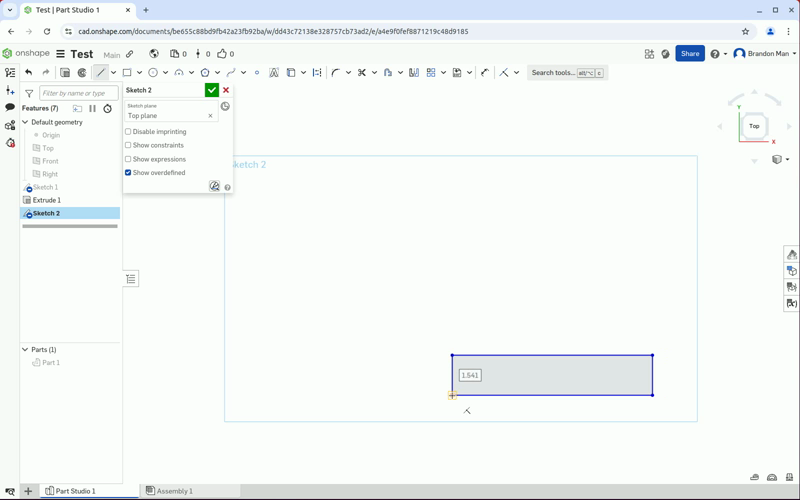
scroll(-6)
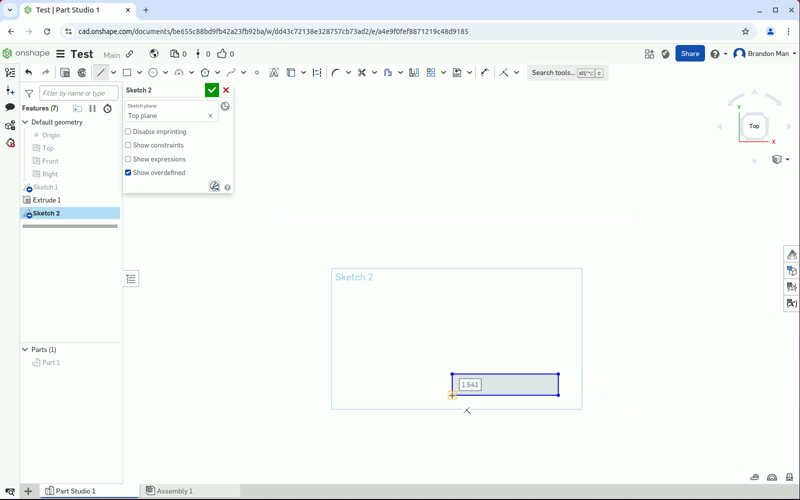
scroll(-6)
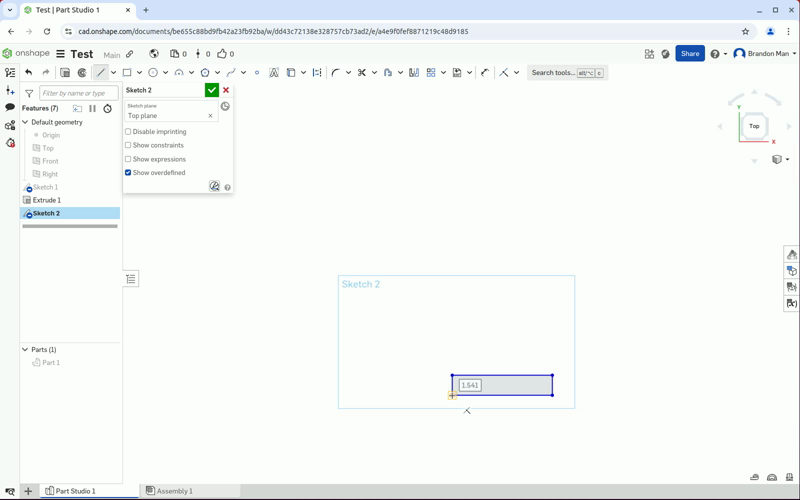
scroll(-6)
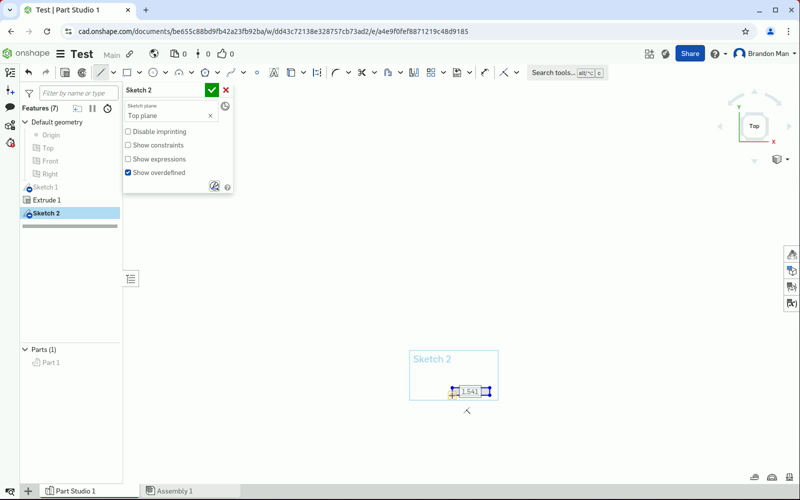
key(esc)
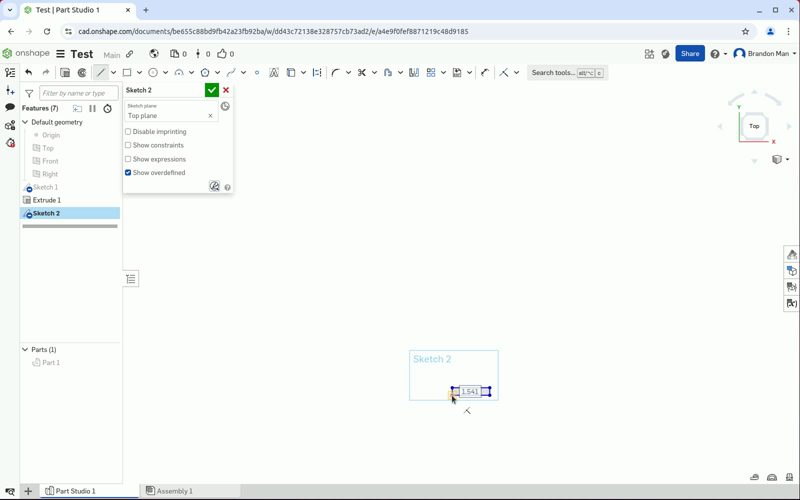
mouse_move(474, 394)
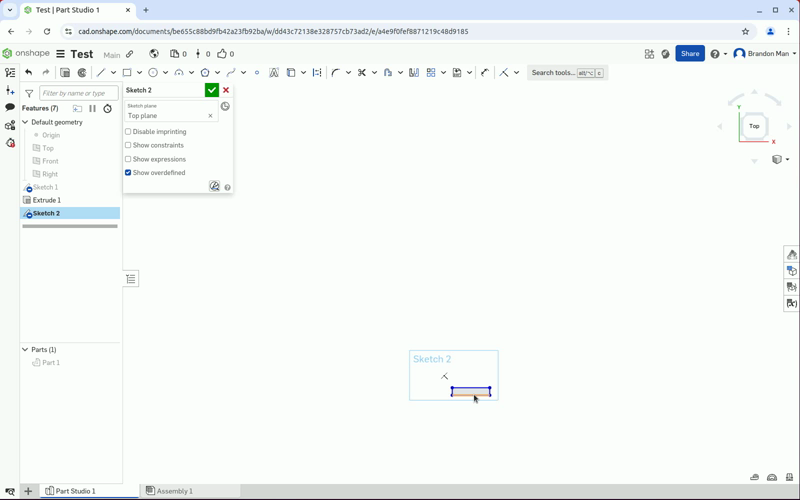
scroll(6)
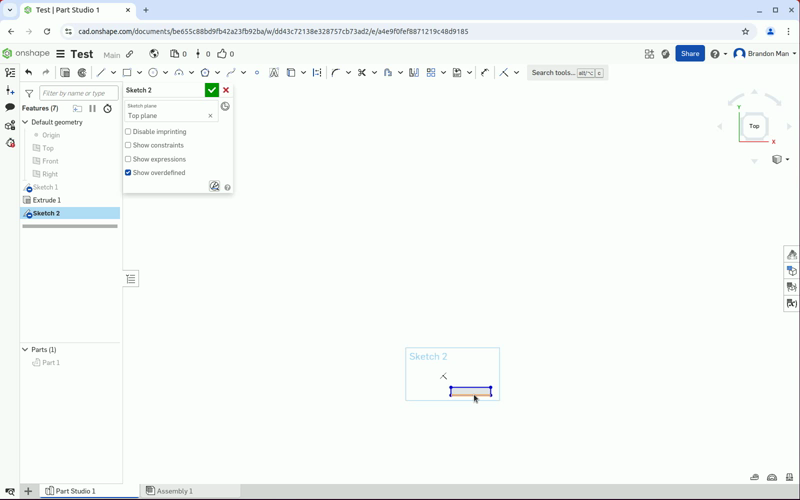
scroll(6)
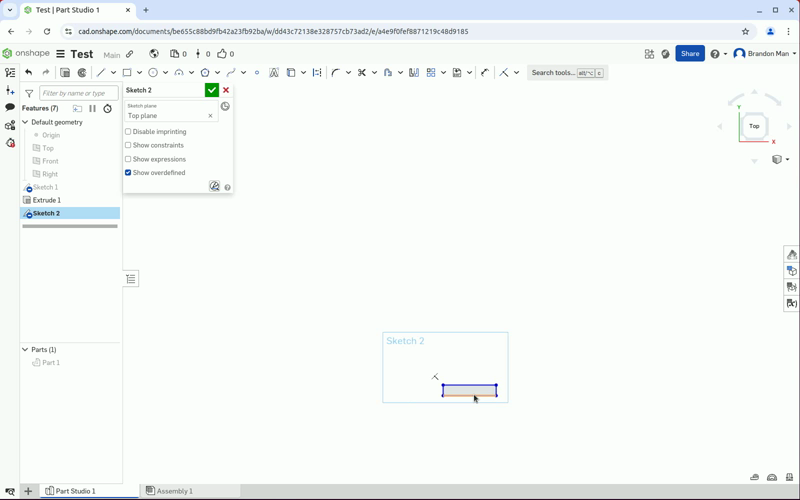
scroll(6)
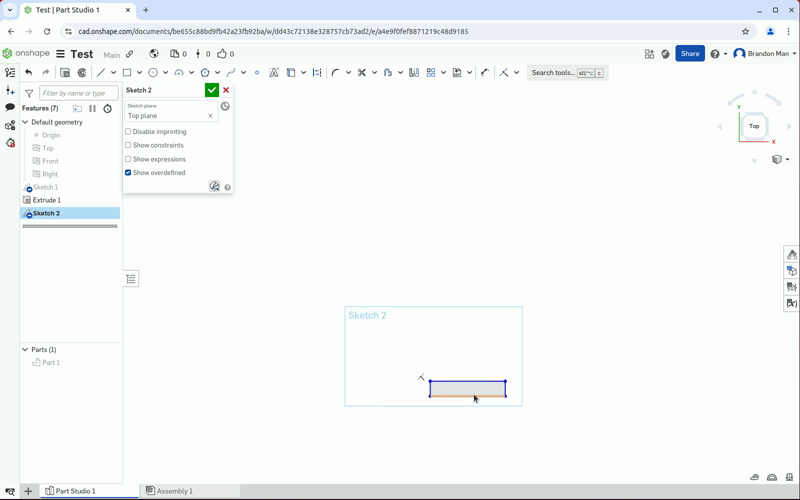
scroll(6)
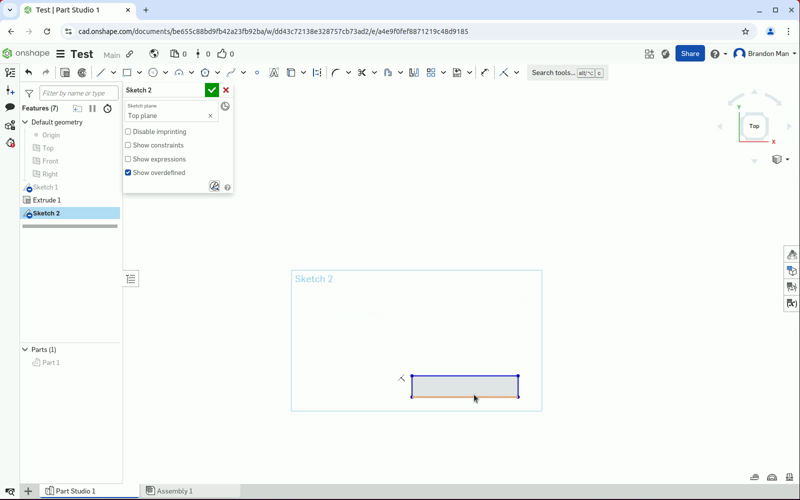
scroll(6)
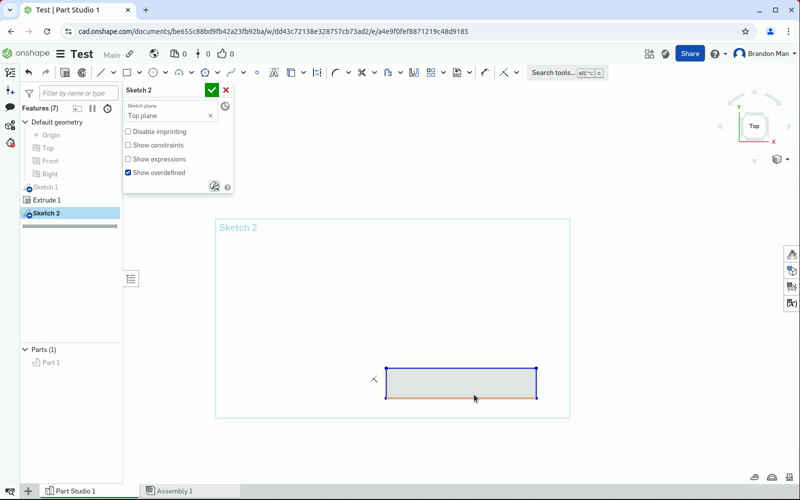
scroll(6)
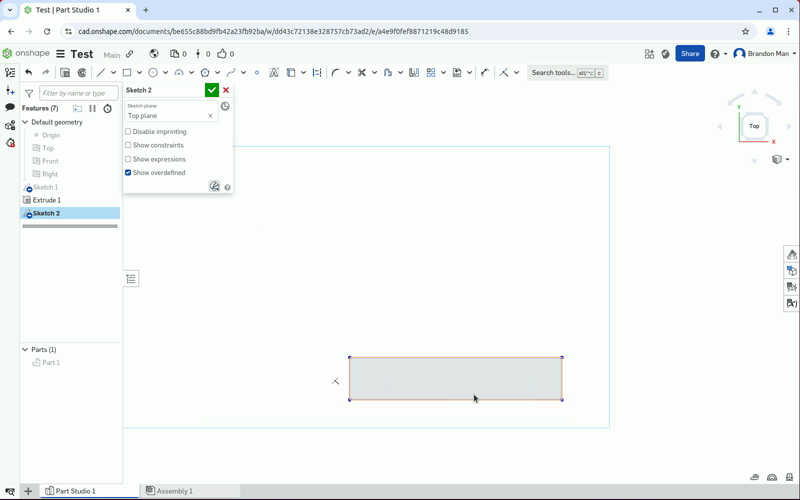
scroll(6)
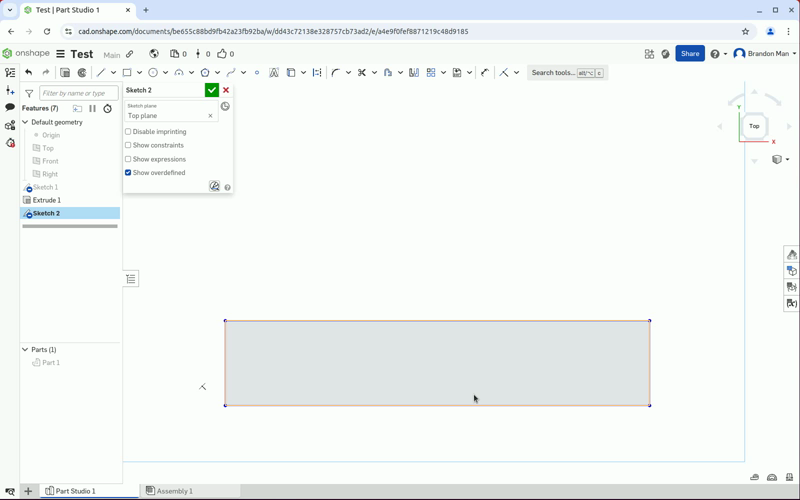
click(474, 394)
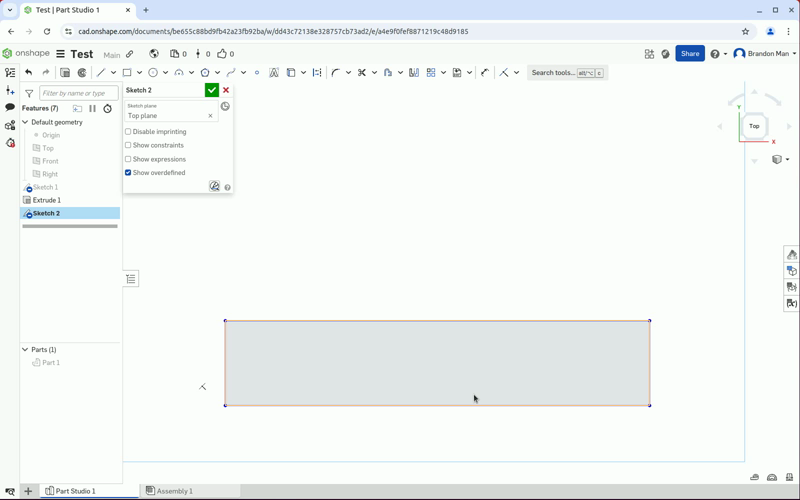
scroll(-6)
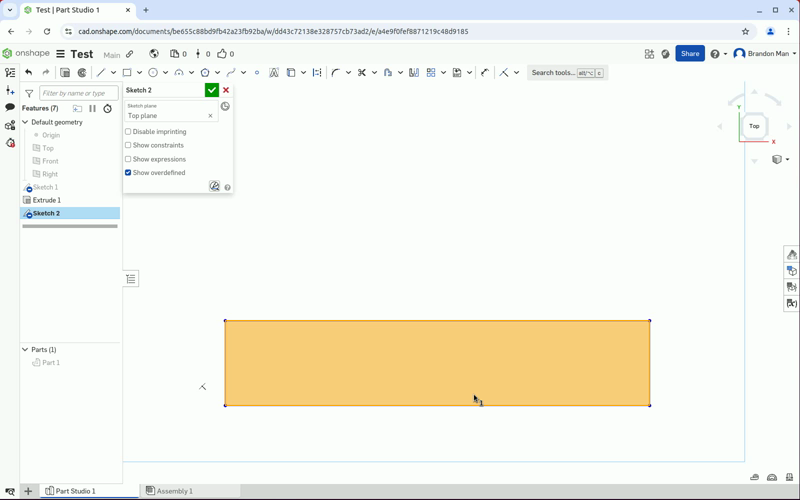
scroll(-6)
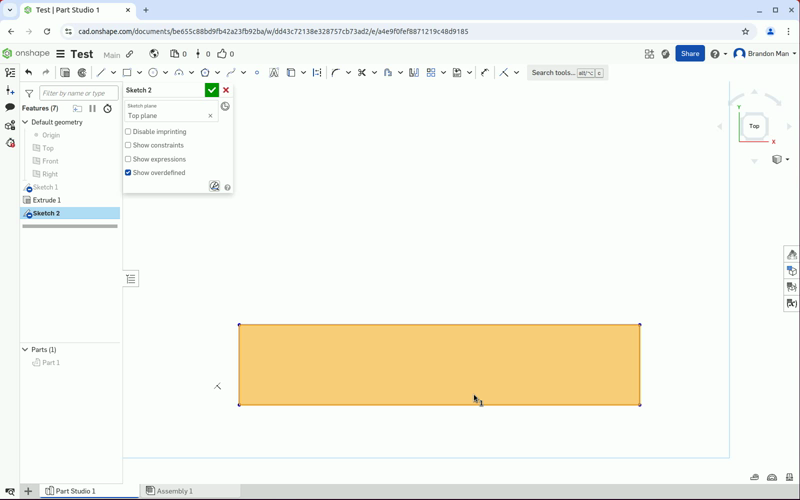
scroll(-6)
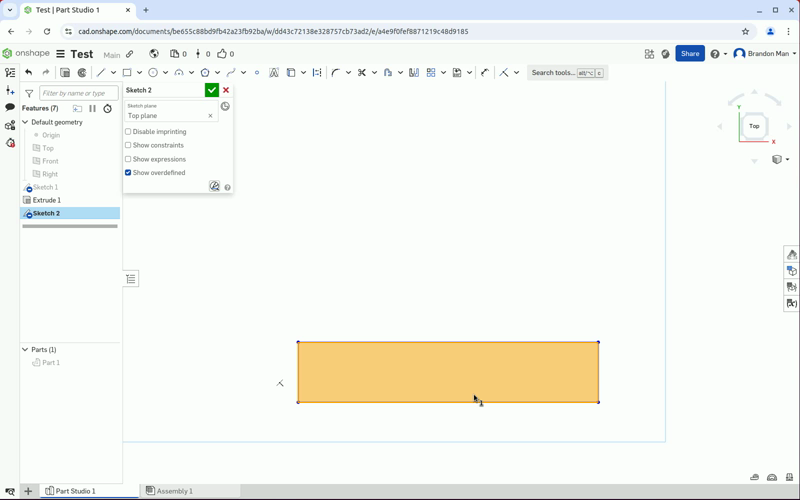
scroll(-6)
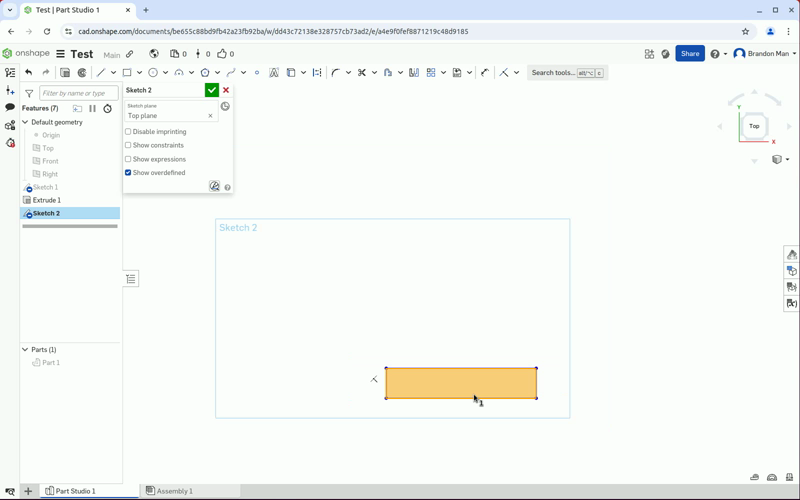
scroll(-6)
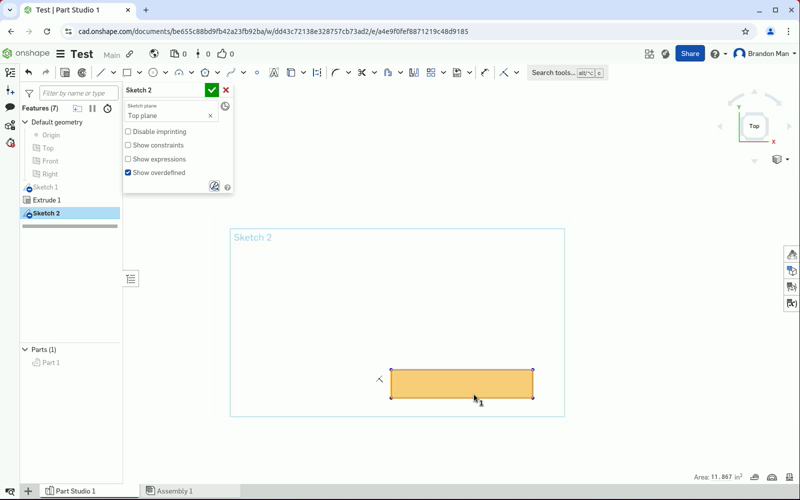
scroll(-6)
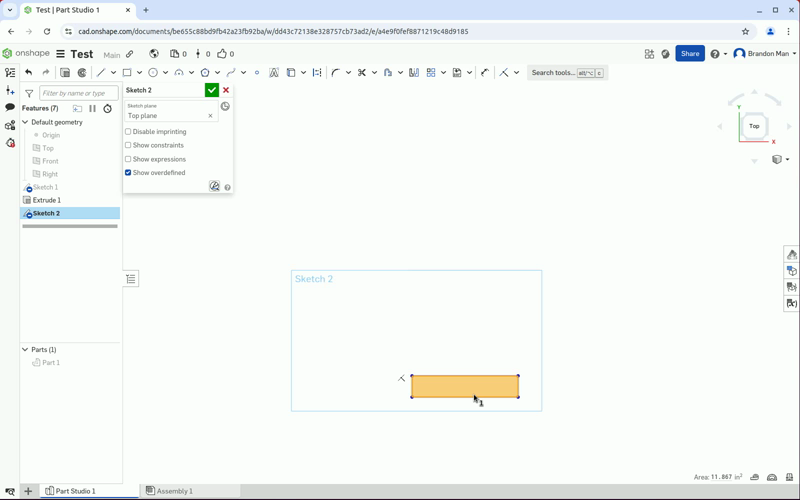
scroll(-6)
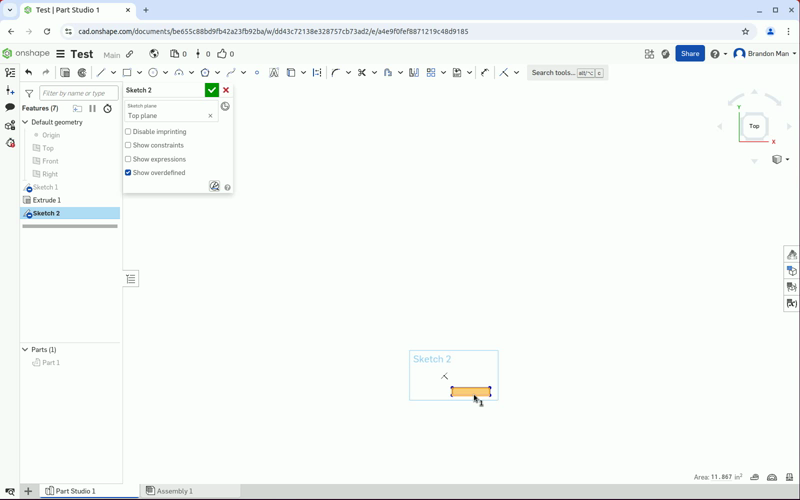
mouse_move(73, 352)
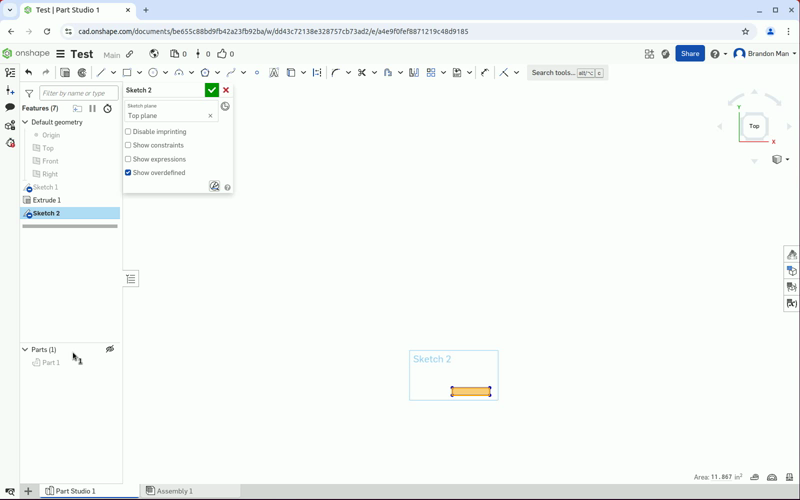
key(shift+y)
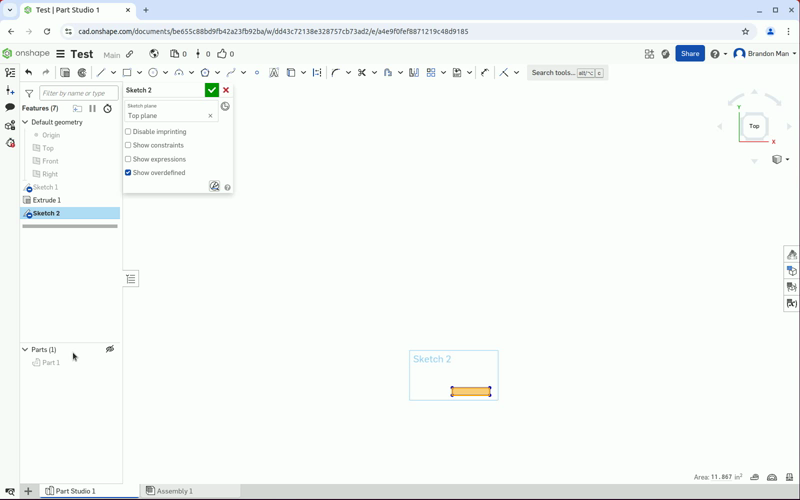
key(shift+e)
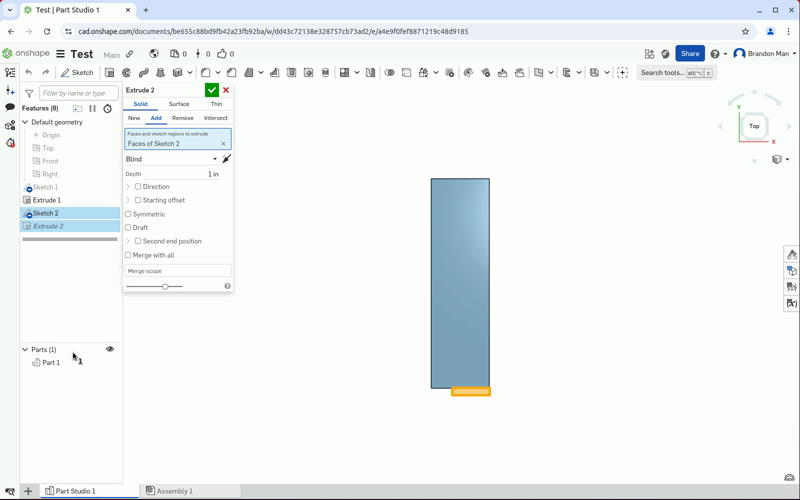
mouse_move(143, 106)
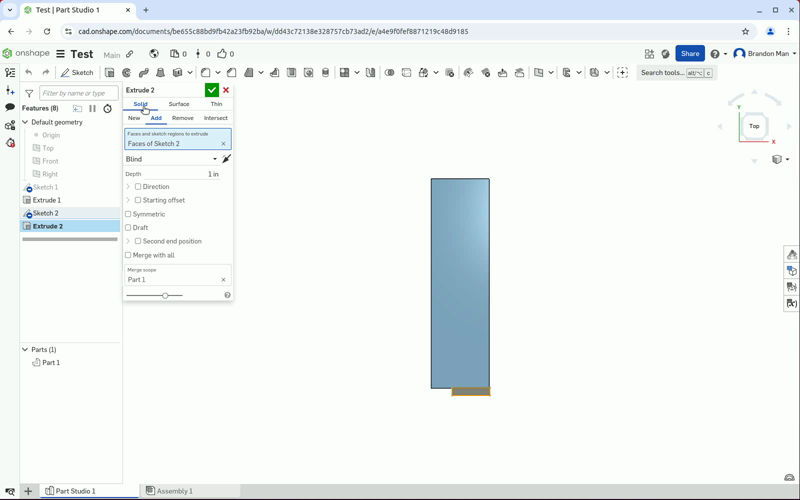
click(143, 106)
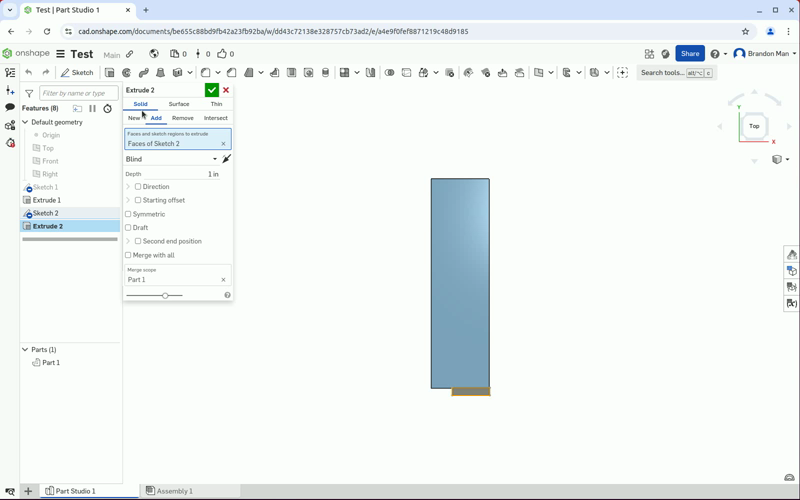
mouse_move(137, 120)
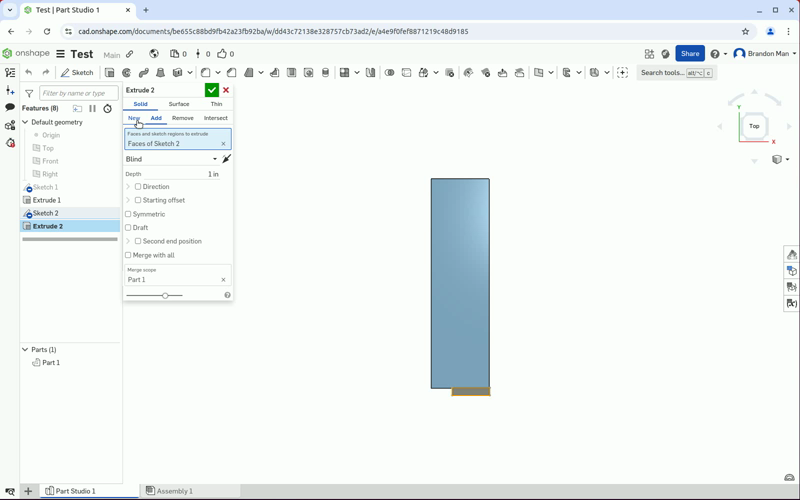
click(137, 120)
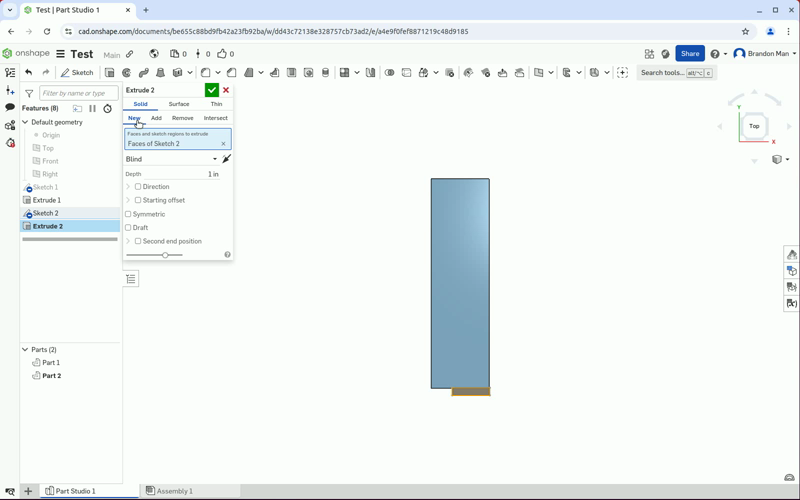
key(tab, 4)
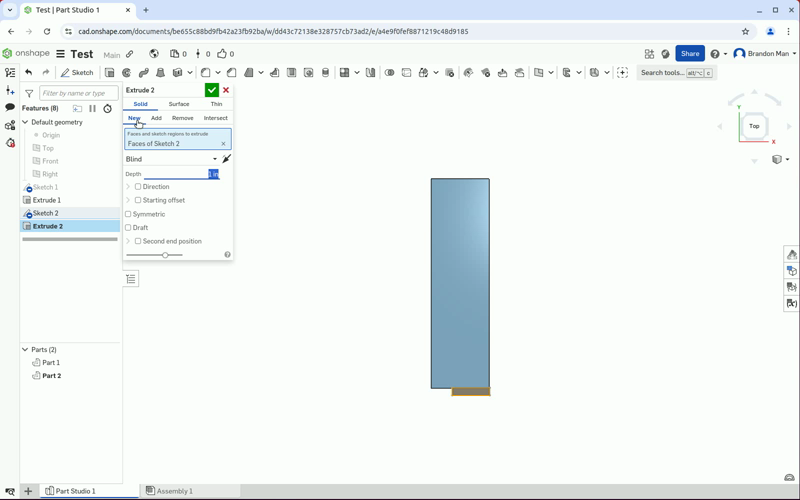
text(0.241)
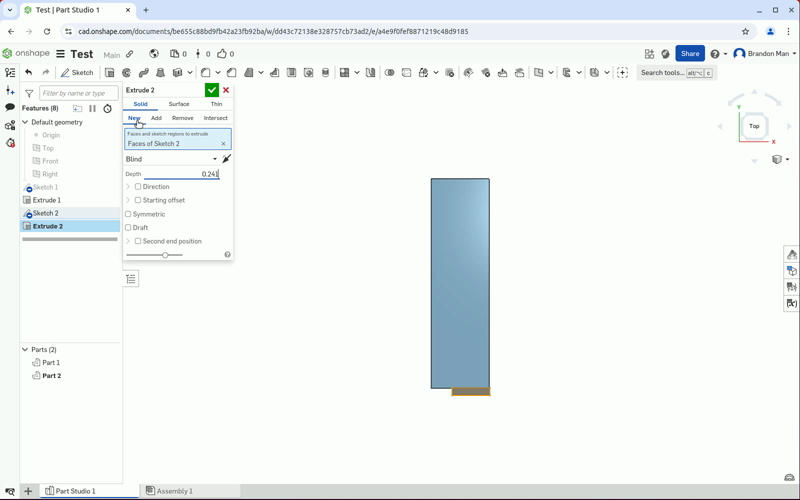
key(enter)
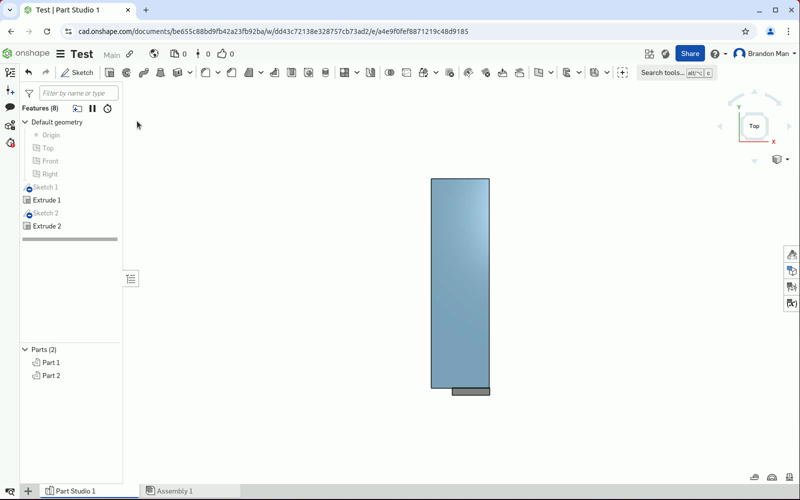
key(shift+h)
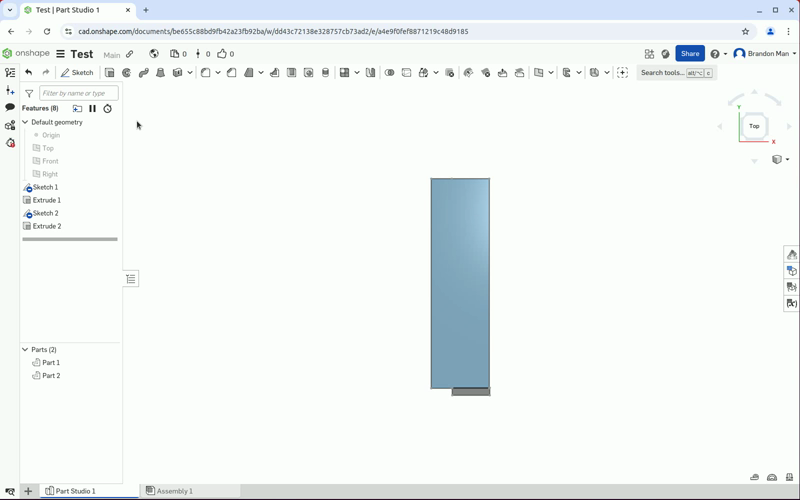
key(shift+h)
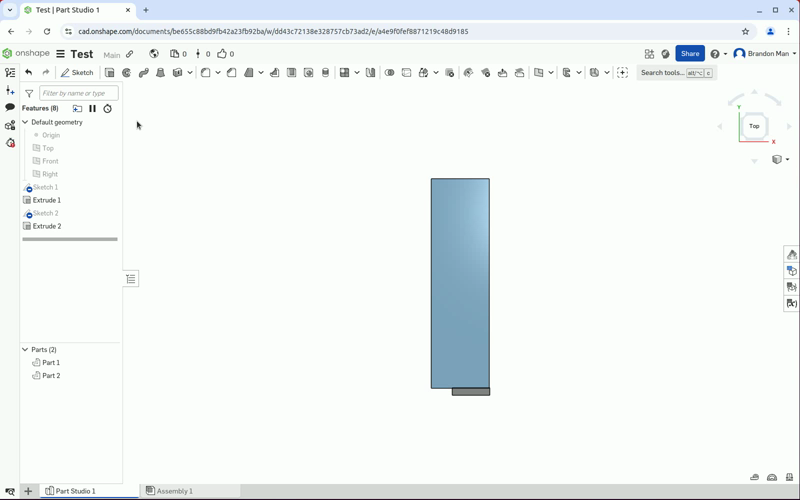
mouse_move(73, 189)
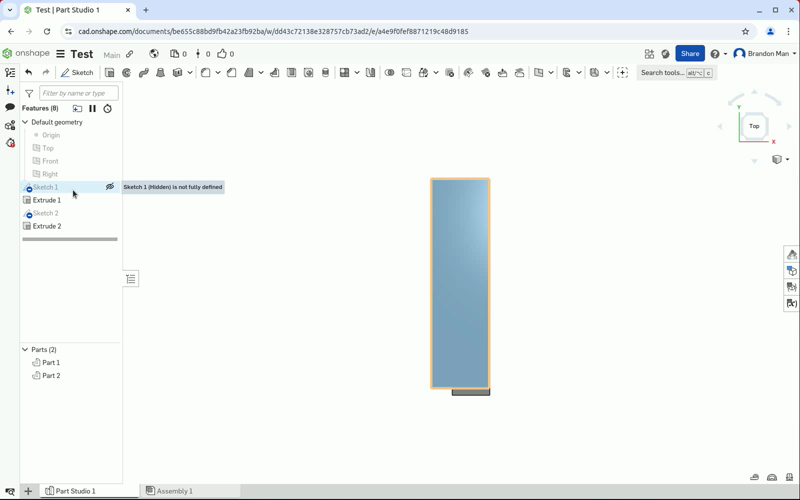
click(73, 189)
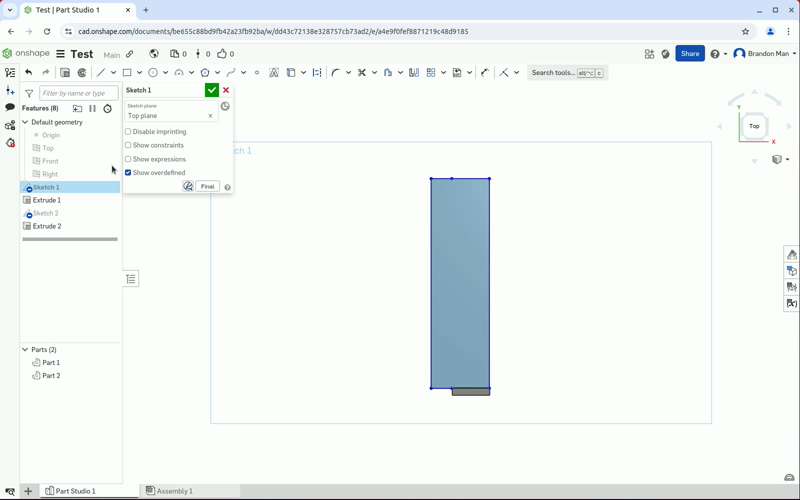
mouse_move(229, 92)
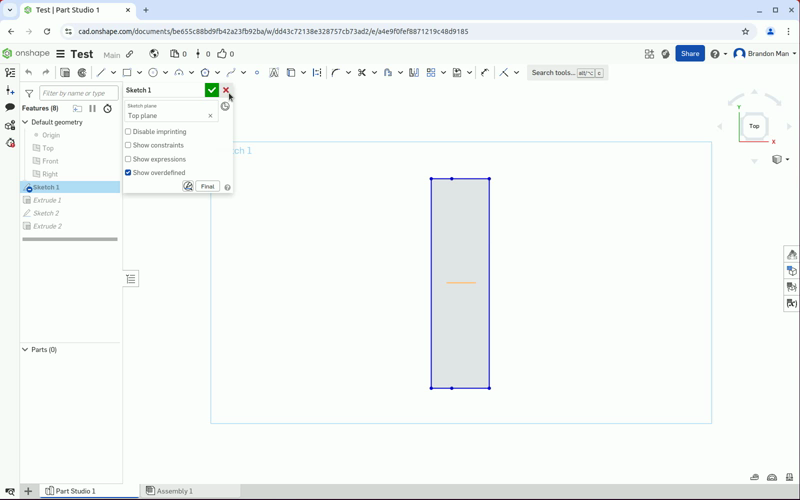
click(229, 92)
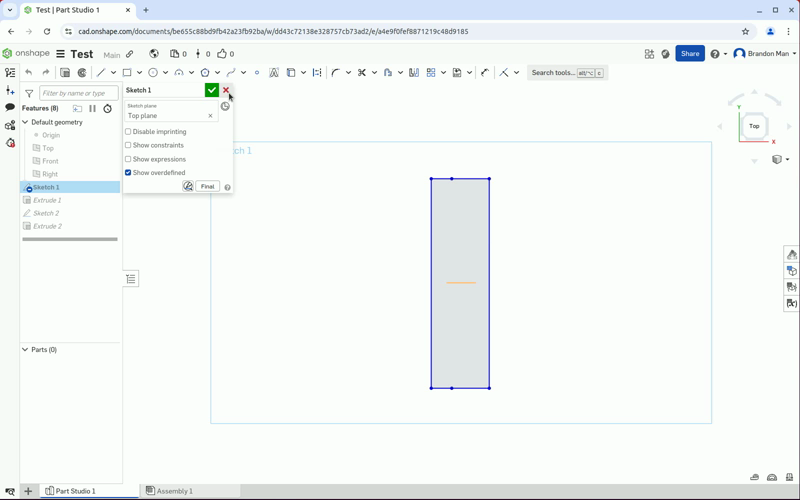
key(shift+s)
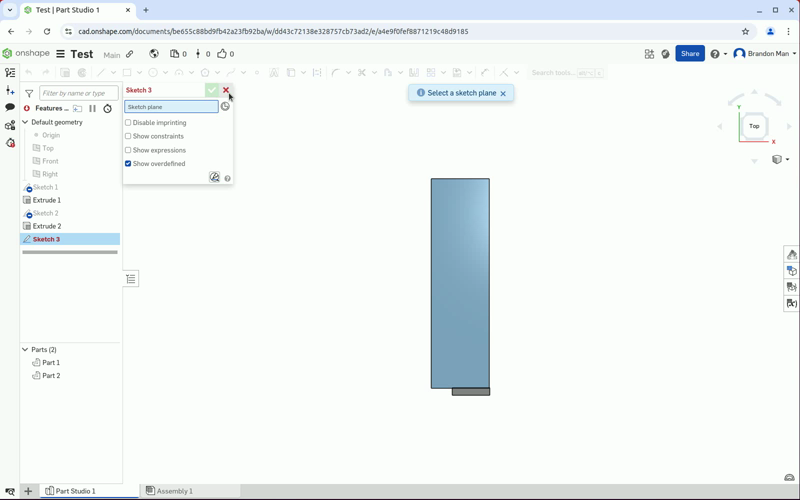
mouse_move(73, 150)
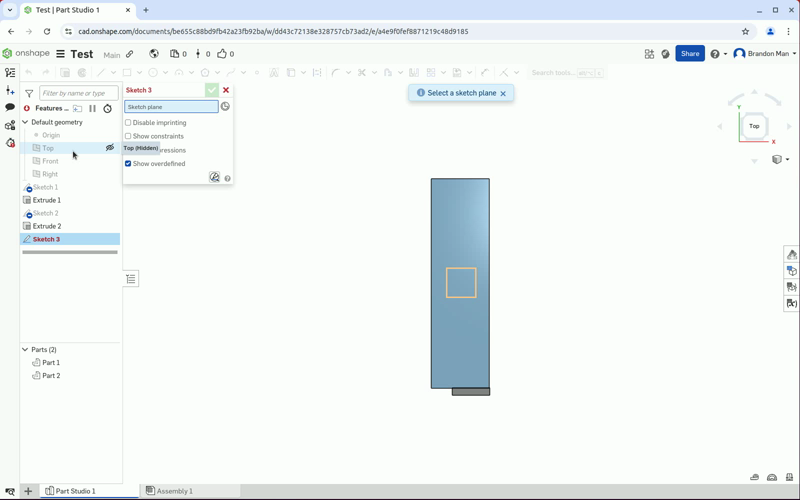
click(73, 150)
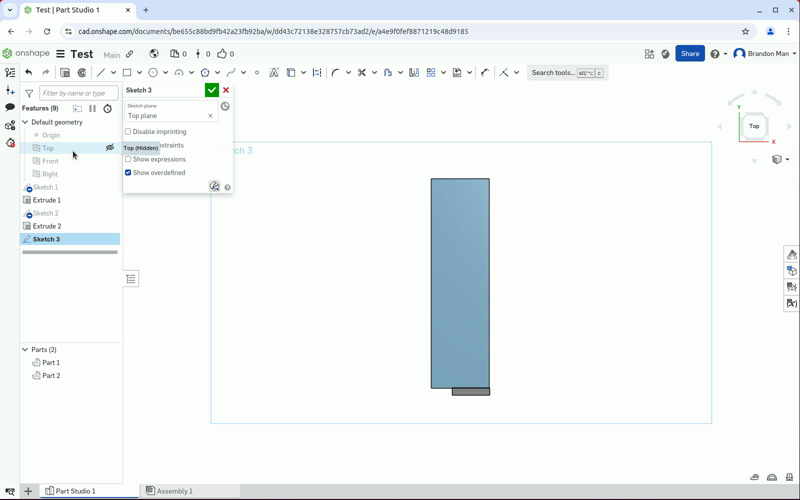
mouse_move(73, 352)
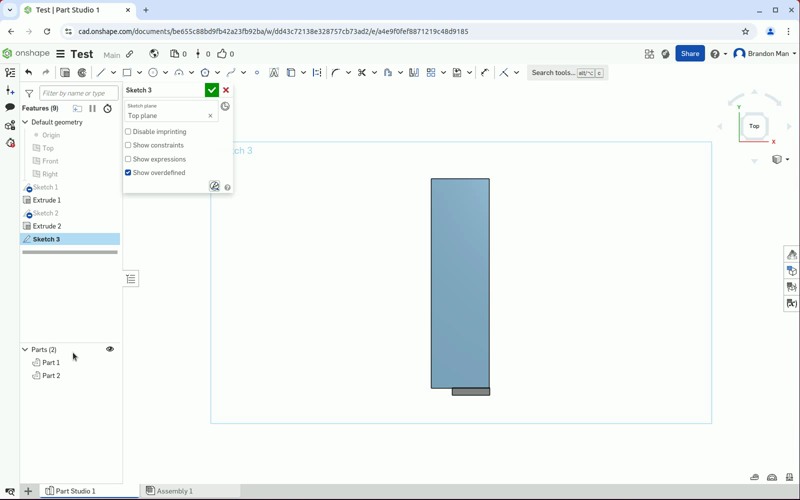
key(y)
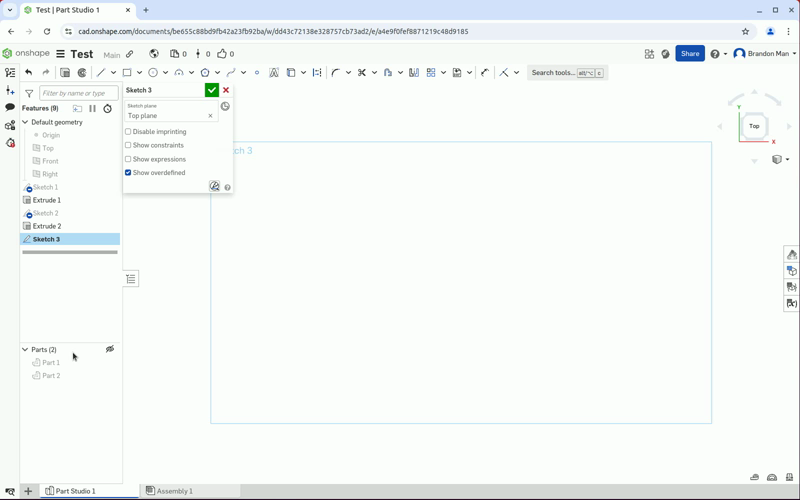
key(l)
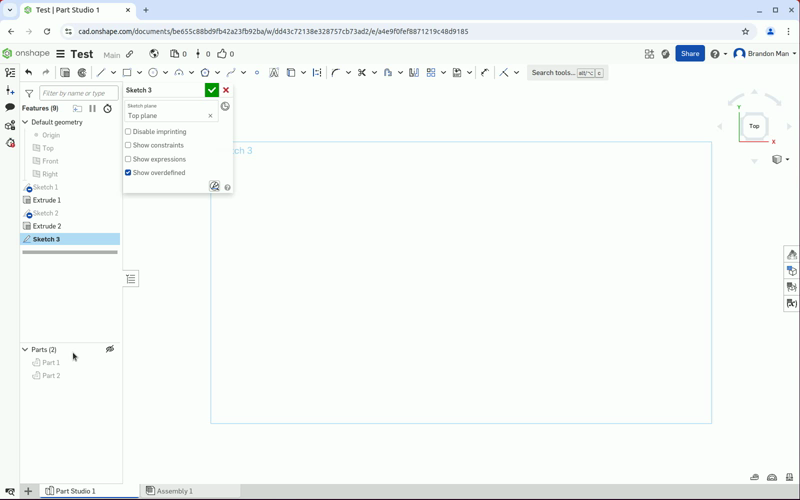
key_down(shift)
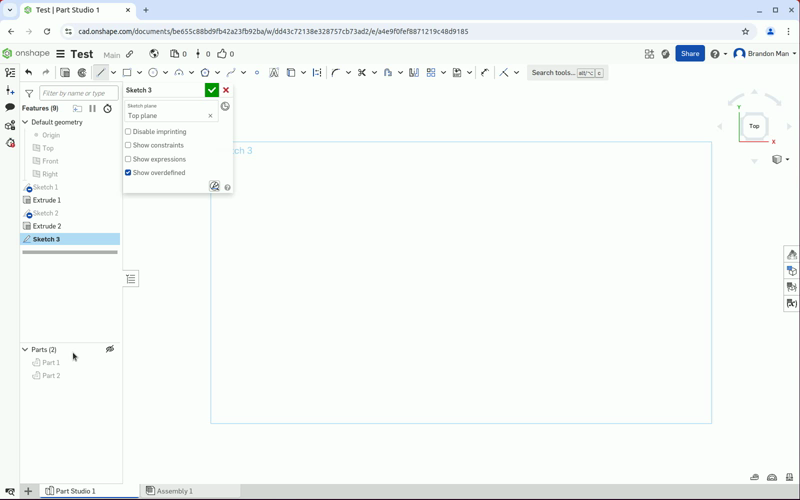
mouse_move(452, 177)
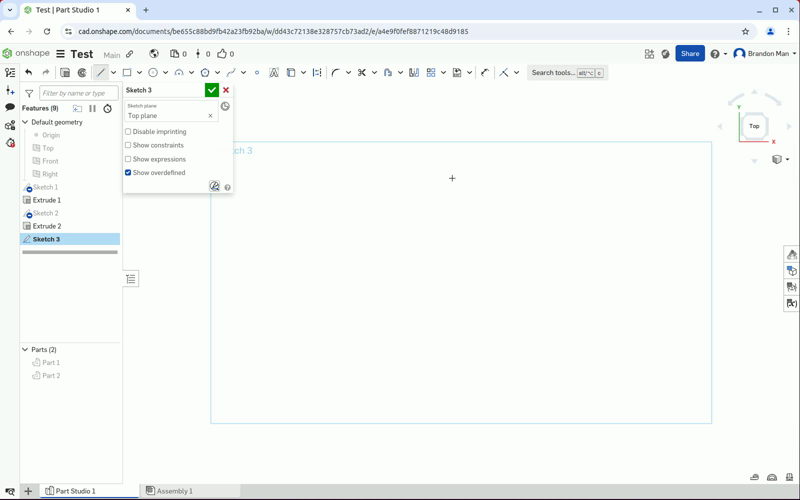
click(452, 177)
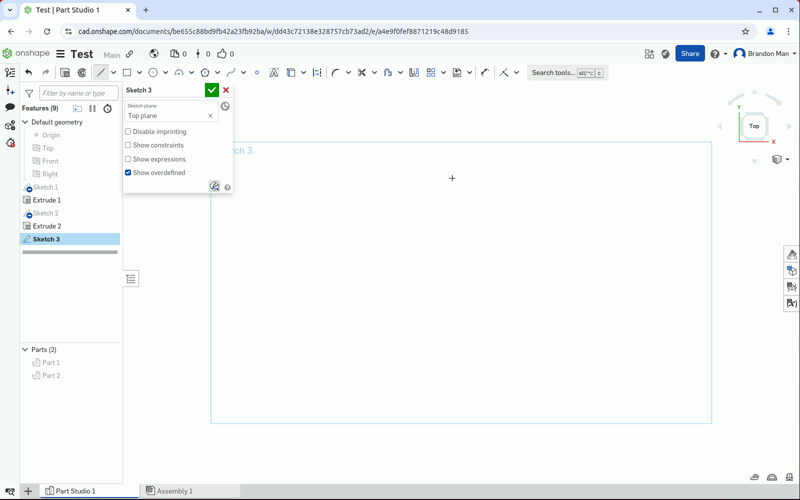
key_up(shift)
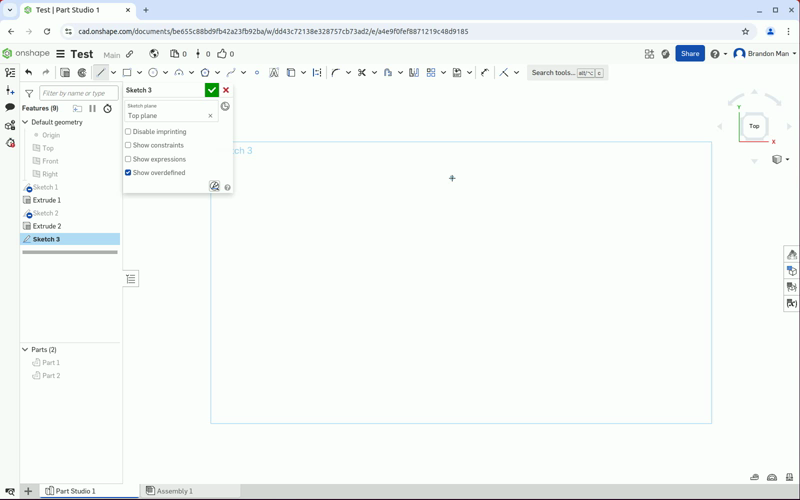
key_down(shift)
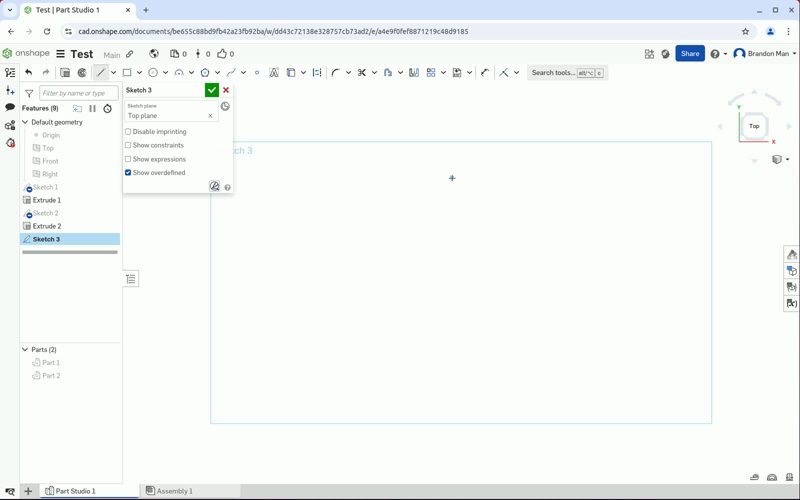
mouse_move(482, 177)
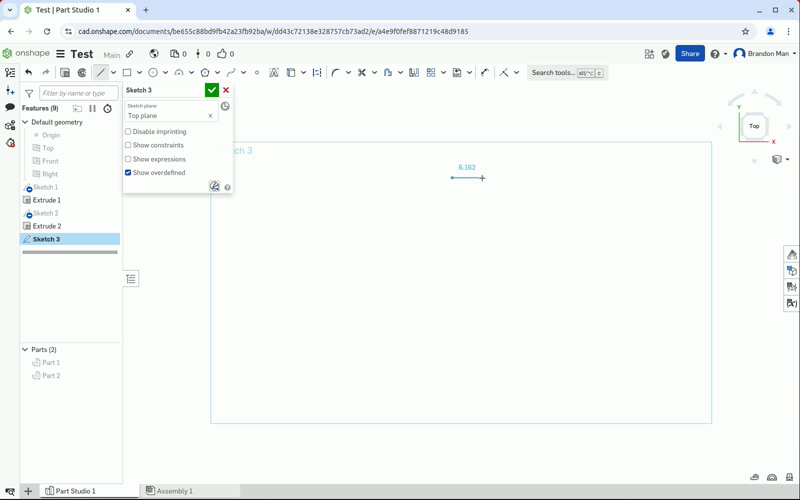
mouse_move(489, 177)
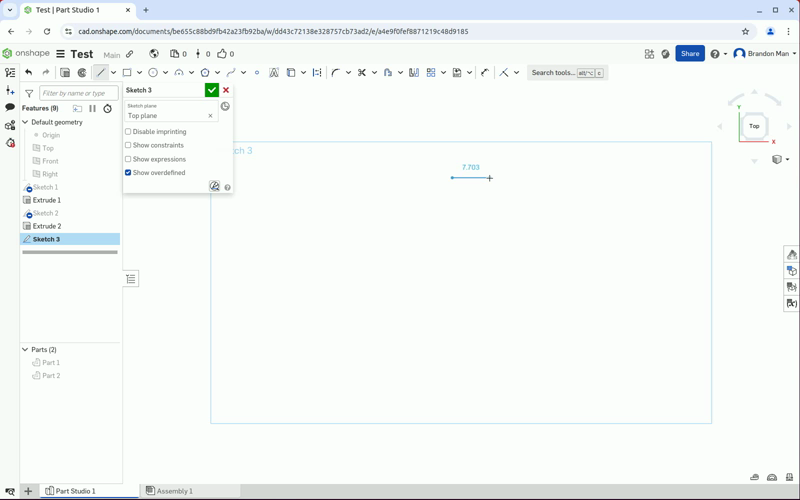
click(489, 177)
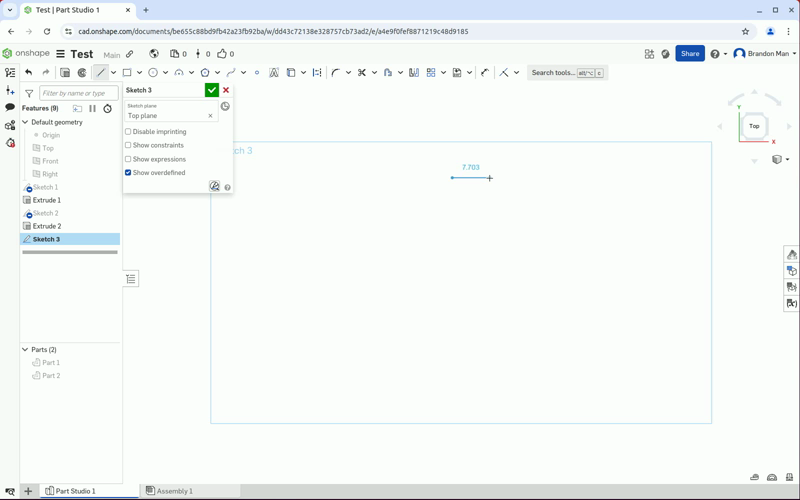
key_up(shift)
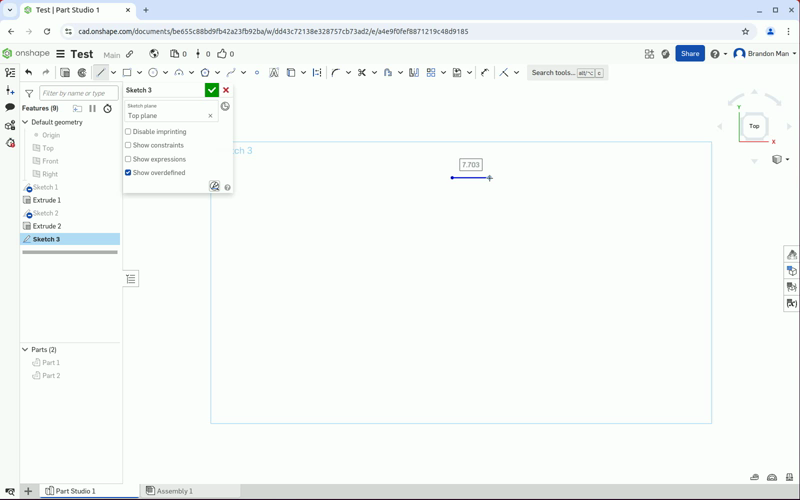
key_down(shift)
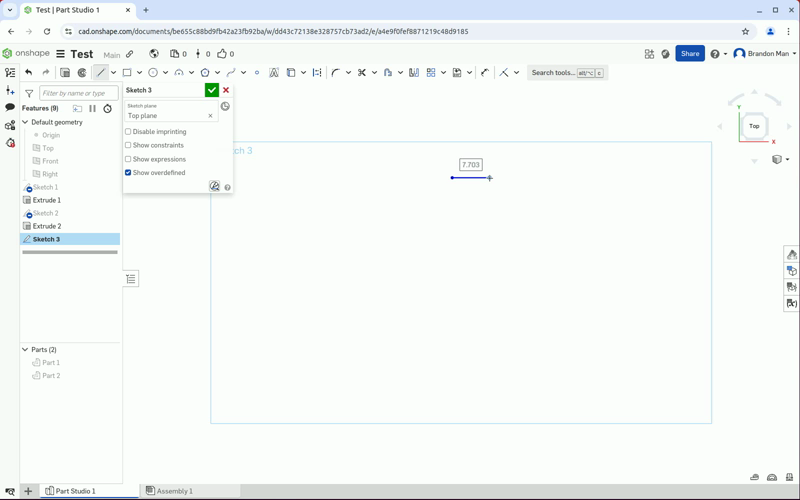
mouse_move(519, 177)
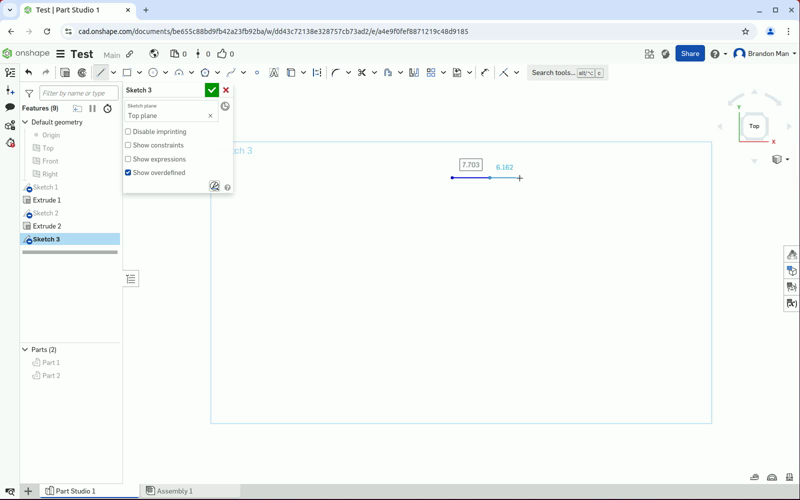
mouse_move(489, 170)
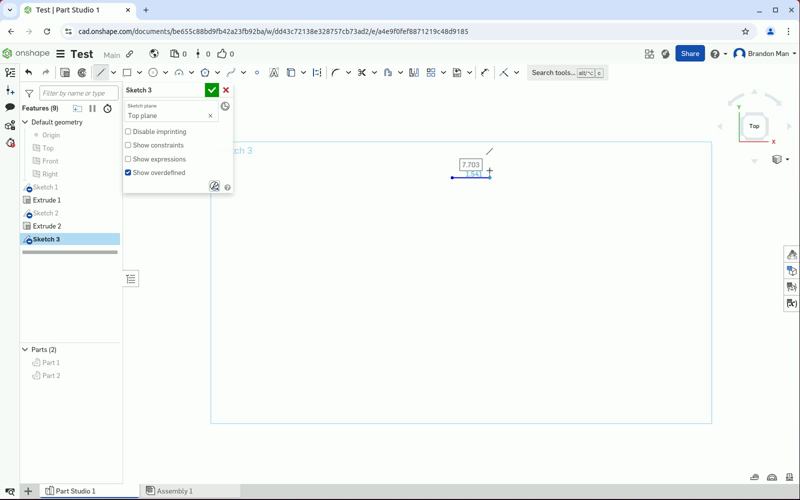
scroll(6)
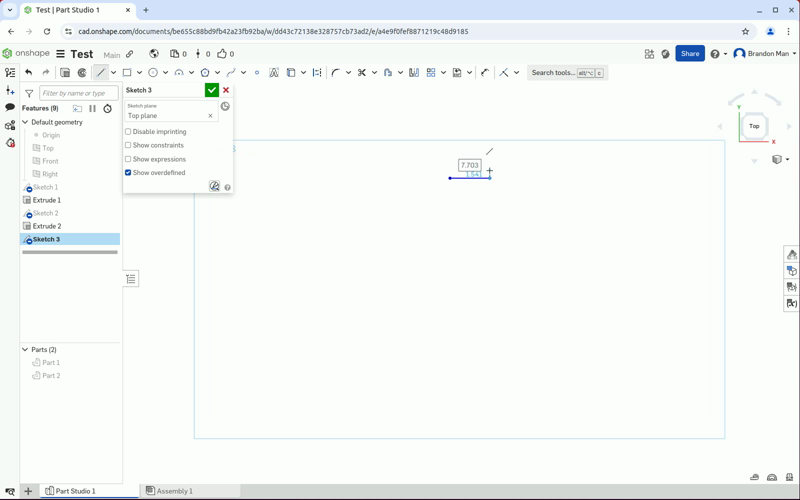
scroll(6)
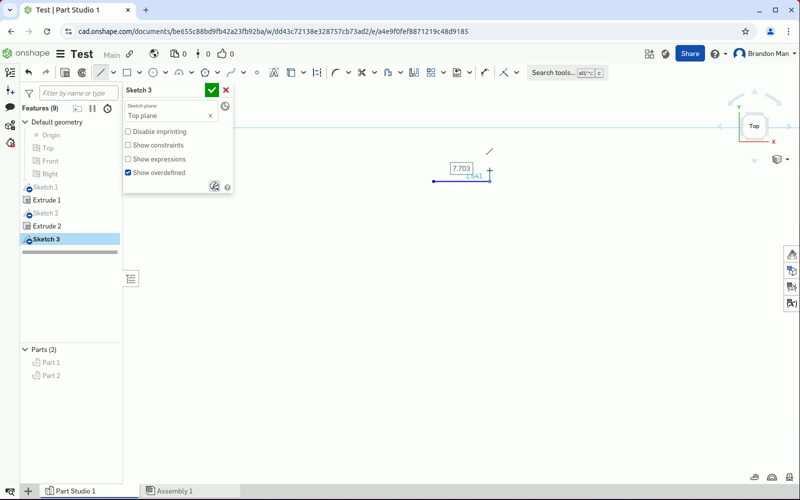
scroll(6)
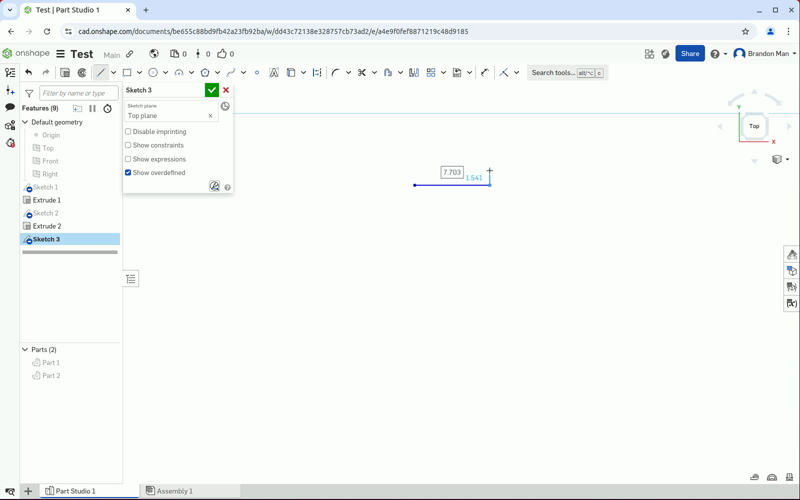
scroll(6)
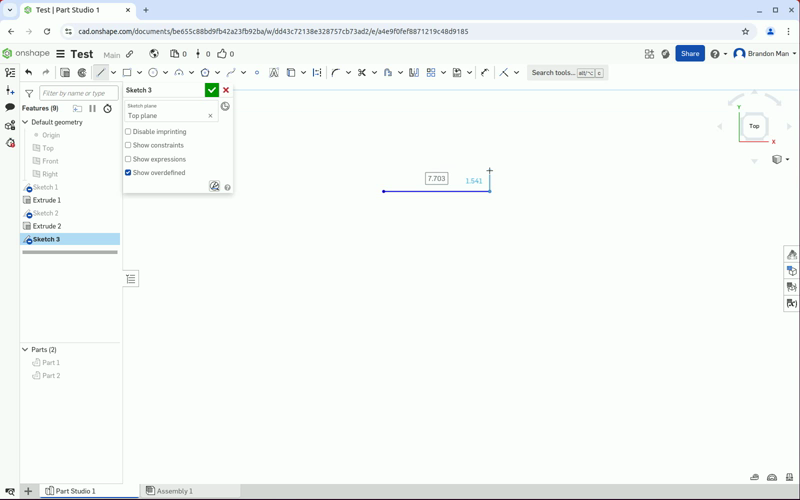
scroll(6)
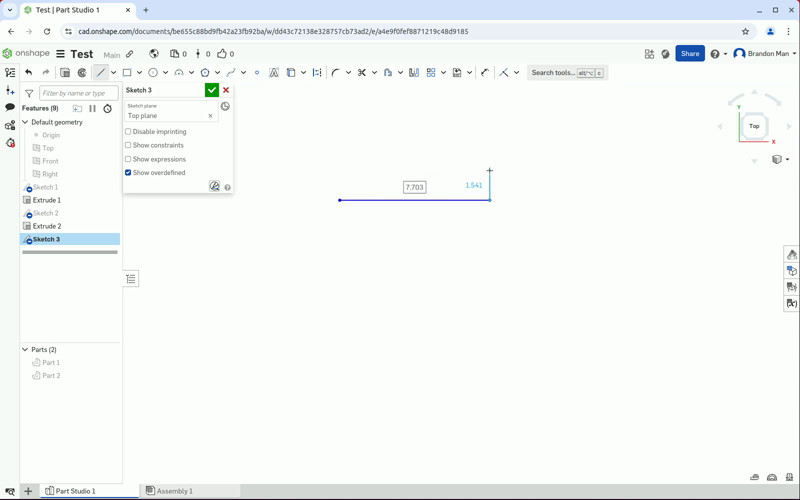
scroll(6)
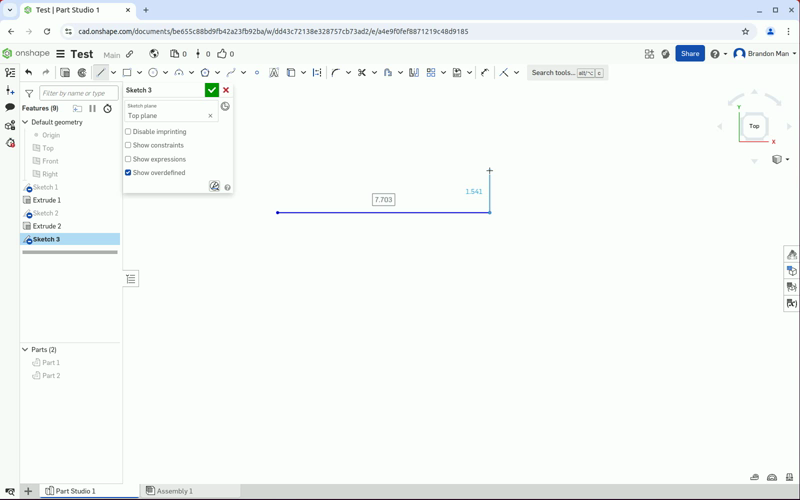
scroll(6)
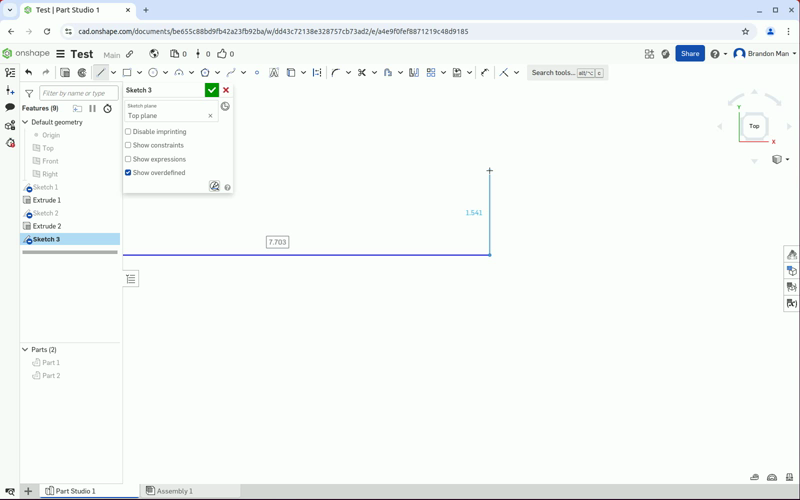
click(489, 170)
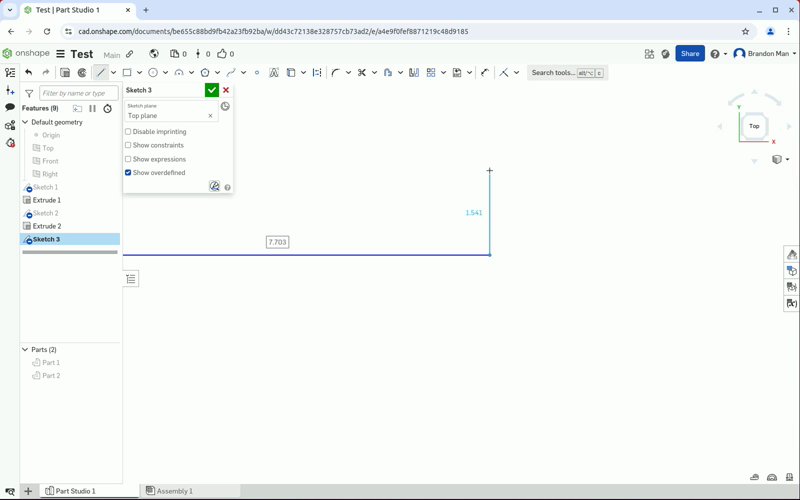
scroll(-6)
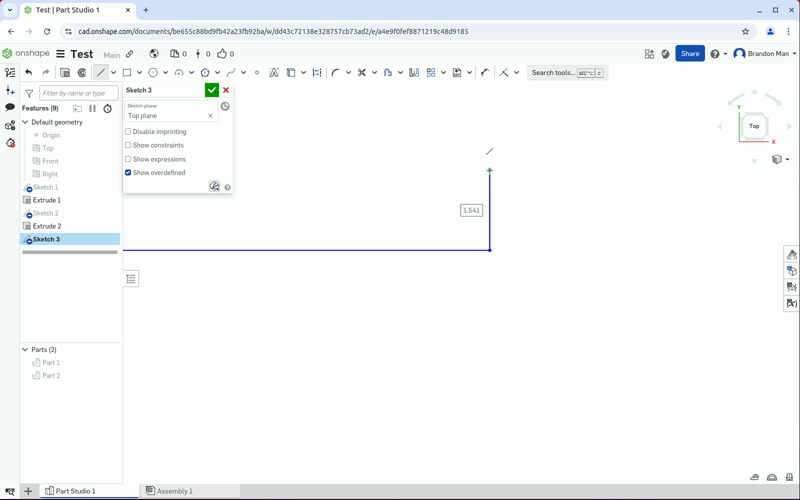
scroll(-6)
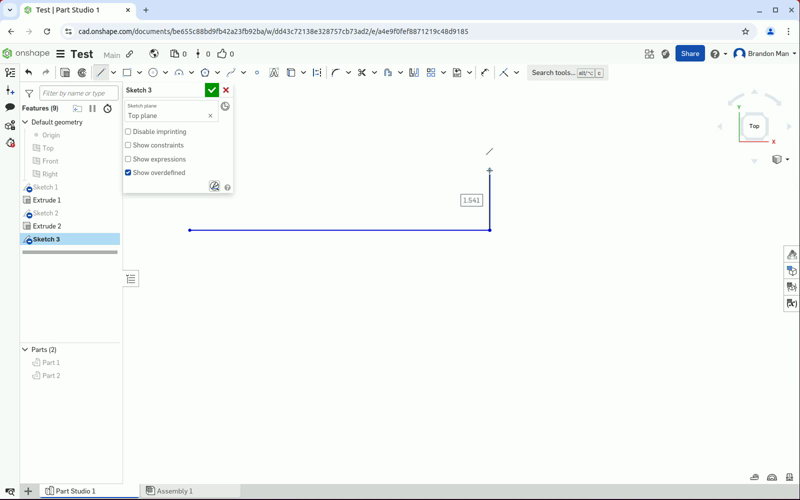
scroll(-6)
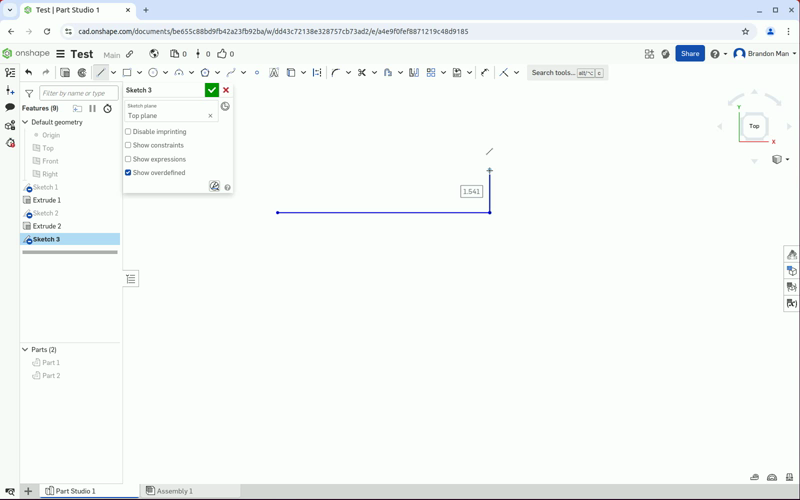
scroll(-6)
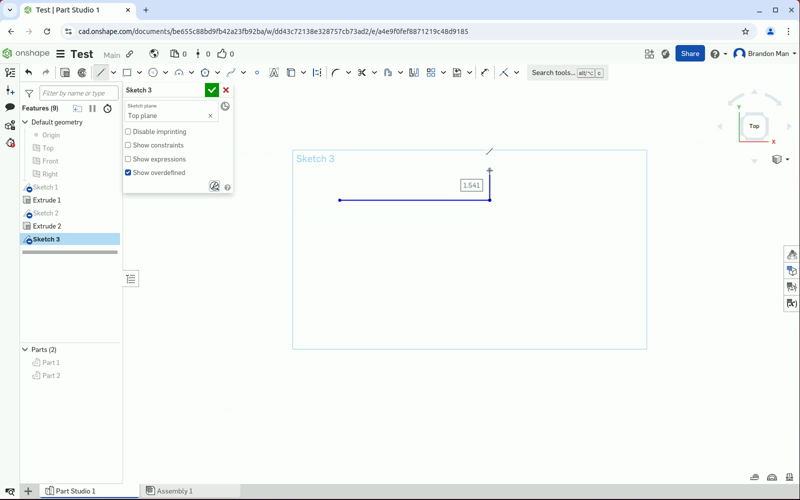
scroll(-6)
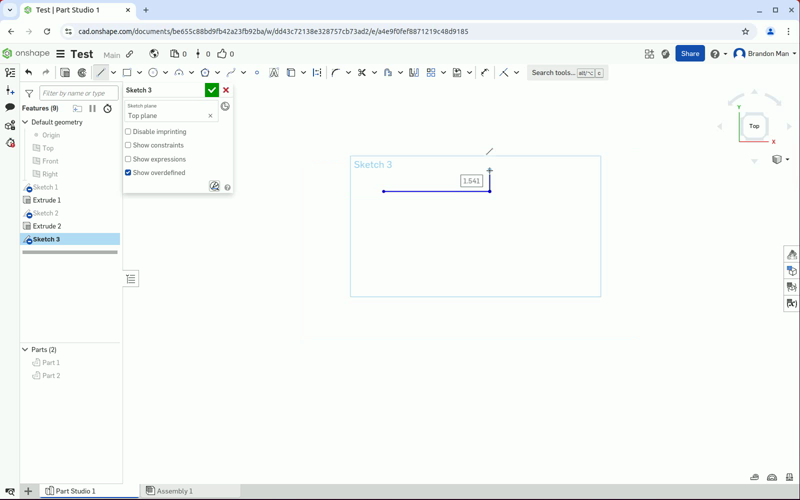
scroll(-6)
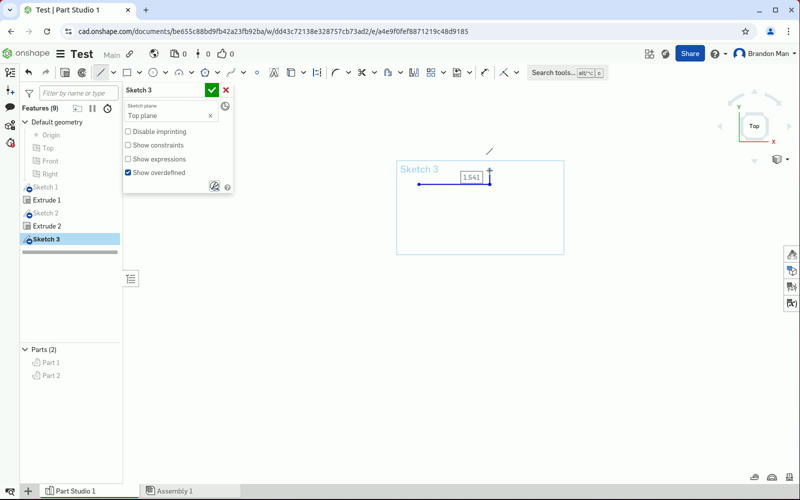
scroll(-6)
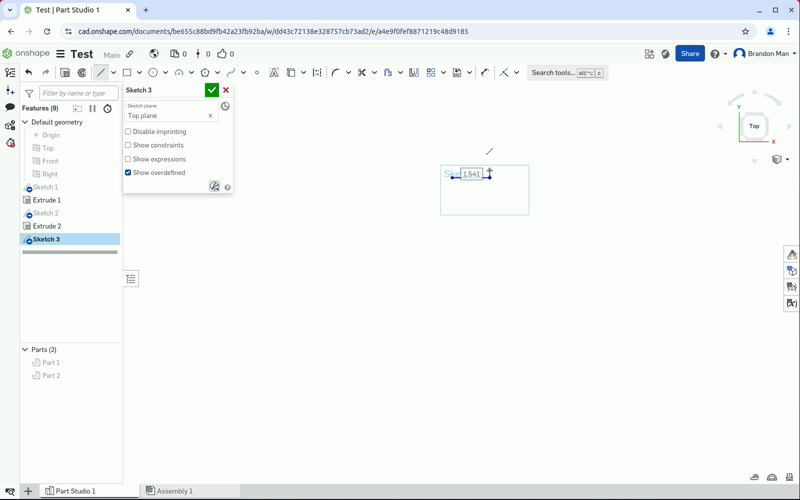
key_up(shift)
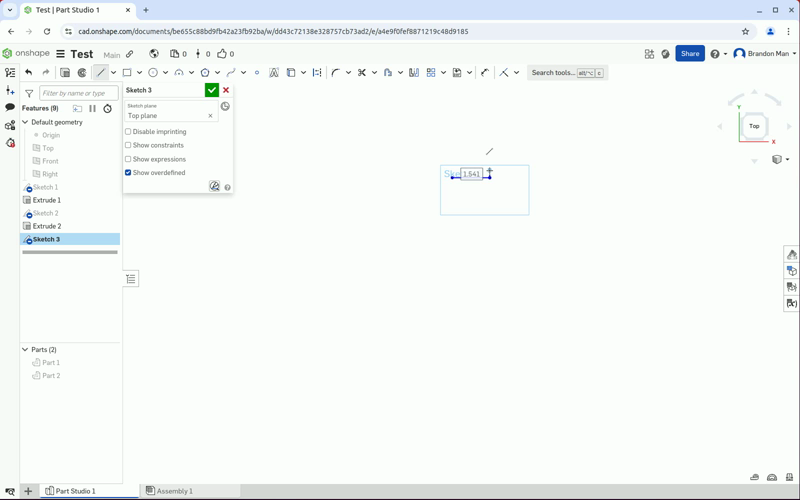
key_down(shift)
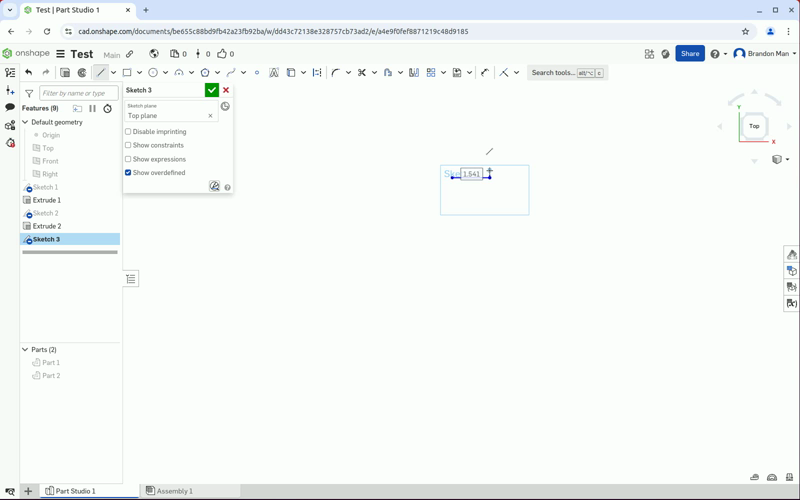
mouse_move(519, 170)
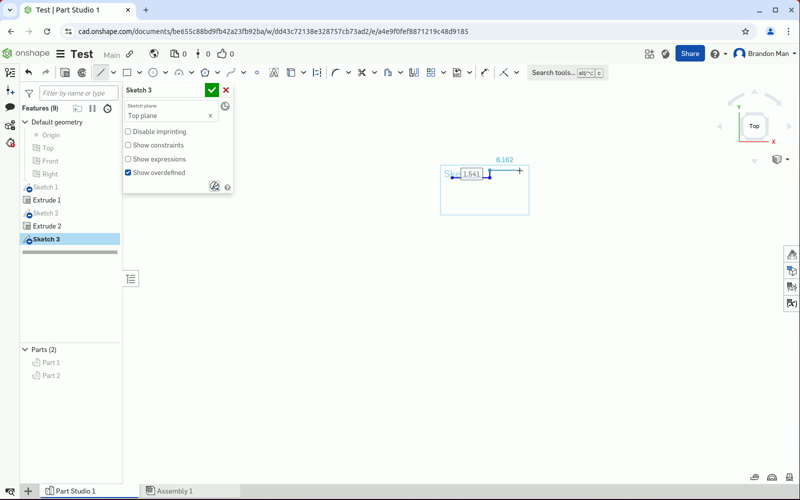
mouse_move(452, 170)
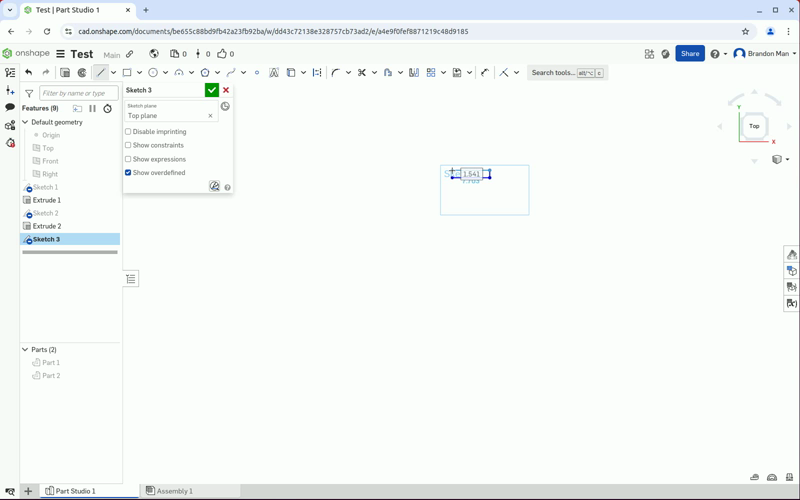
click(452, 170)
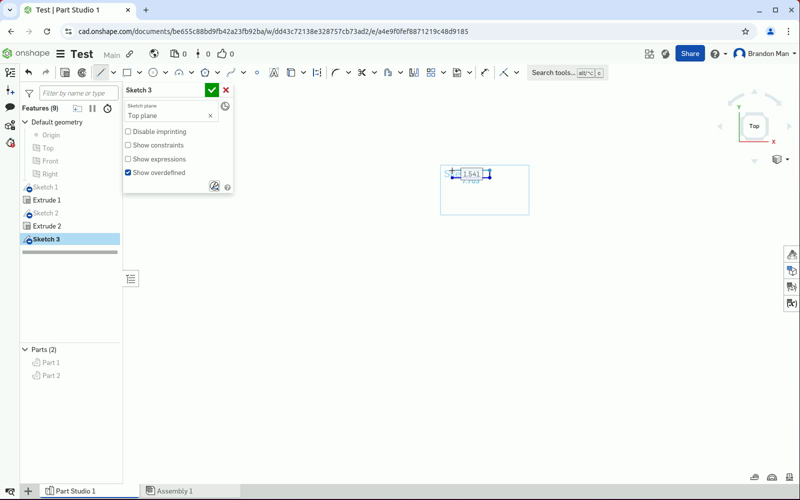
key_up(shift)
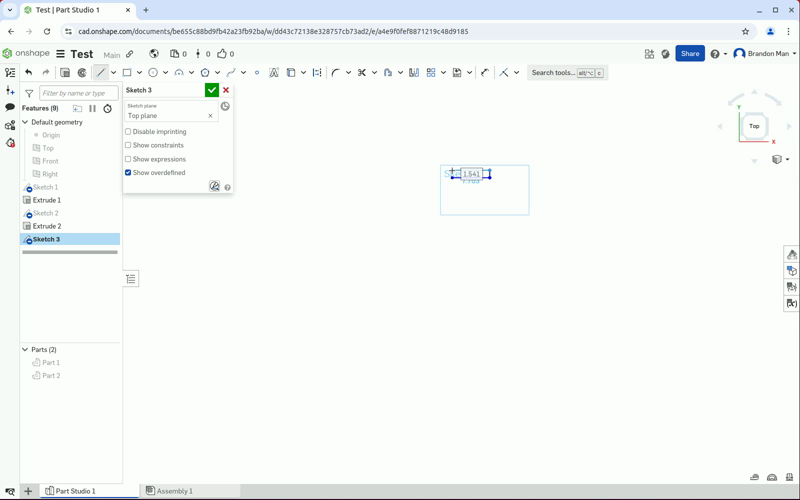
mouse_move(482, 170)
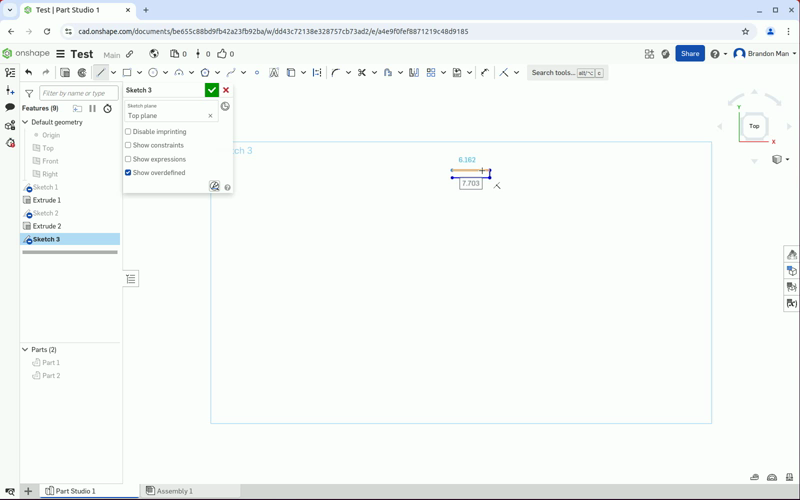
key_down(shift)
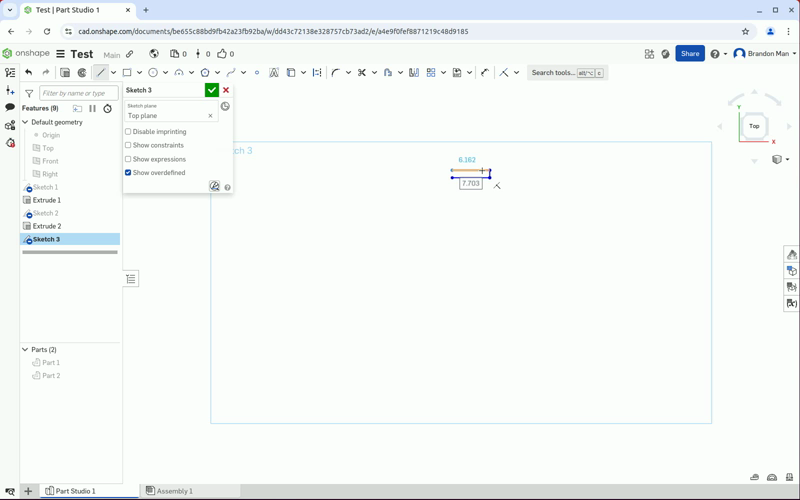
mouse_move(452, 177)
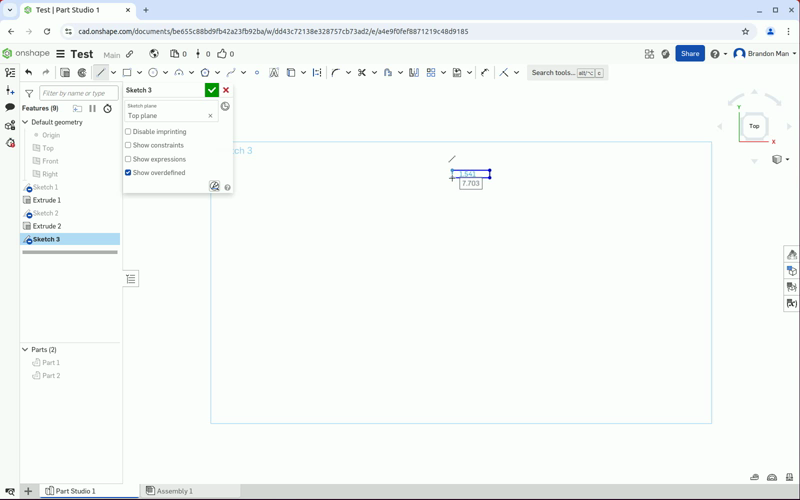
scroll(6)
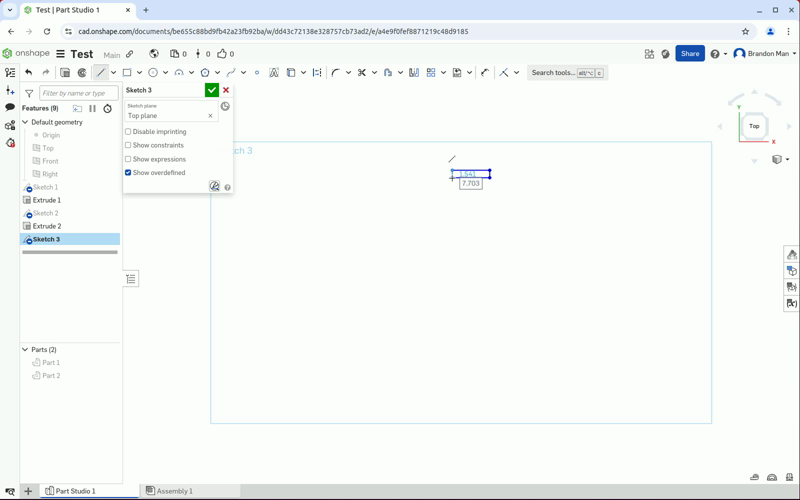
scroll(6)
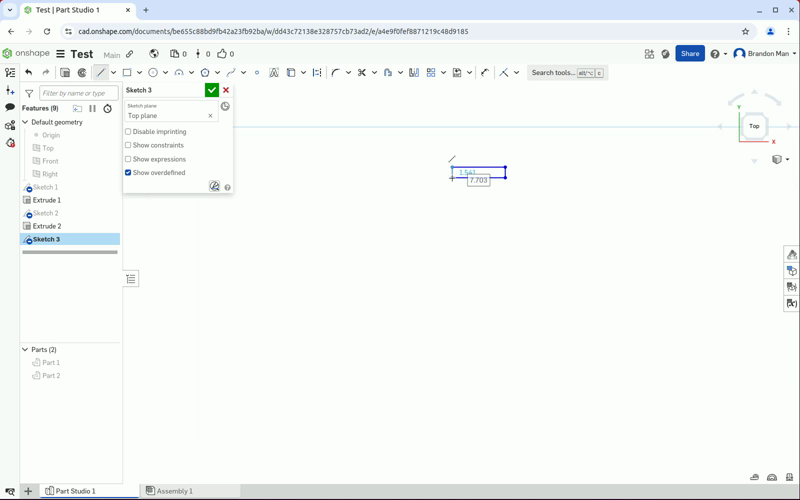
scroll(6)
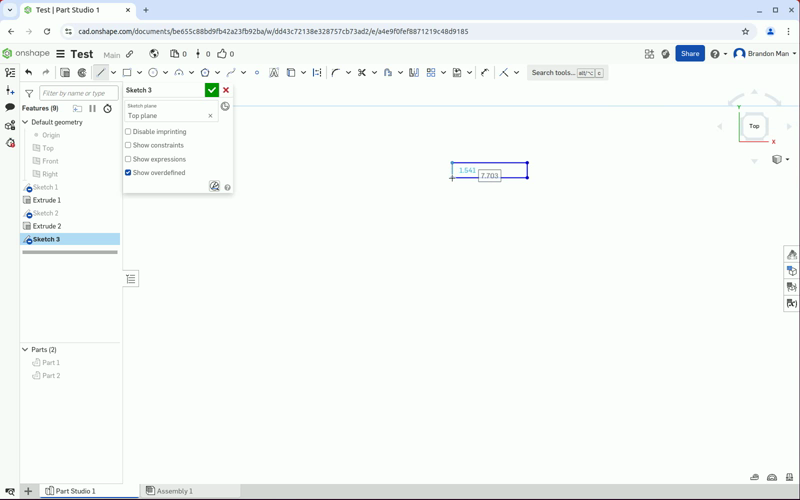
scroll(6)
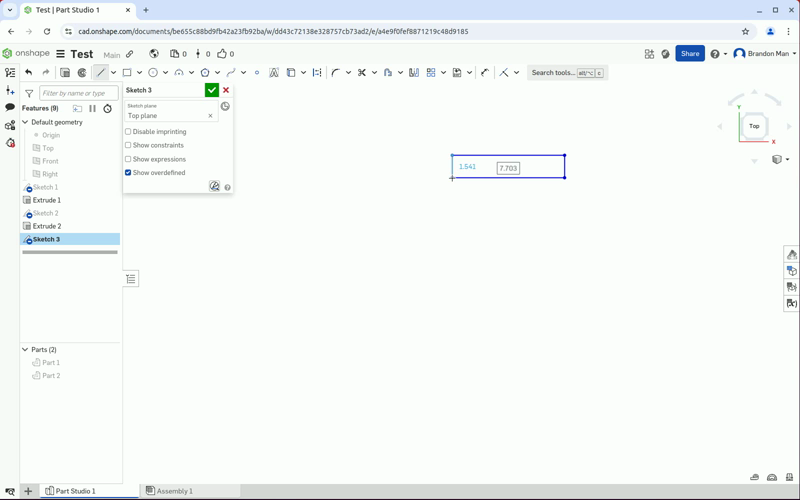
scroll(6)
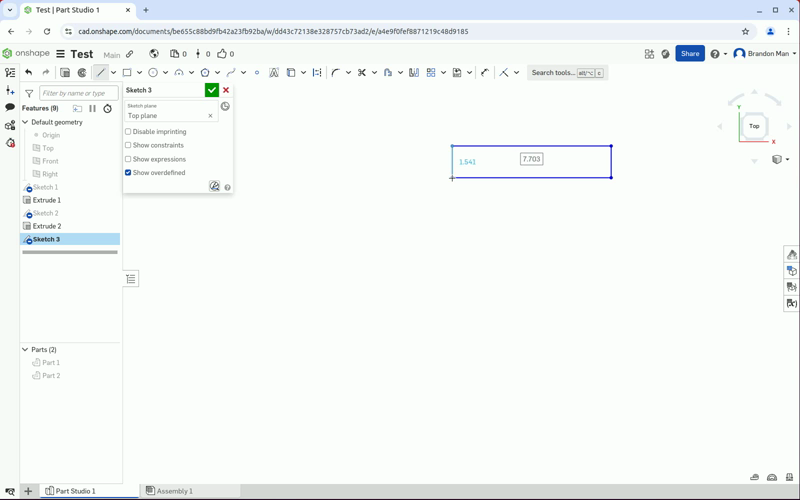
scroll(6)
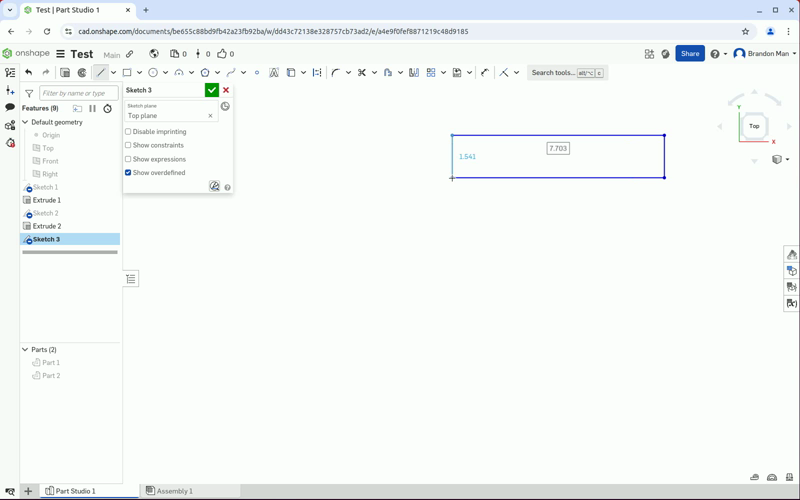
scroll(6)
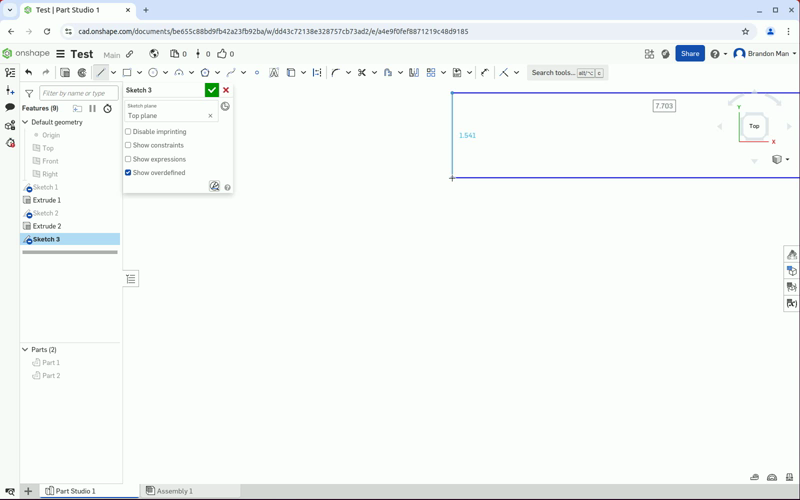
key_up(shift)
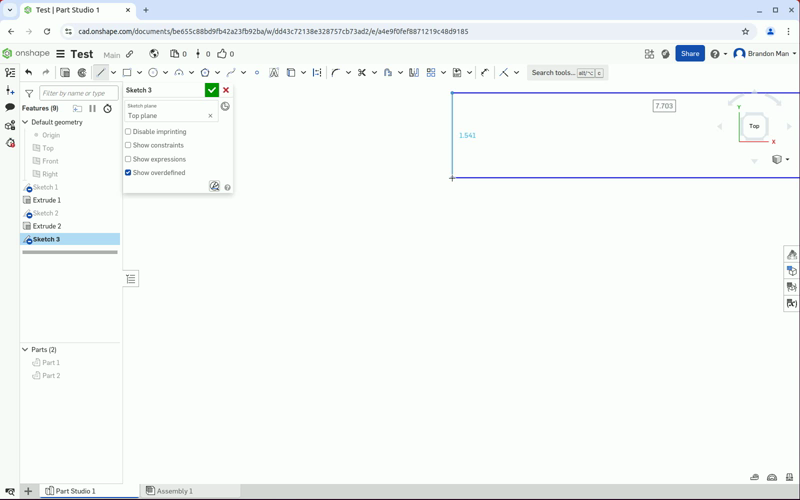
click(452, 177)
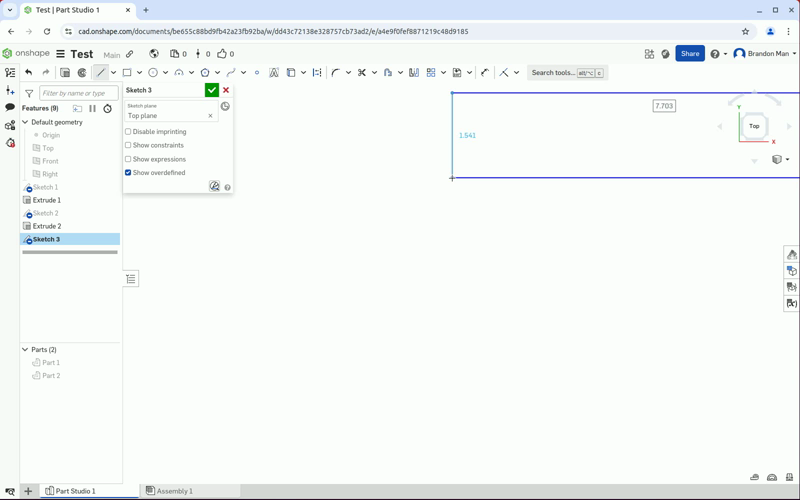
scroll(-6)
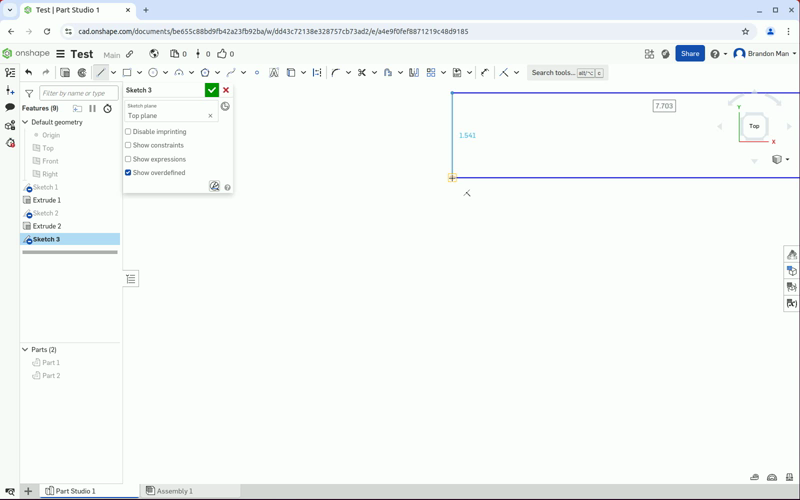
scroll(-6)
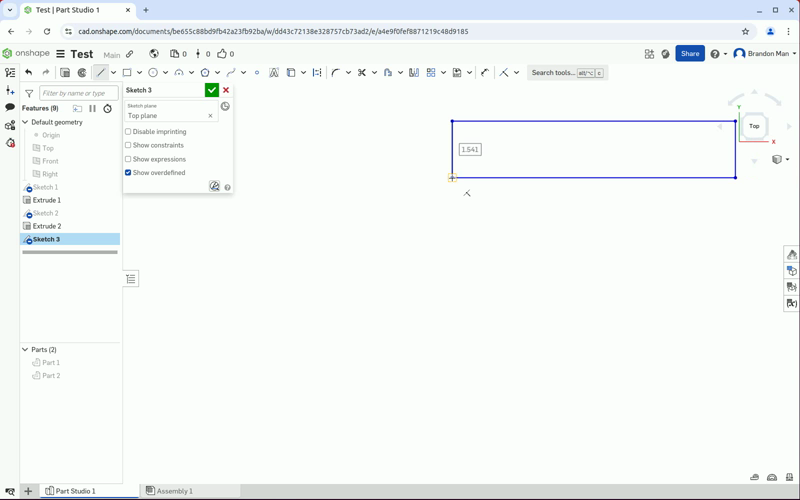
scroll(-6)
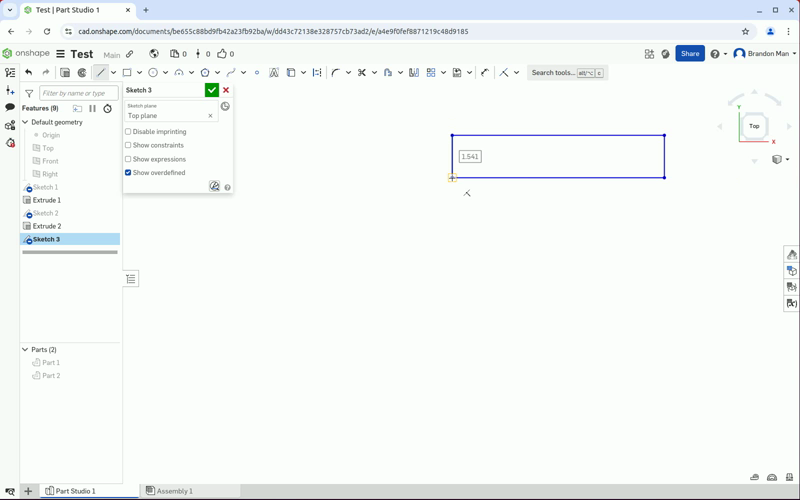
scroll(-6)
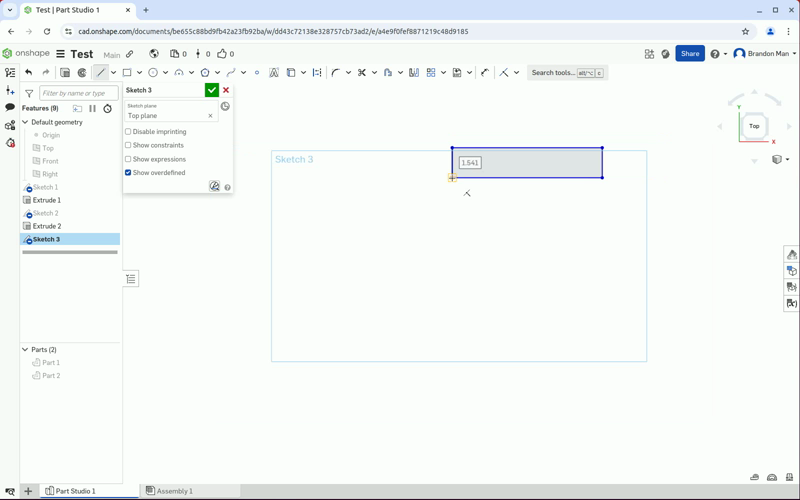
scroll(-6)
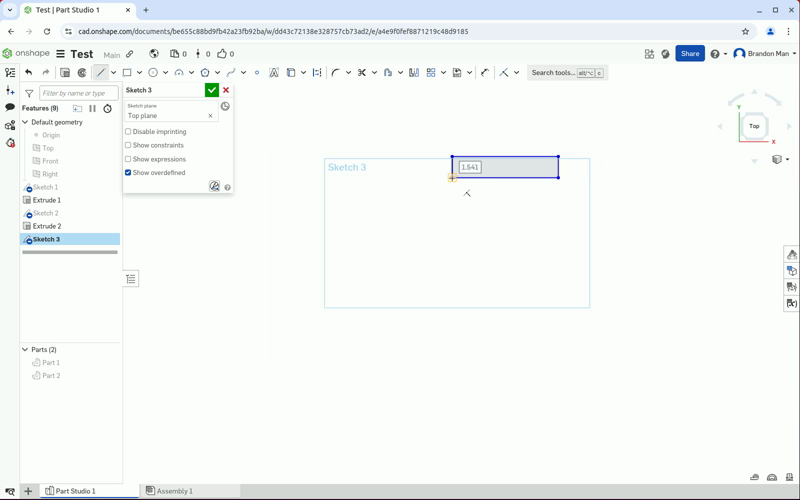
scroll(-6)
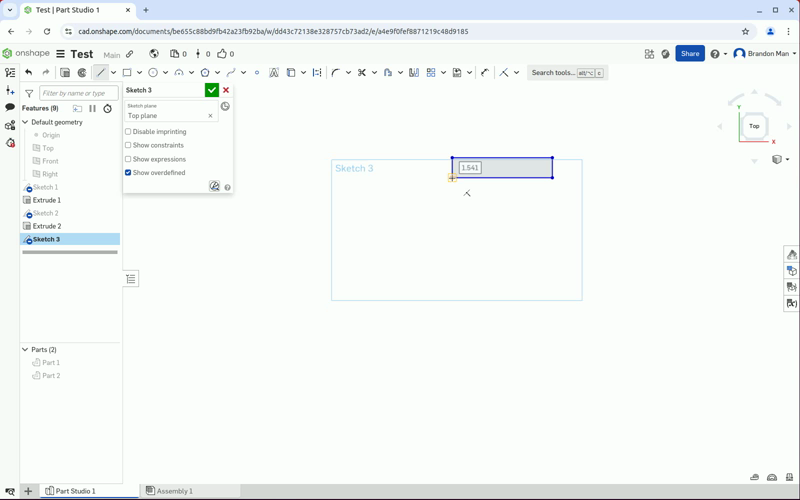
scroll(-6)
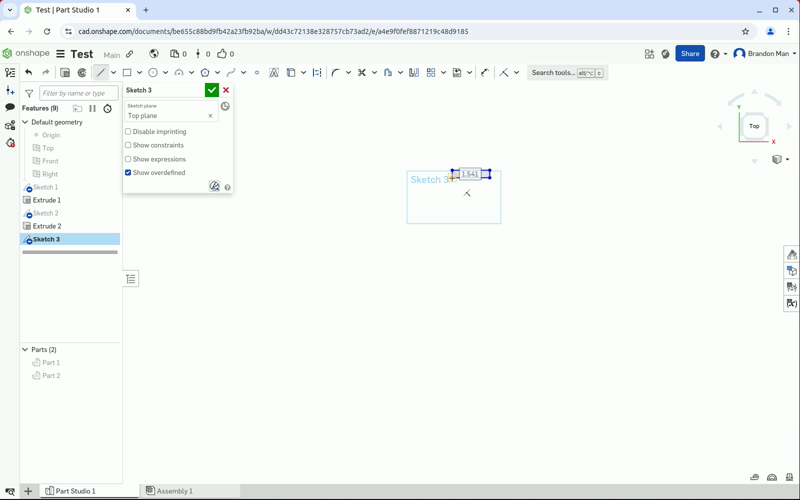
key(esc)
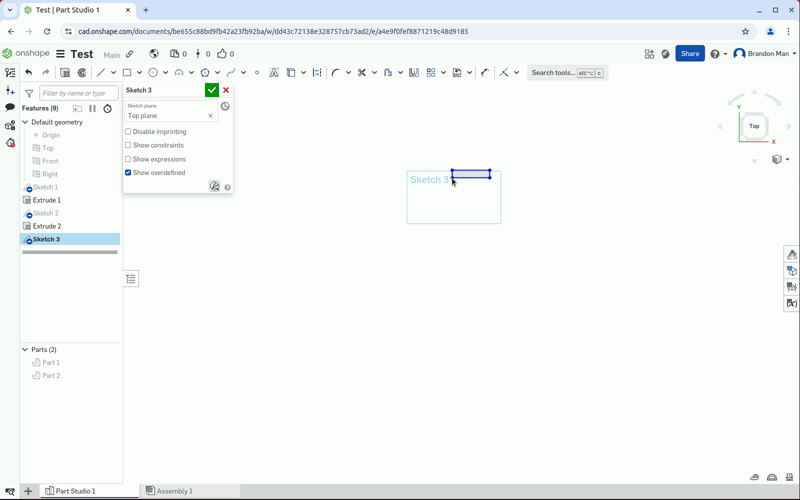
mouse_move(453, 175)
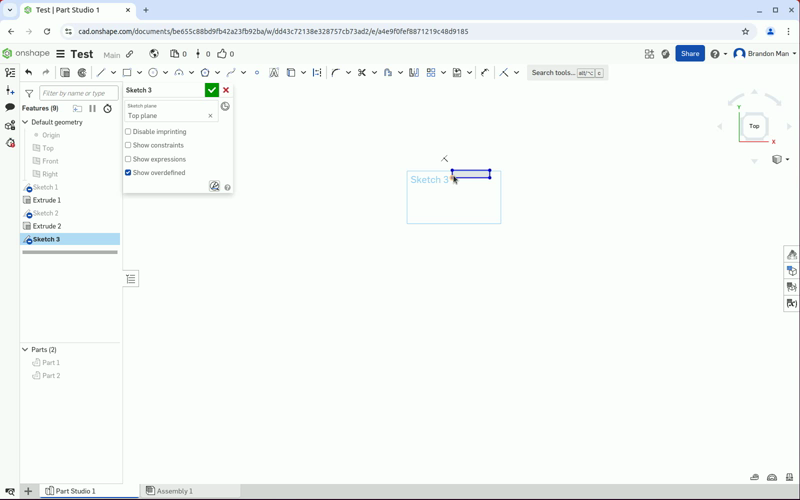
scroll(6)
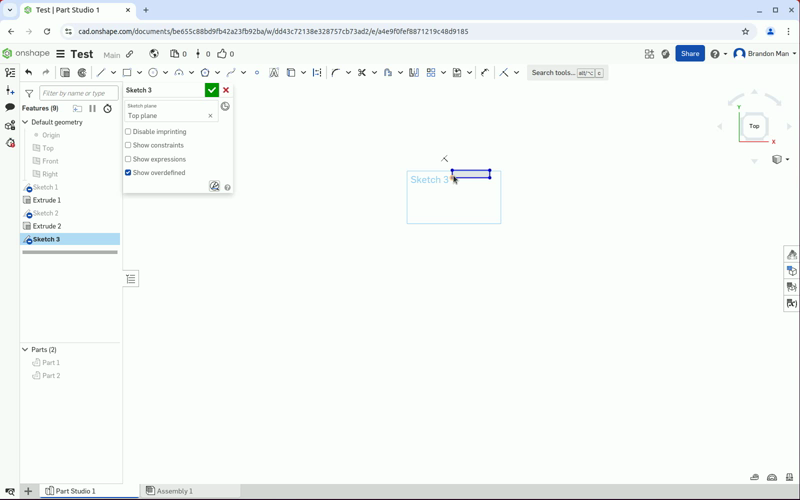
scroll(6)
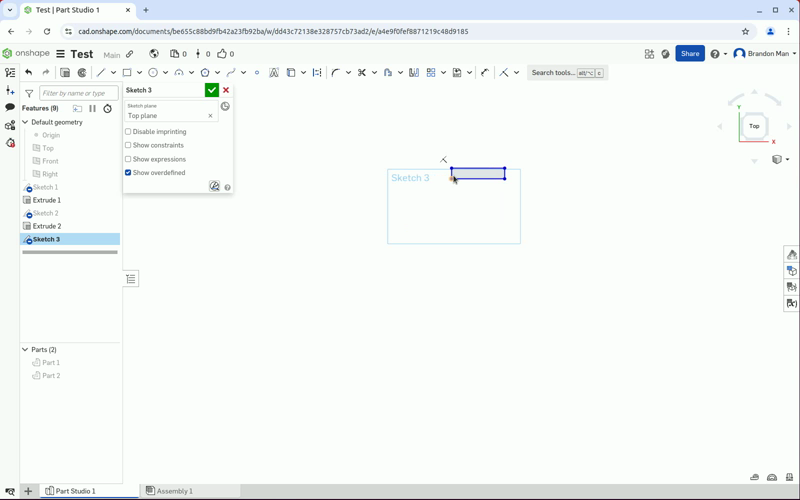
scroll(6)
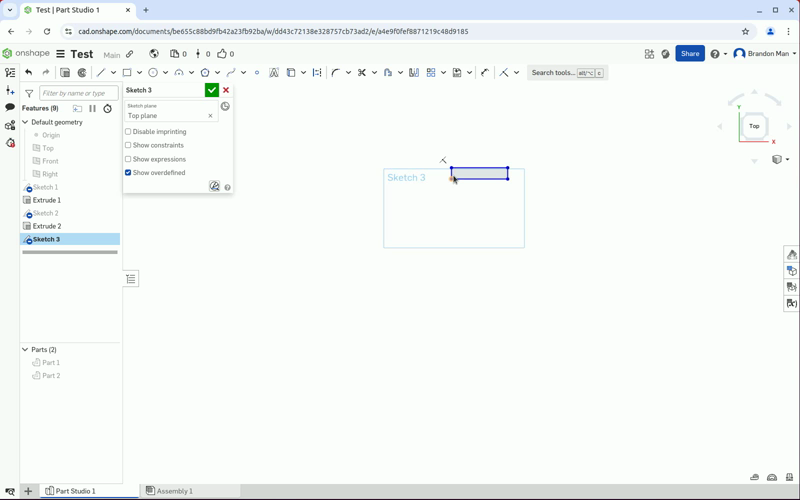
scroll(6)
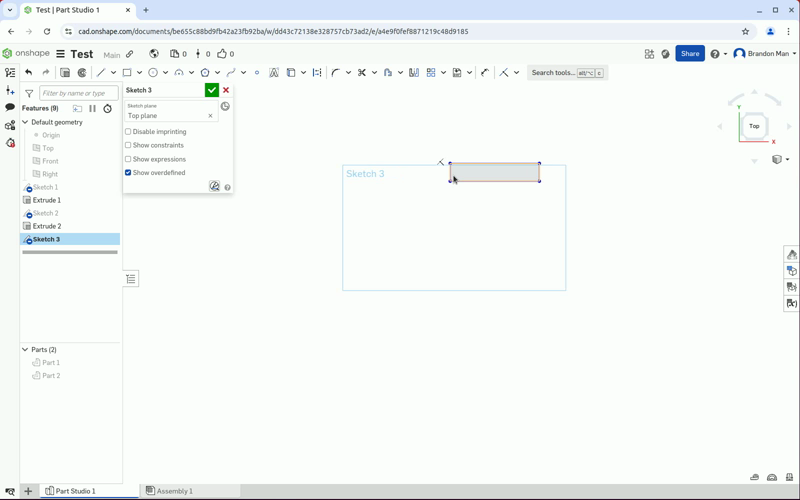
scroll(6)
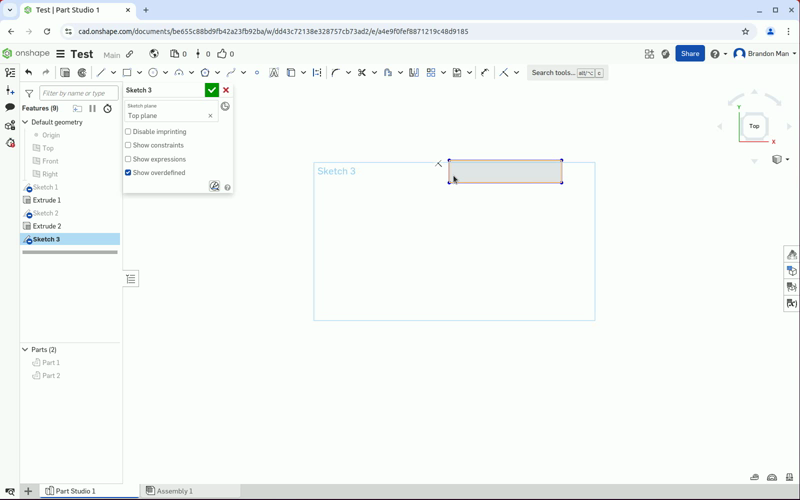
scroll(6)
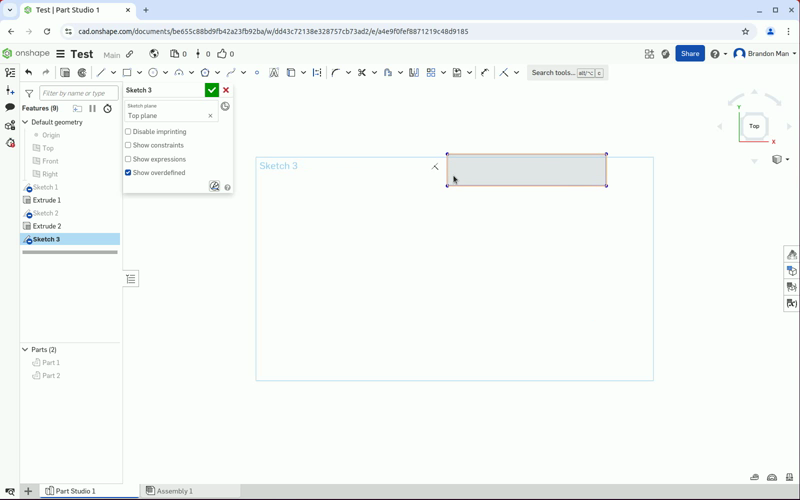
scroll(6)
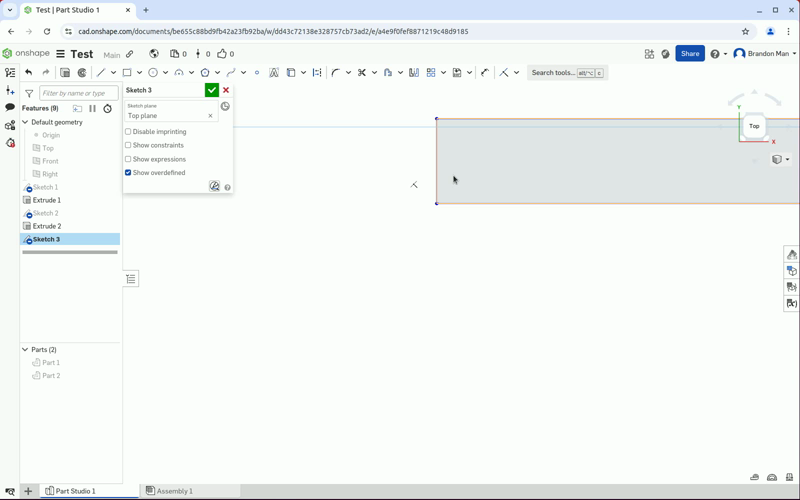
click(453, 175)
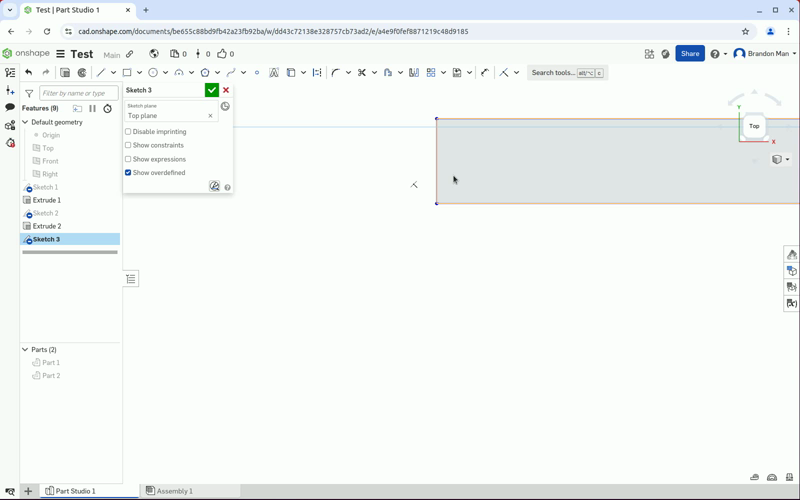
scroll(-6)
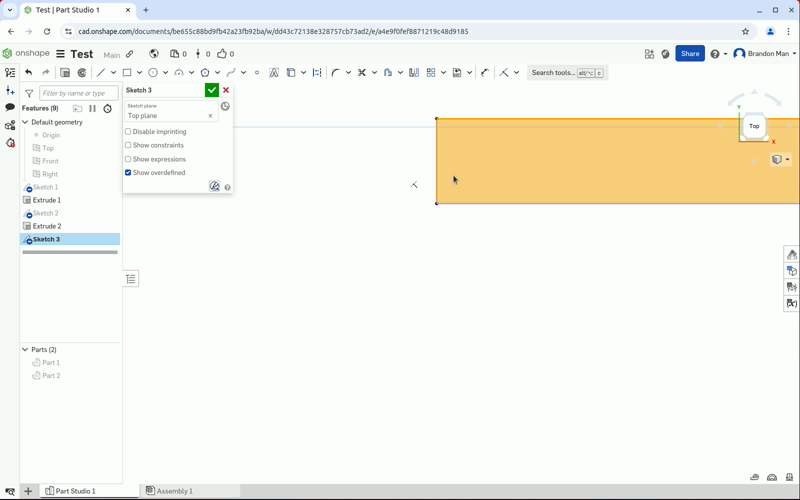
scroll(-6)
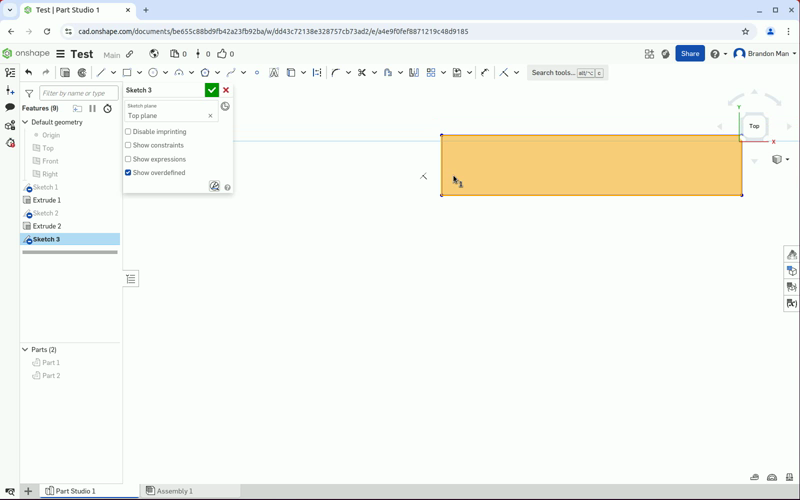
scroll(-6)
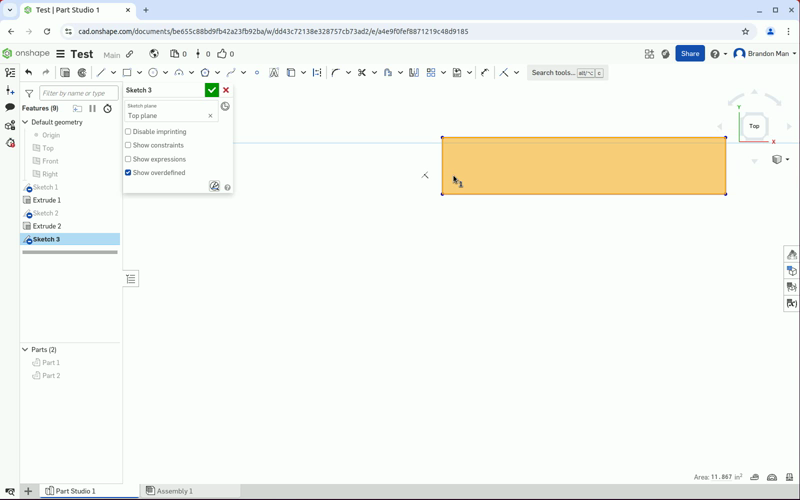
scroll(-6)
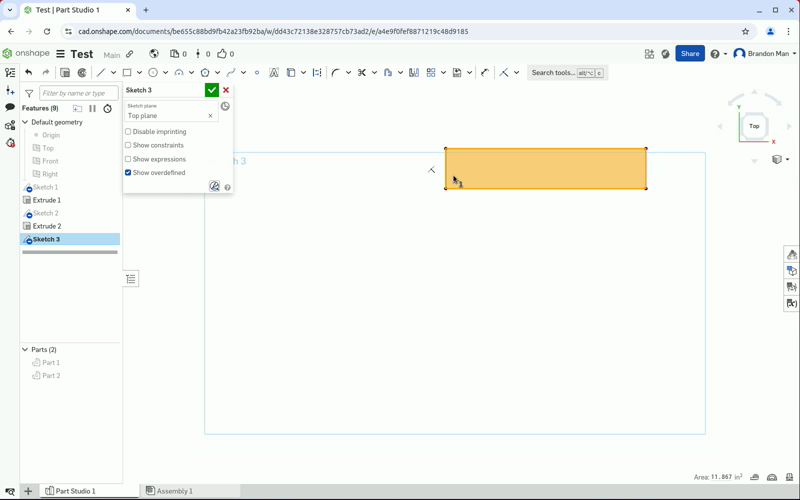
scroll(-6)
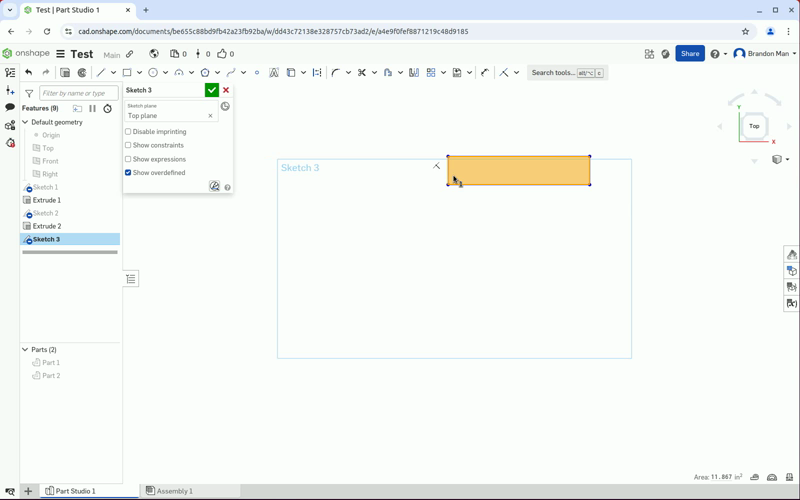
scroll(-6)
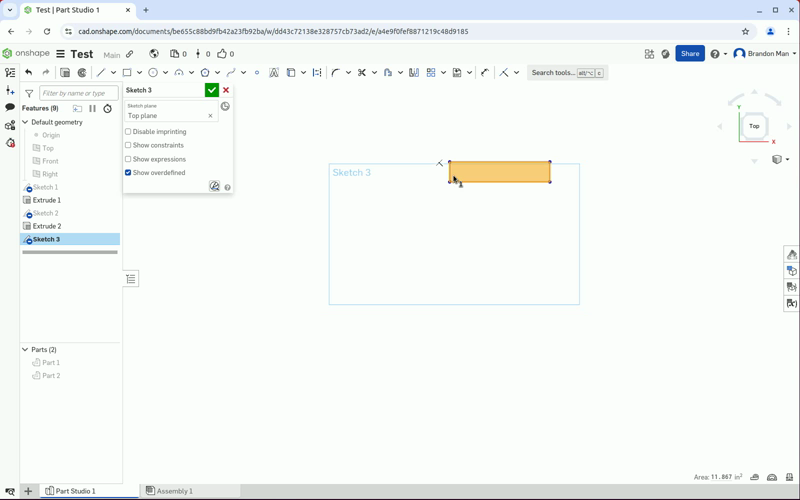
scroll(-6)
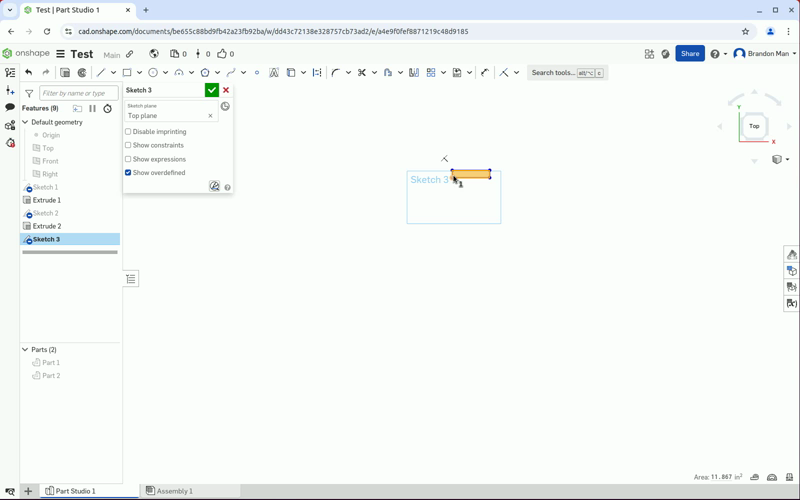
mouse_move(73, 352)
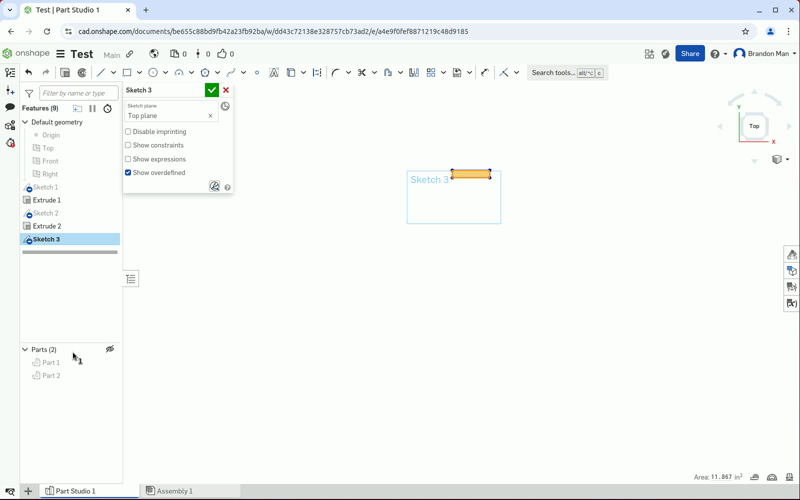
key(shift+y)
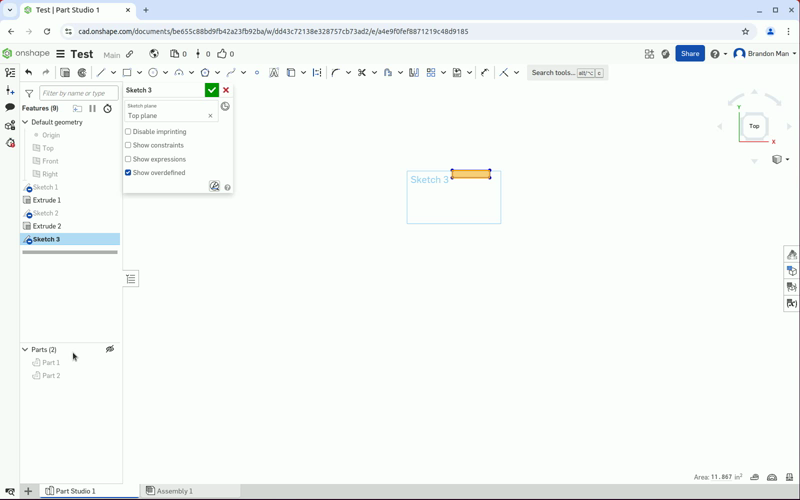
key(shift+e)
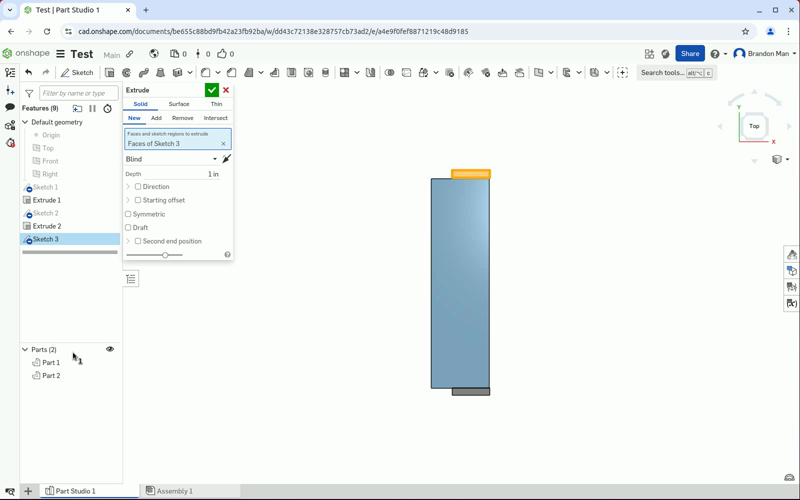
mouse_move(143, 106)
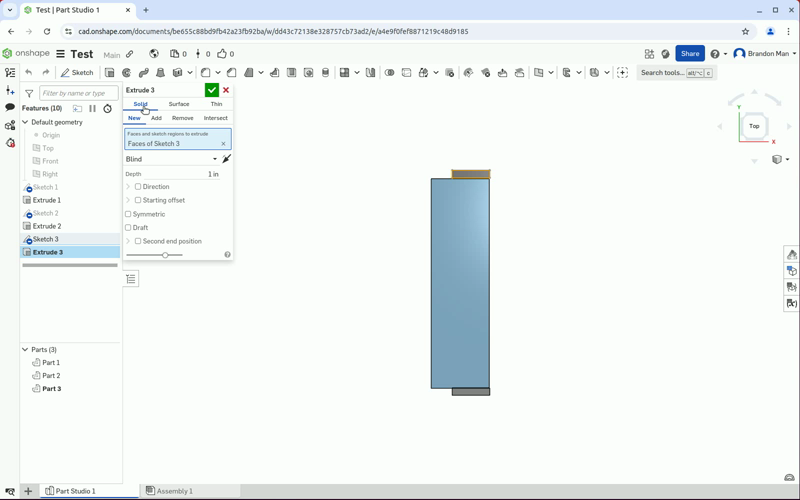
click(143, 106)
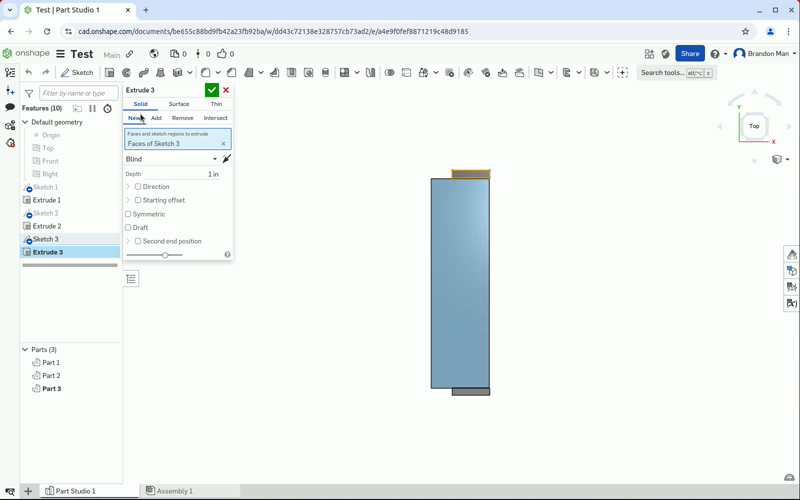
mouse_move(137, 120)
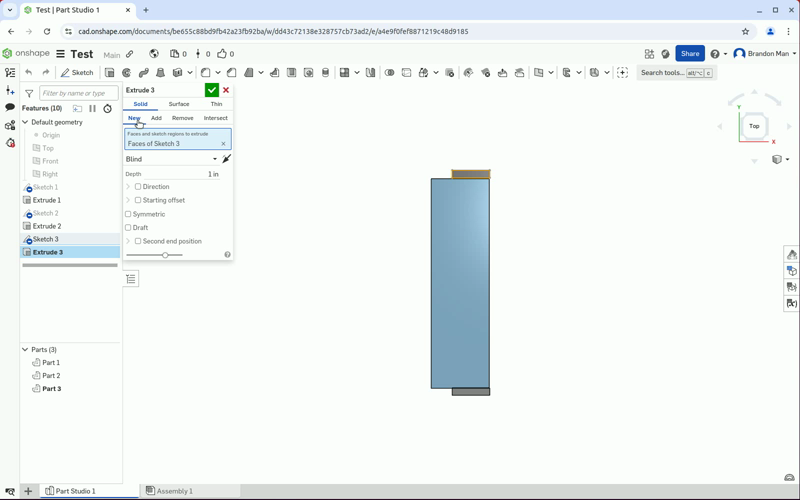
click(137, 120)
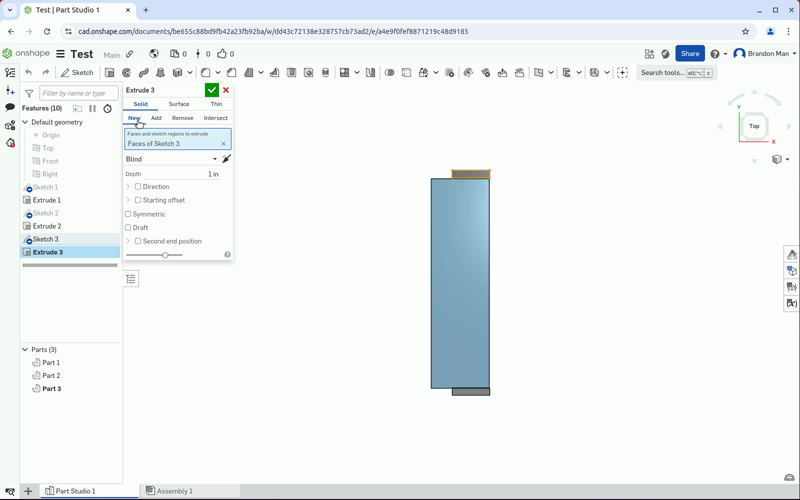
key(tab, 4)
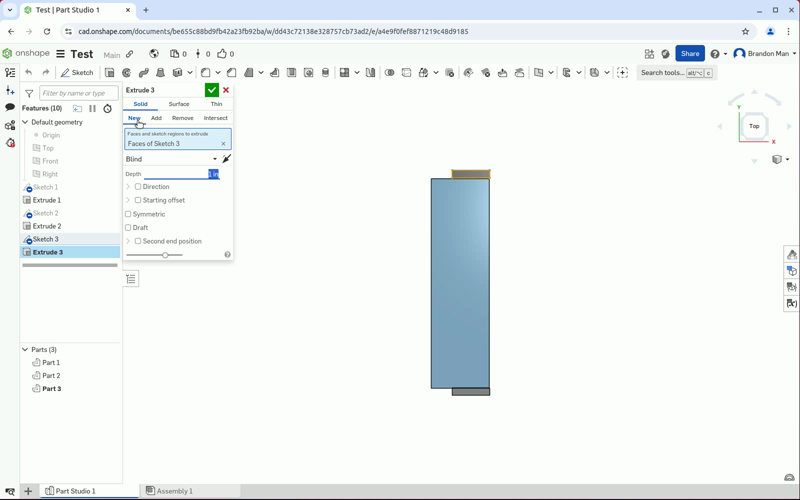
text(0.241)
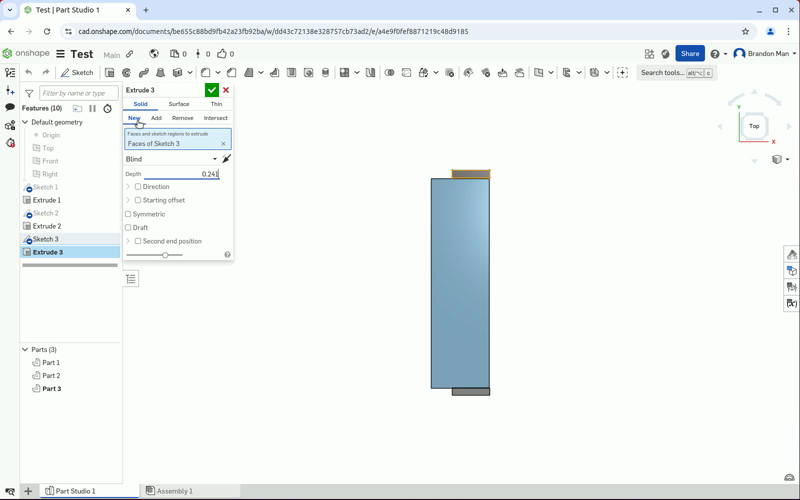
key(enter)
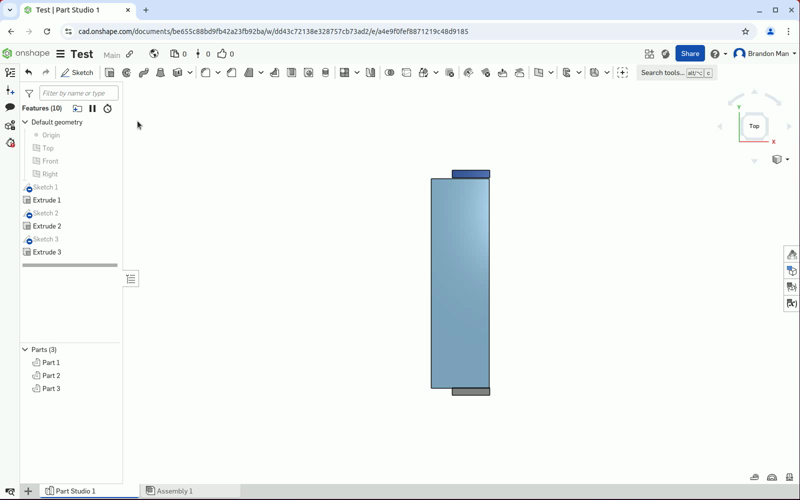
key(shift+h)
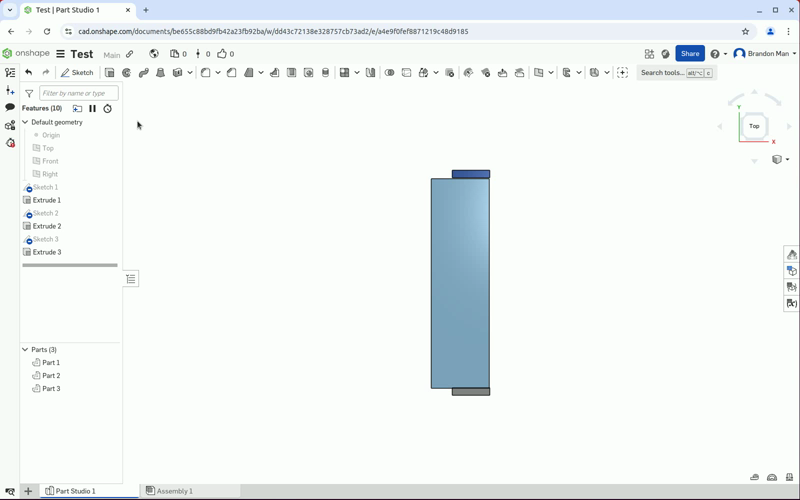
key(shift+h)
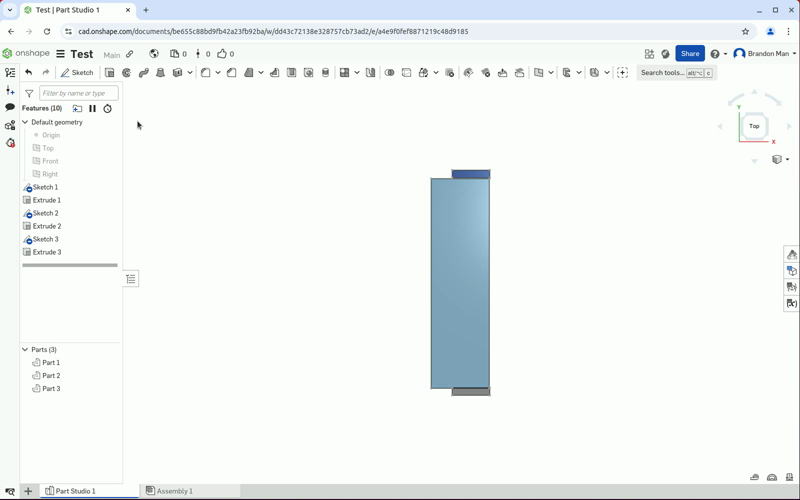
key(shift+7)
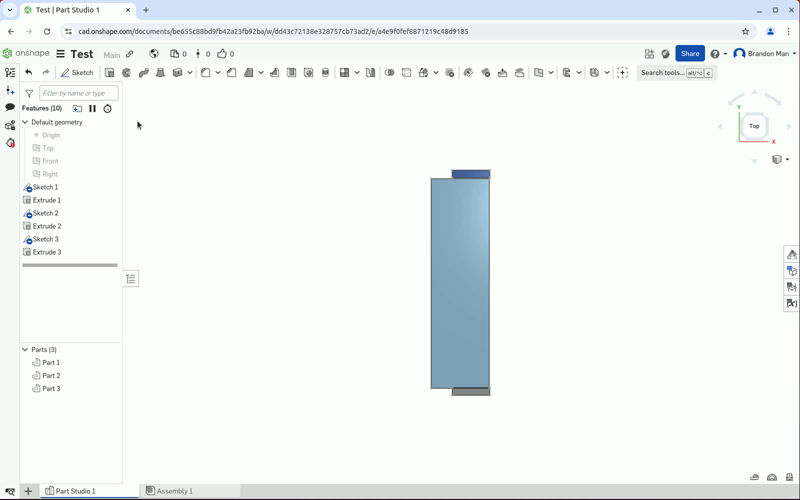
key(up, 3)
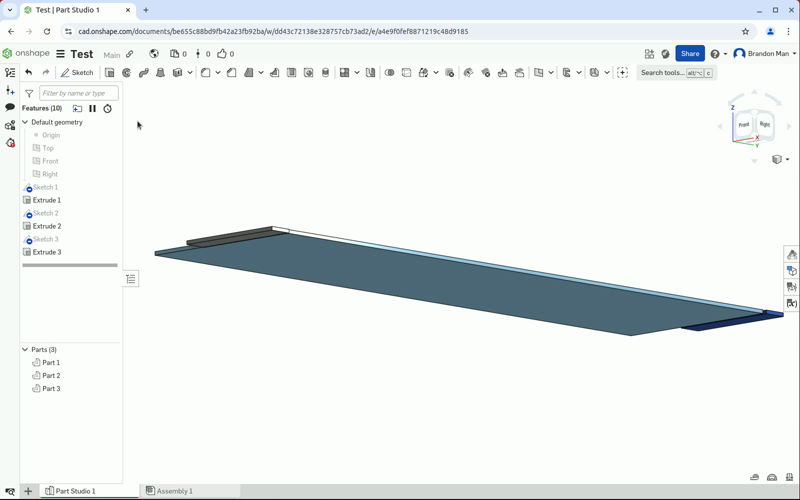
key(left, 3)
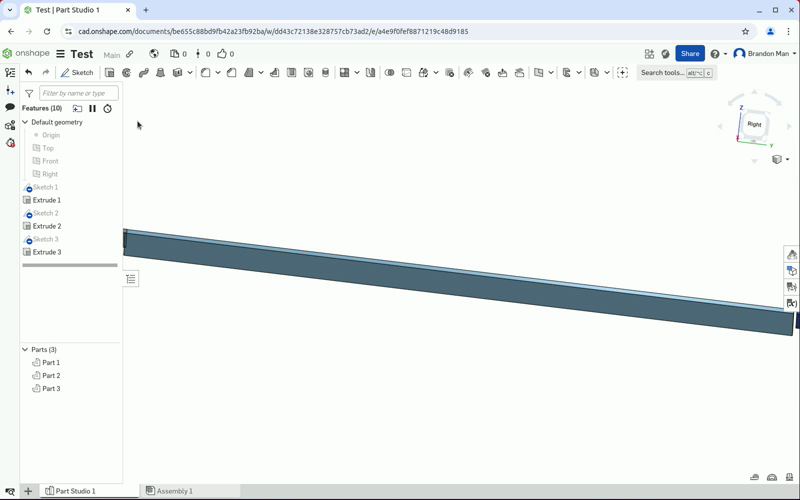
key(right, 3)
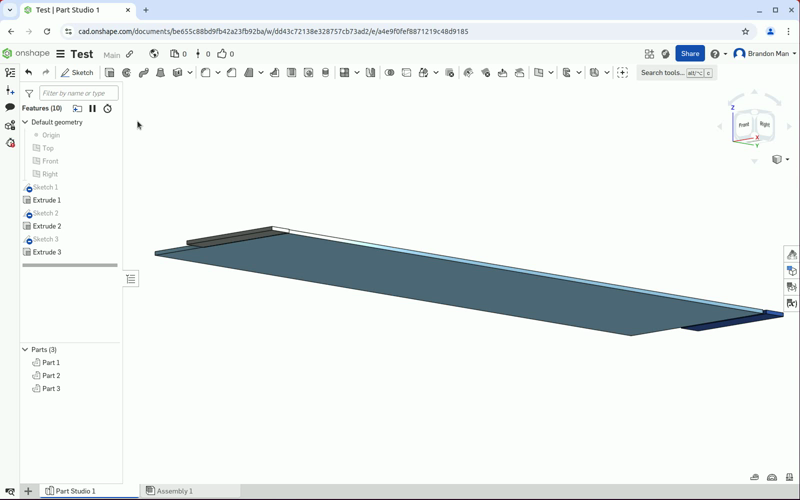
key(down, 3)
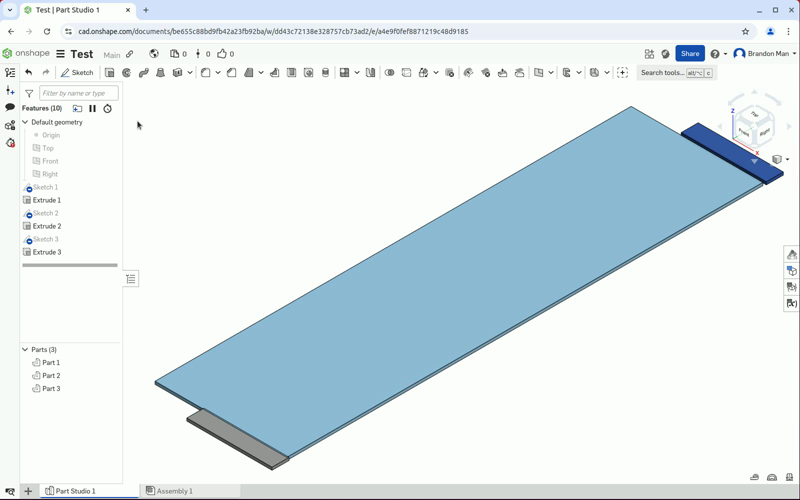
mouse_move(73, 189)
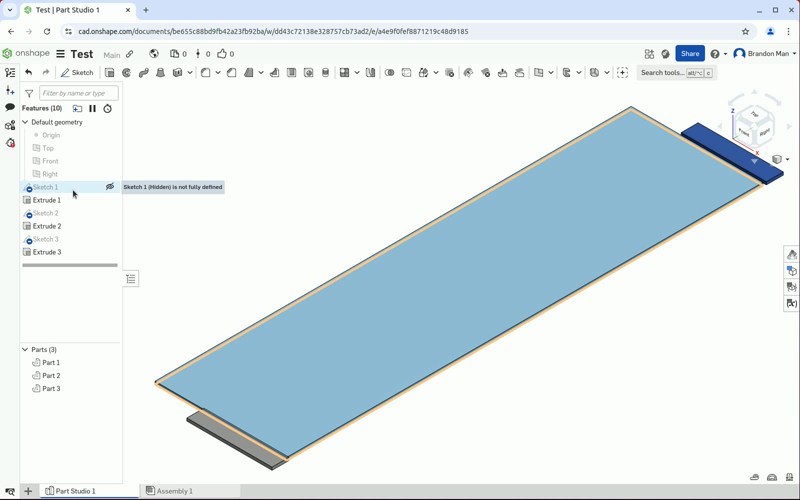
click(73, 189)